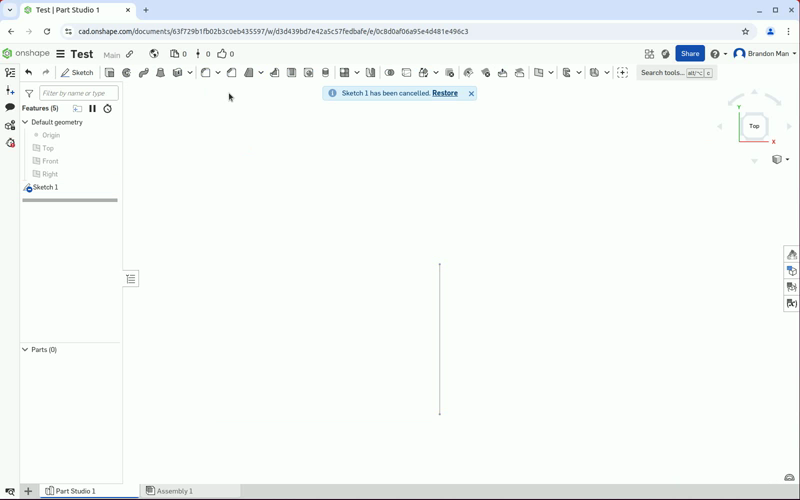
key(shift+h)
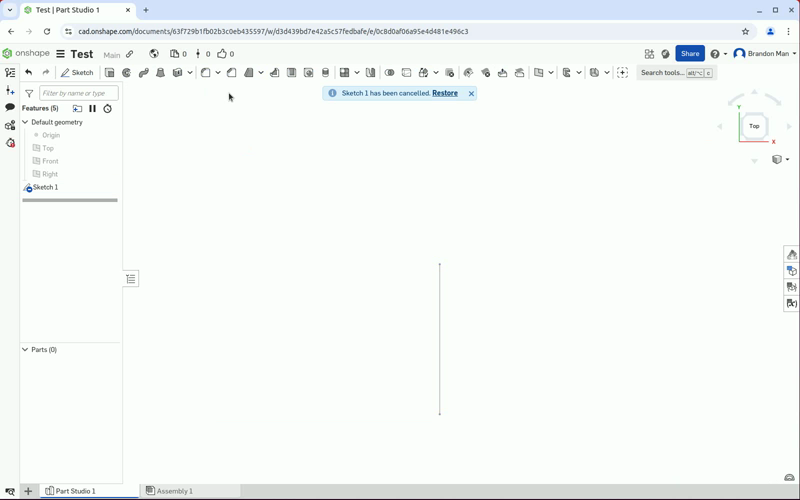
key(shift+s)
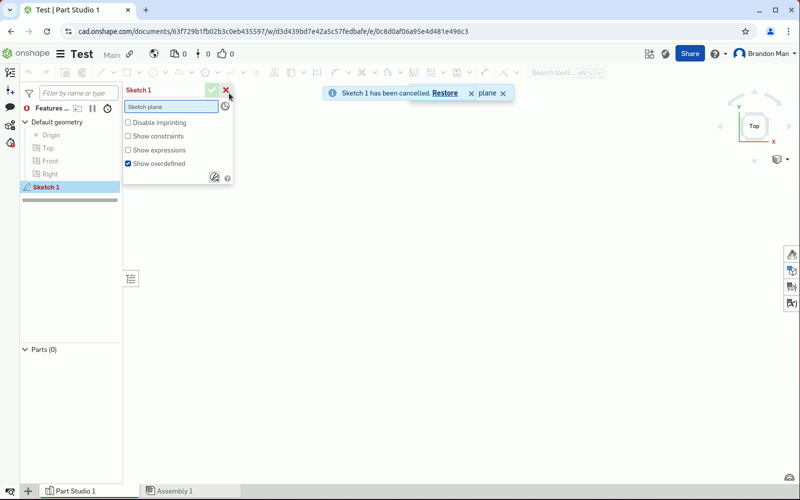
mouse_move(73, 150)
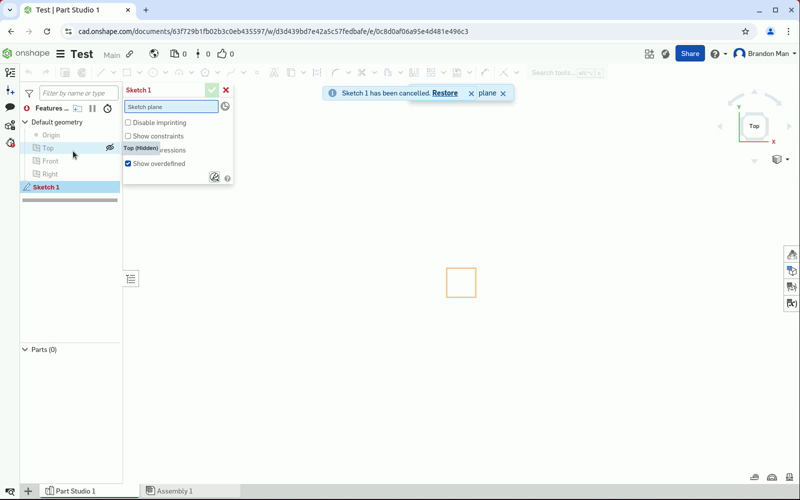
click(73, 150)
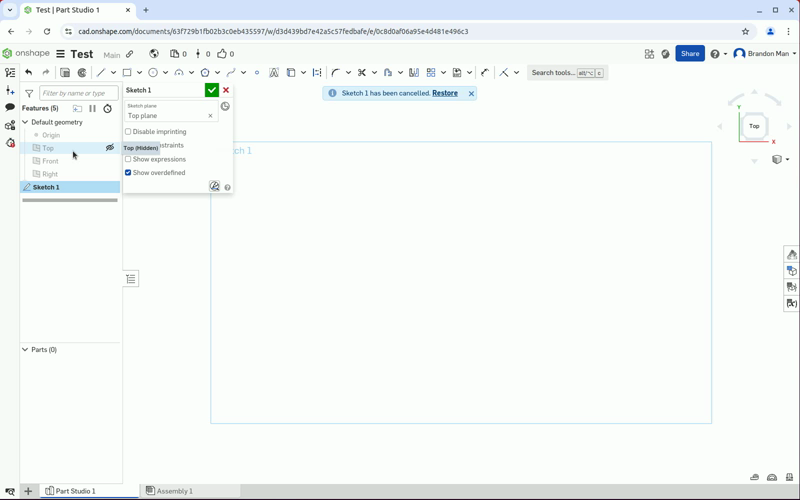
mouse_move(73, 352)
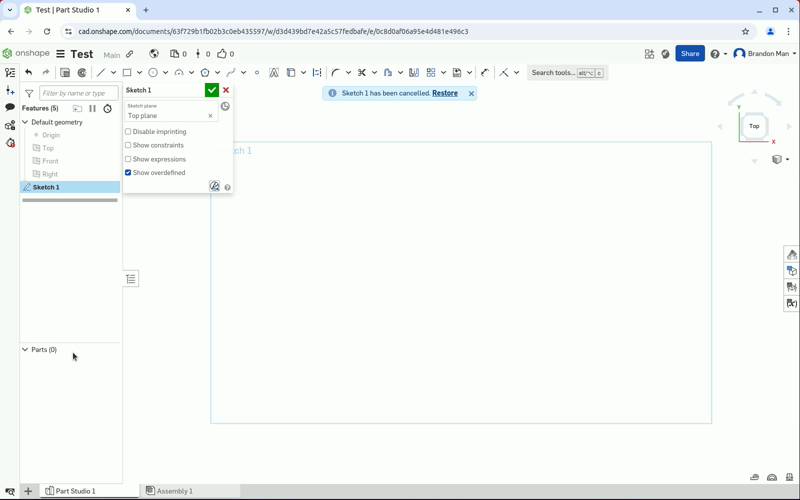
key(y)
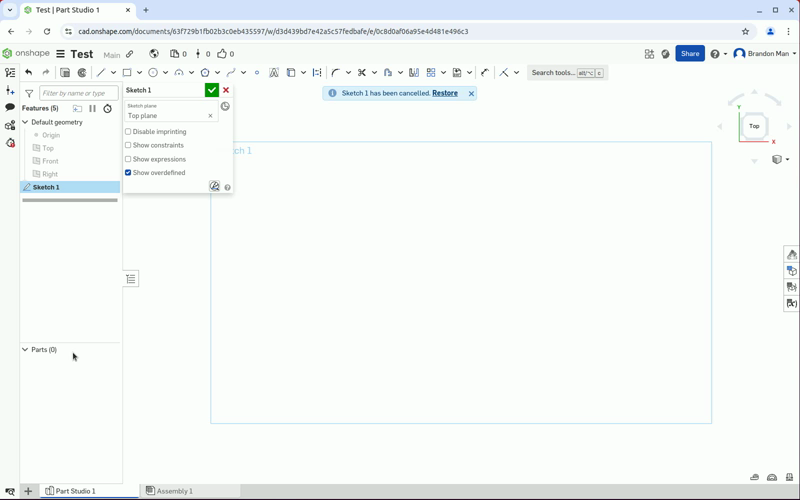
key(l)
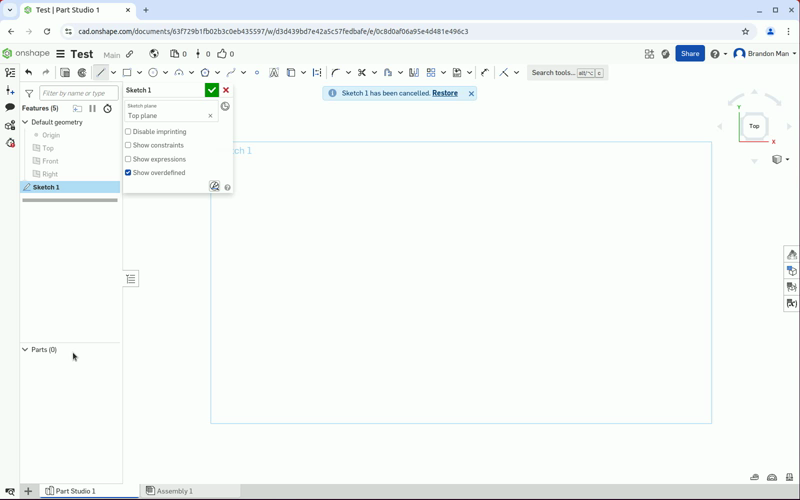
key_down(shift)
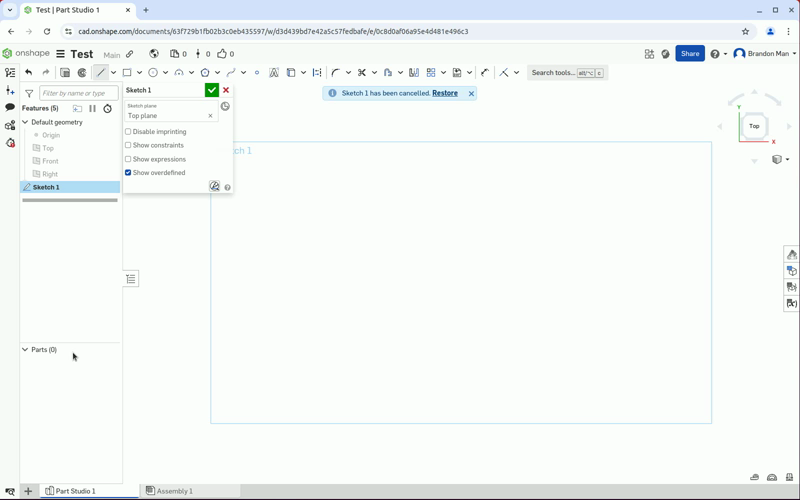
mouse_move(460, 281)
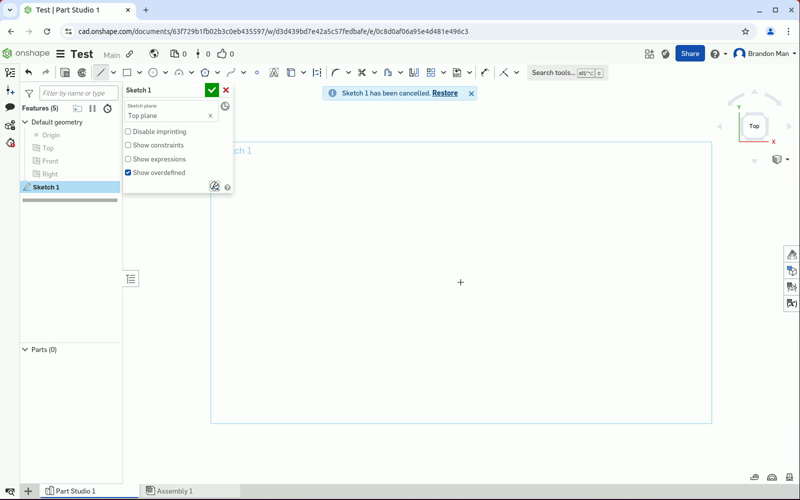
click(460, 281)
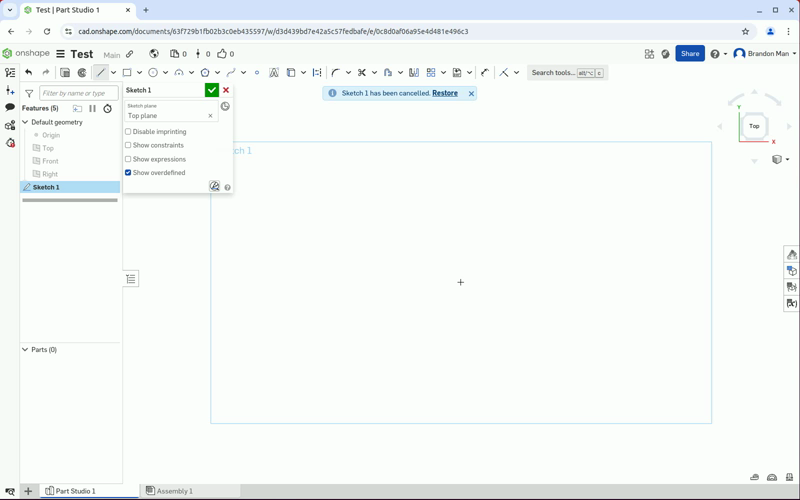
key_up(shift)
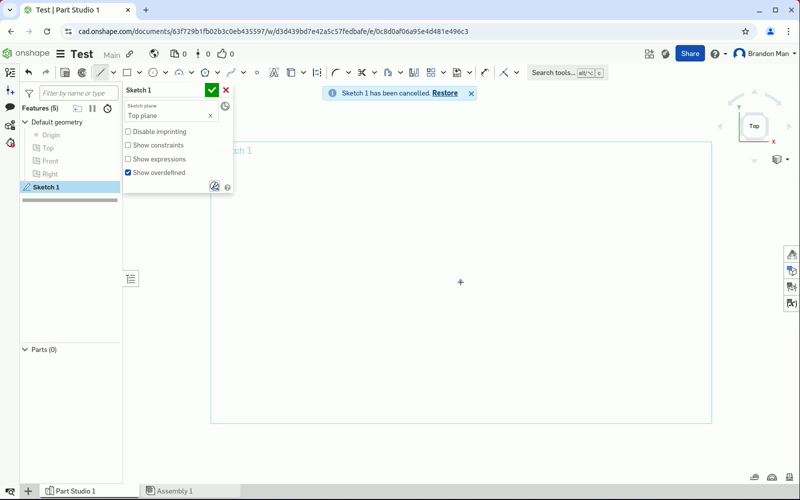
key_down(shift)
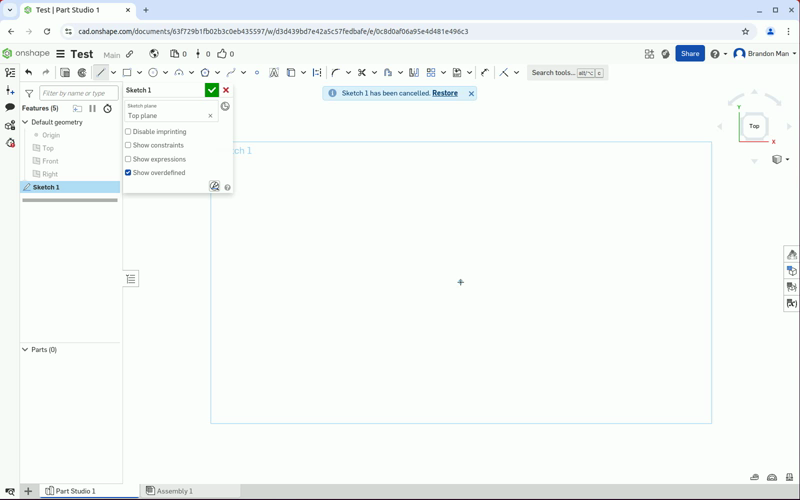
mouse_move(573, 281)
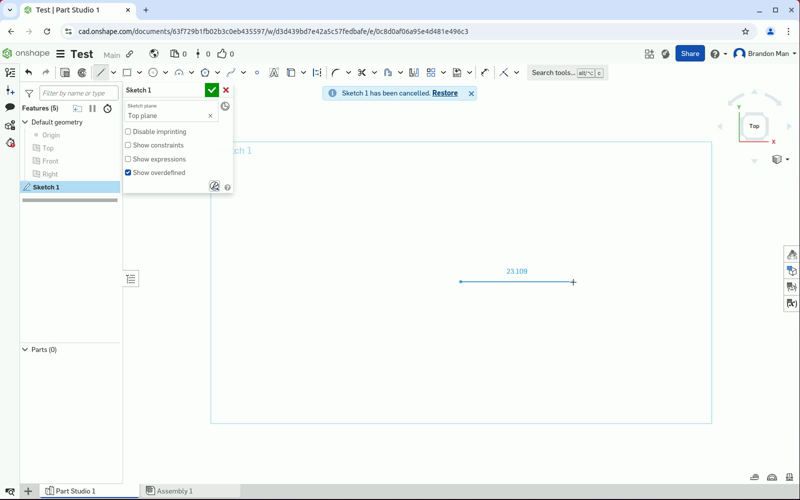
click(573, 281)
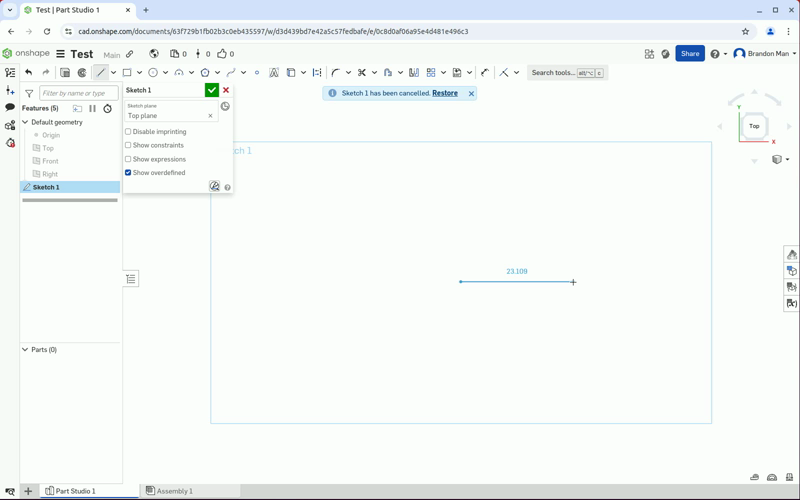
key_up(shift)
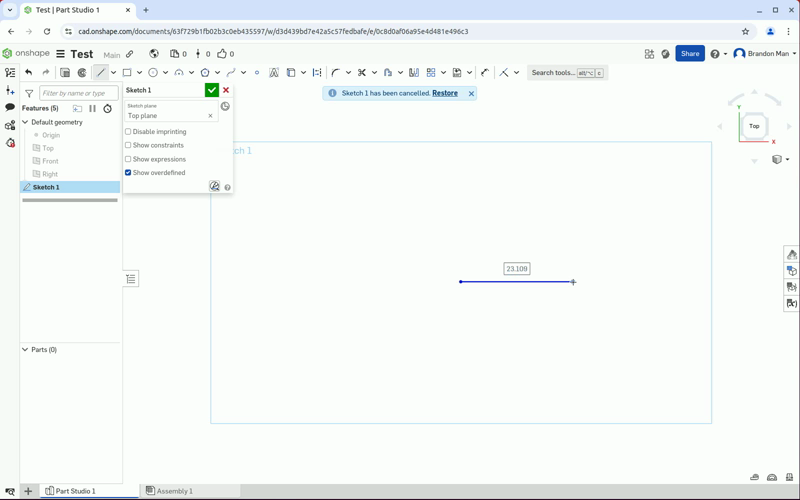
key_down(shift)
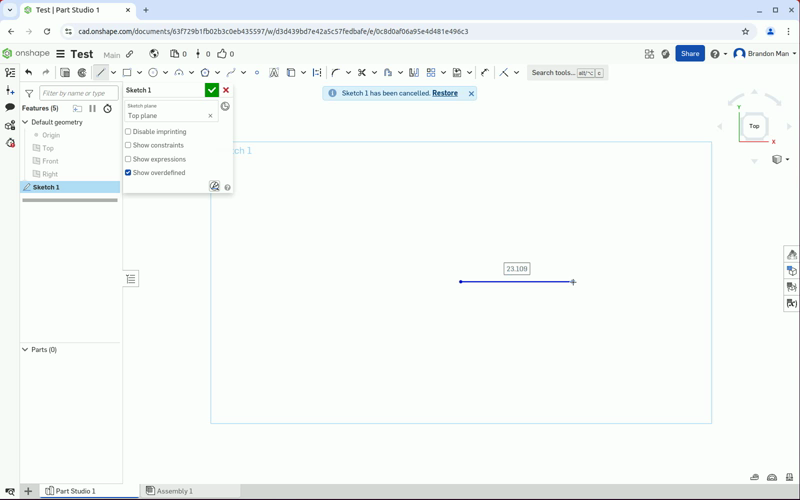
mouse_move(589, 281)
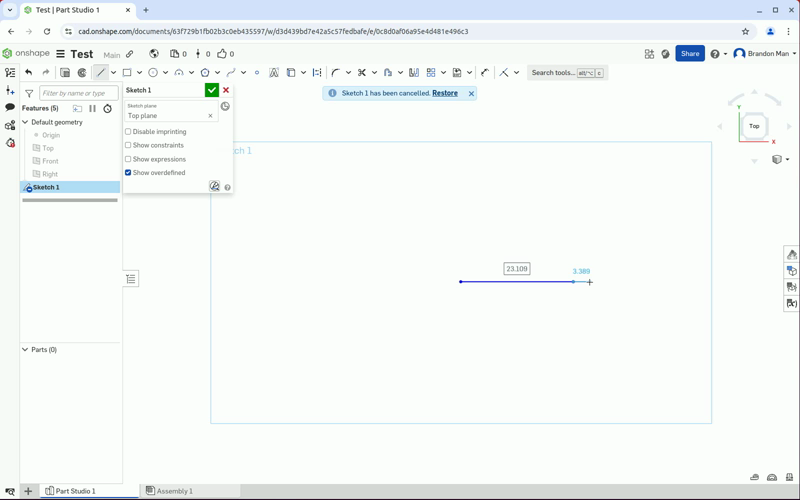
mouse_move(573, 241)
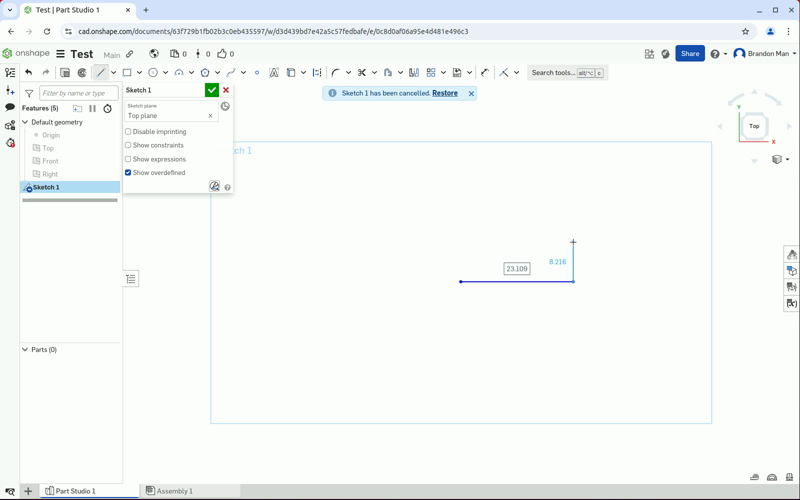
click(573, 241)
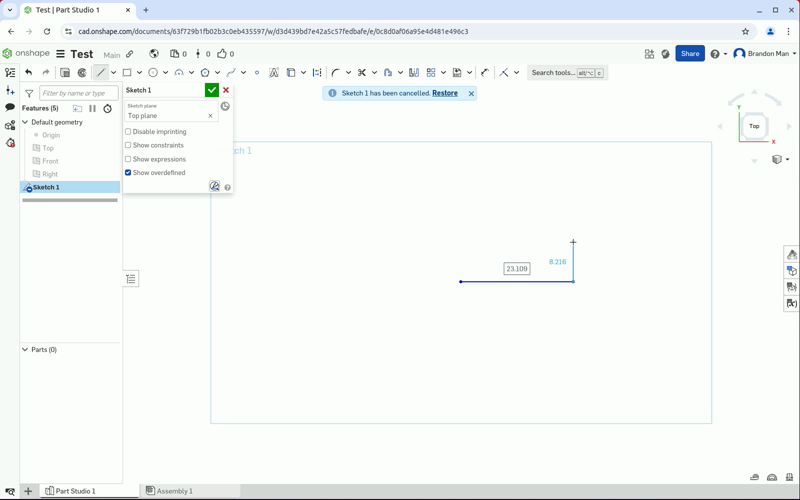
key_up(shift)
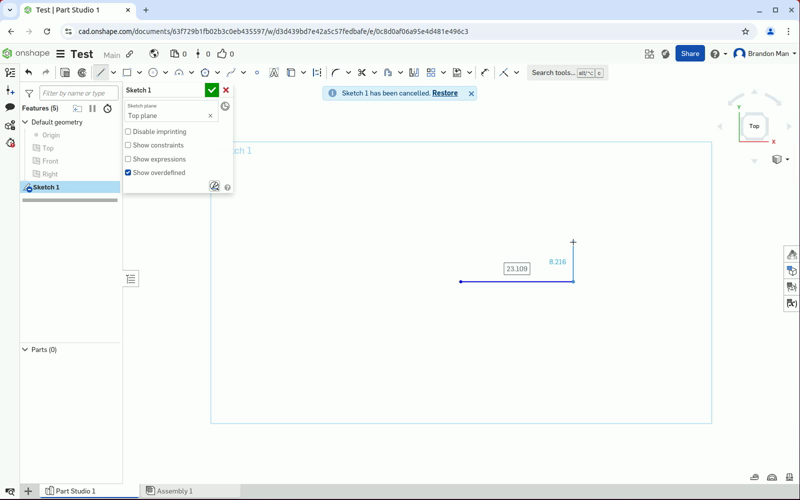
key_down(shift)
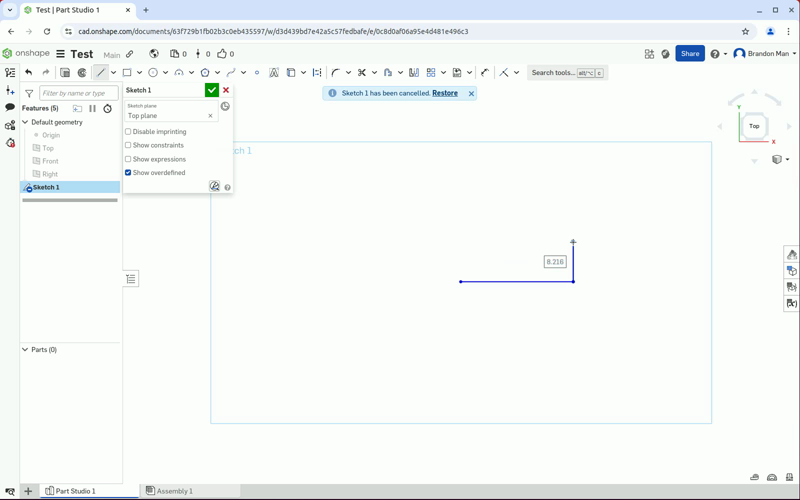
mouse_move(460, 241)
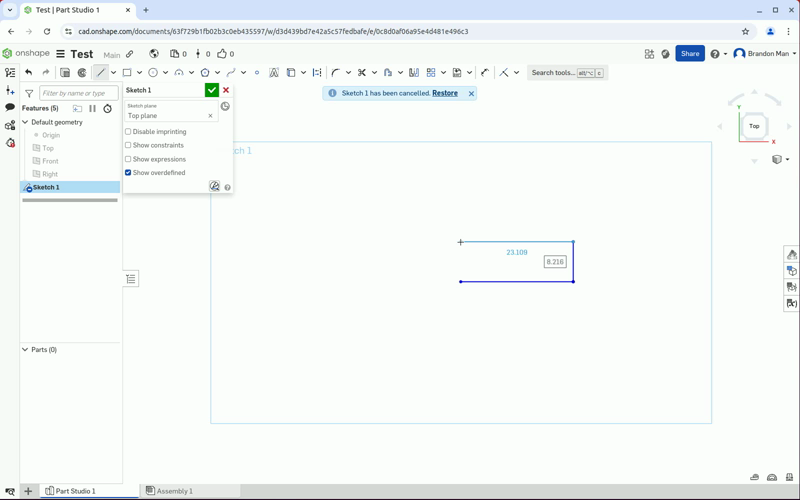
click(460, 241)
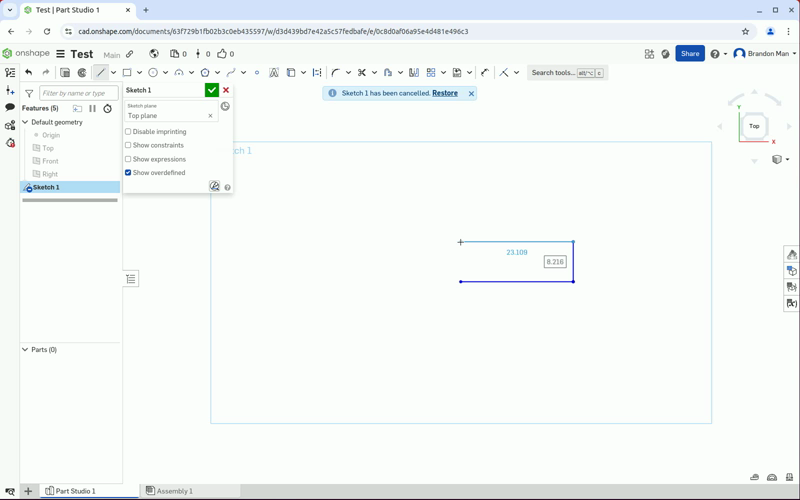
key_up(shift)
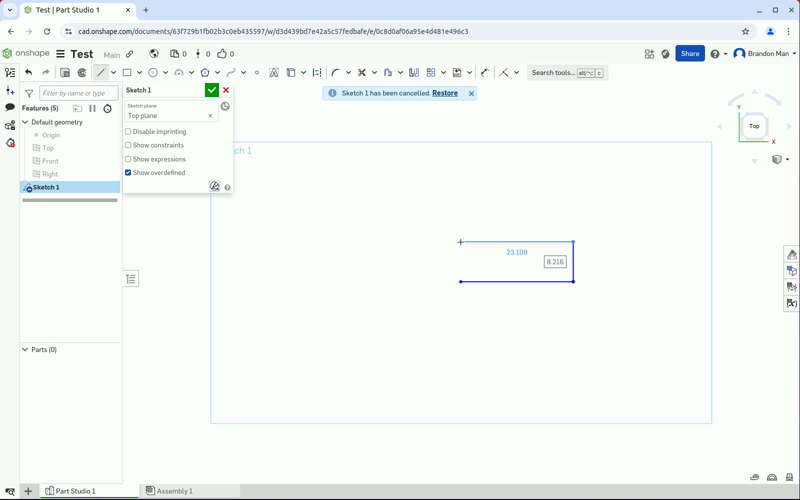
mouse_move(490, 241)
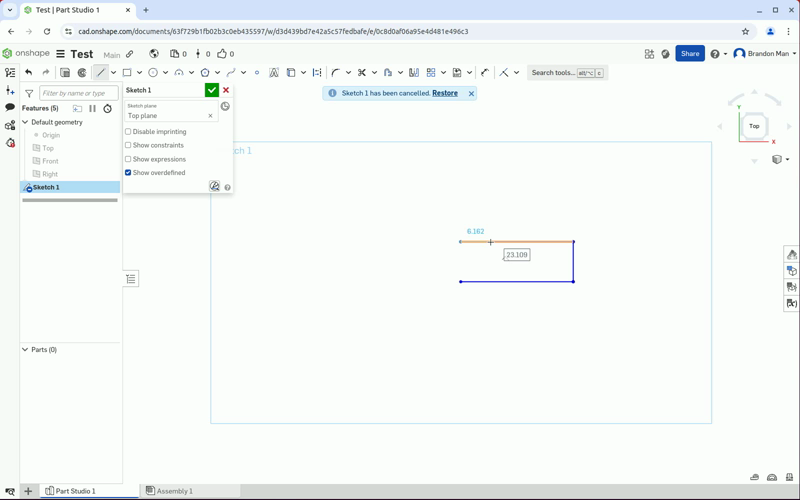
key_down(shift)
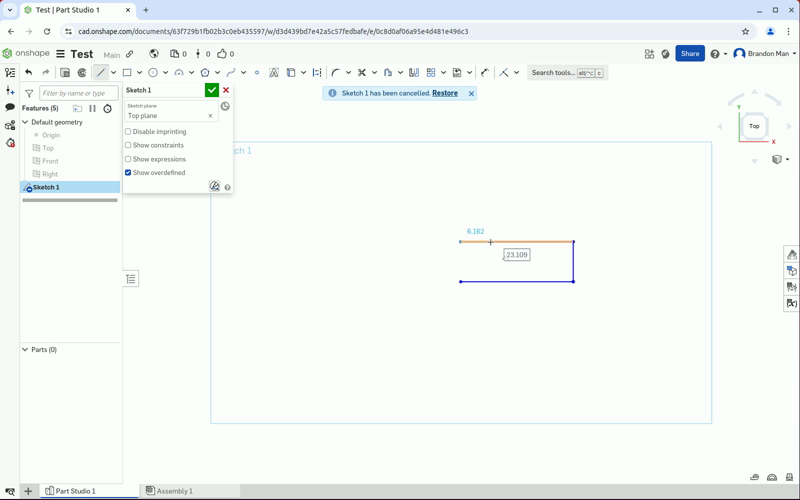
mouse_move(460, 281)
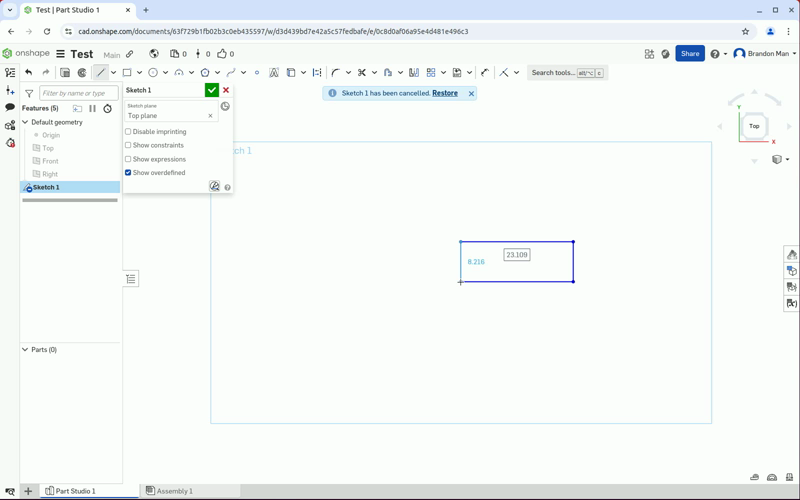
key_up(shift)
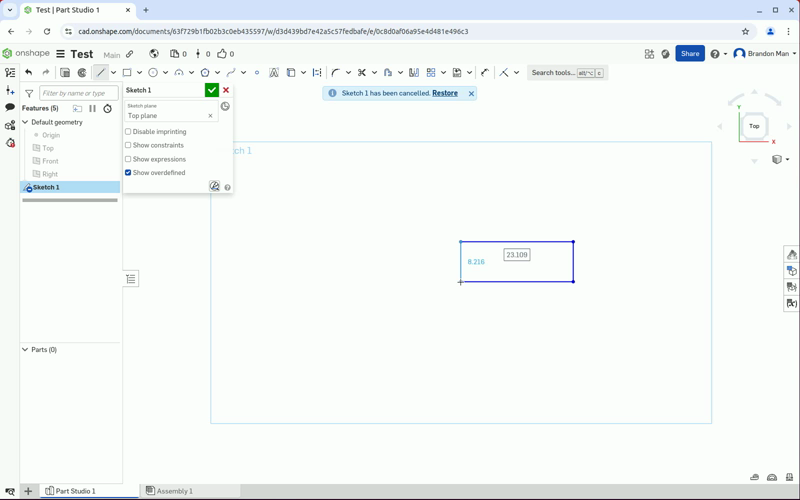
click(460, 281)
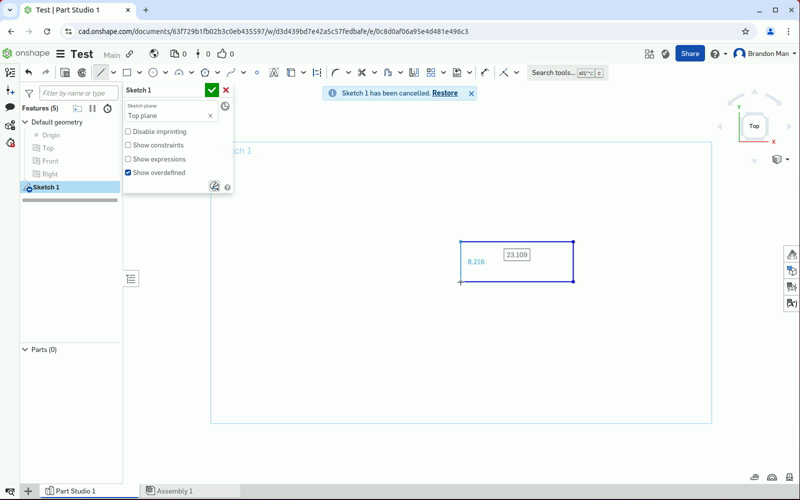
key(esc)
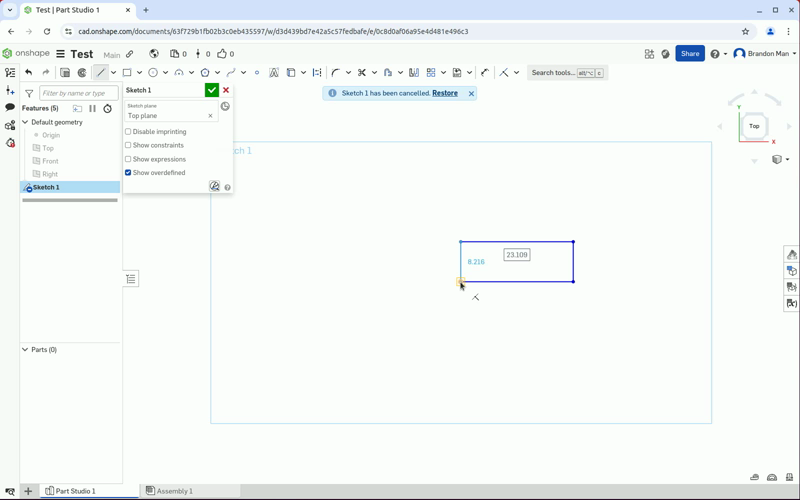
mouse_move(483, 262)
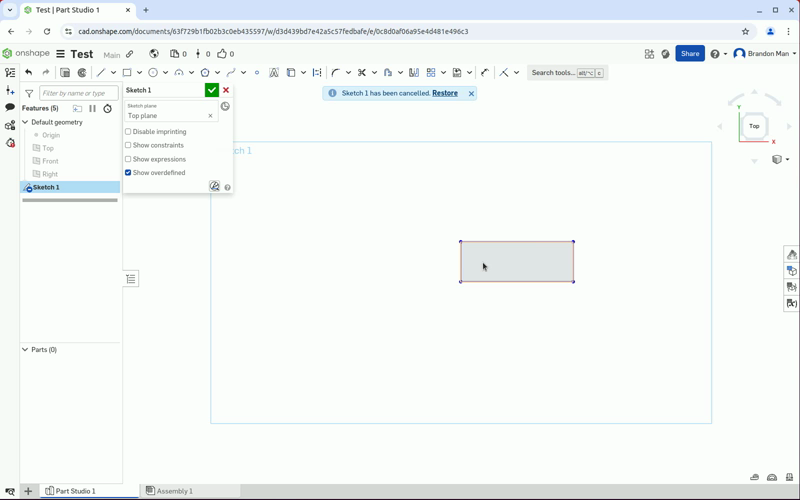
click(483, 262)
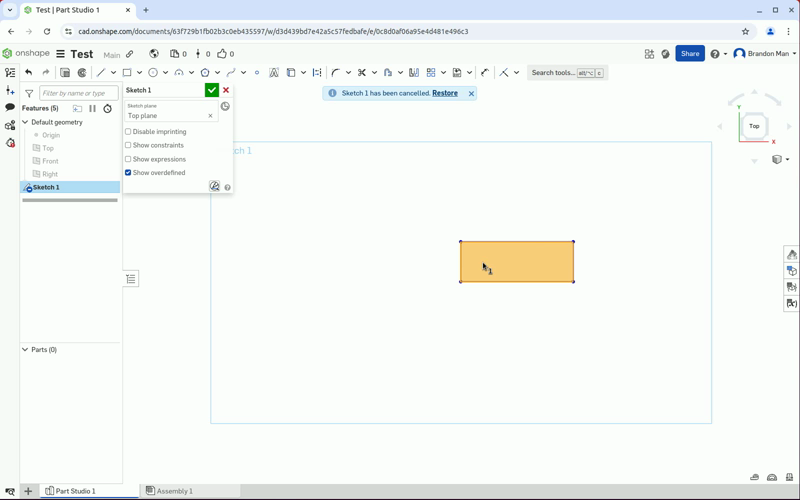
mouse_move(73, 352)
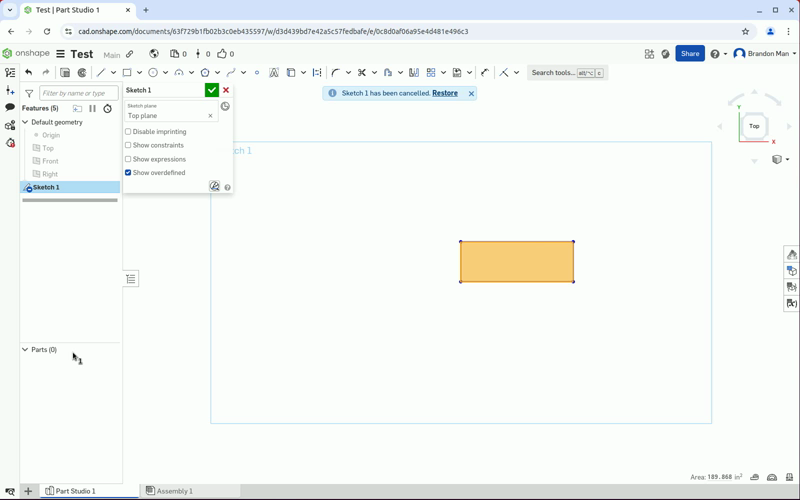
key(shift+y)
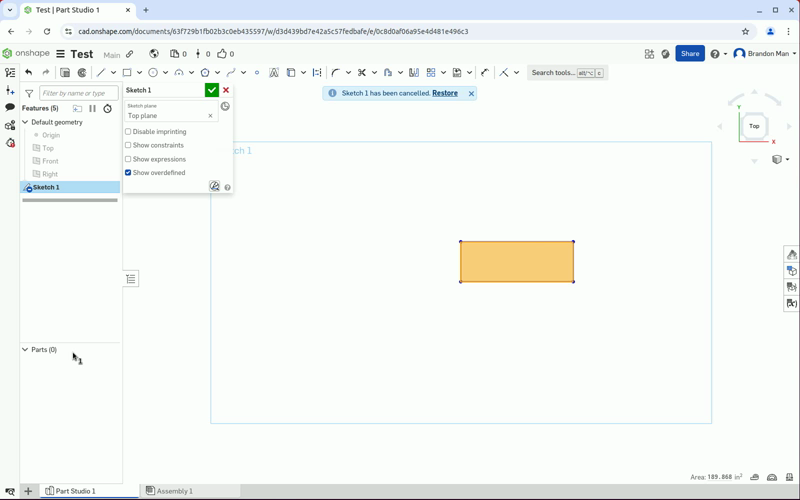
key(shift+e)
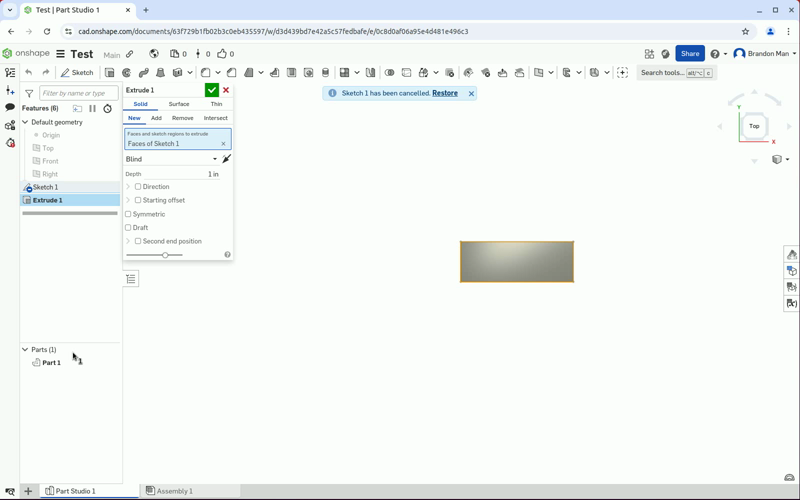
mouse_move(143, 106)
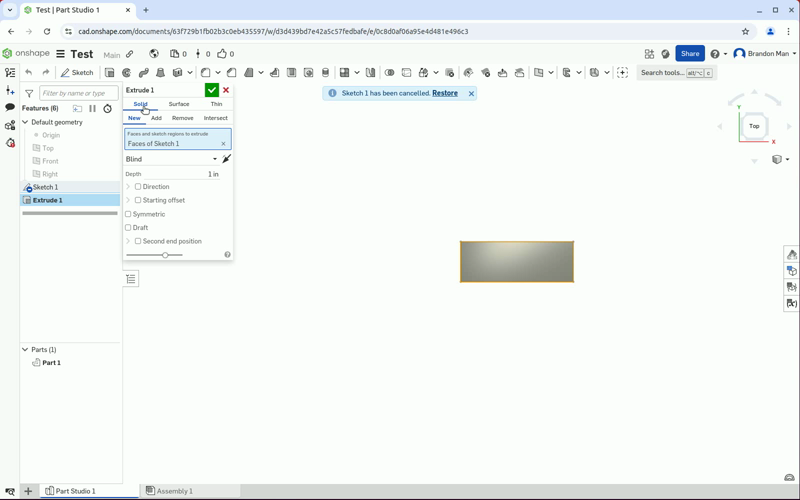
click(143, 106)
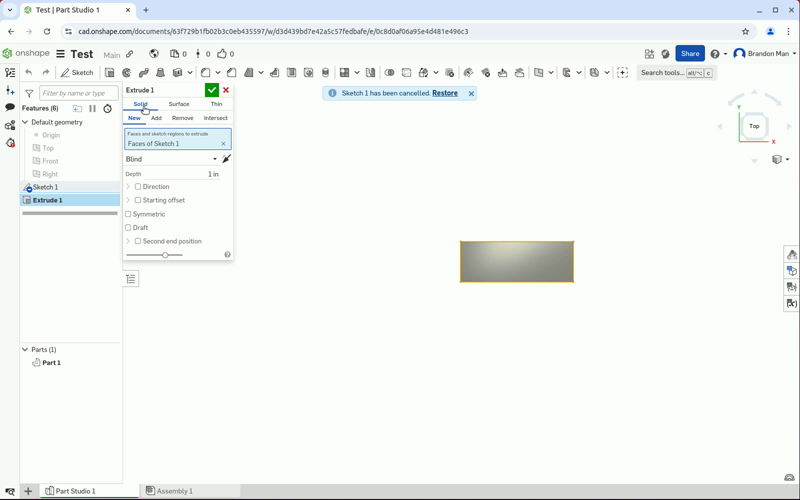
mouse_move(137, 120)
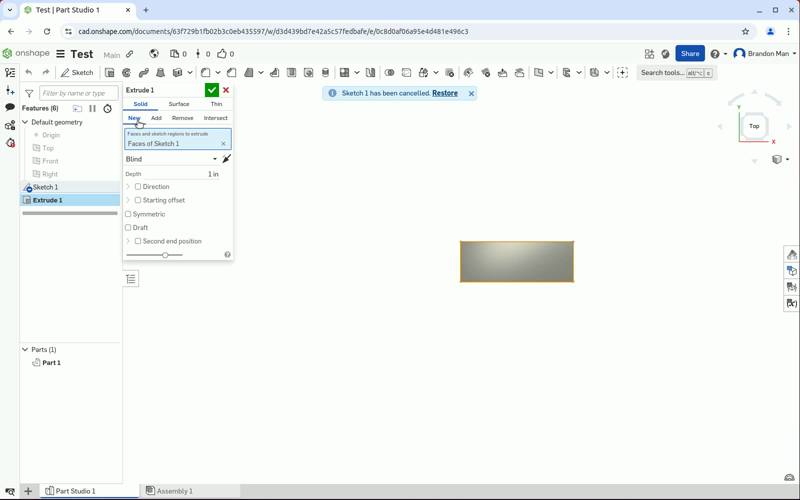
click(137, 120)
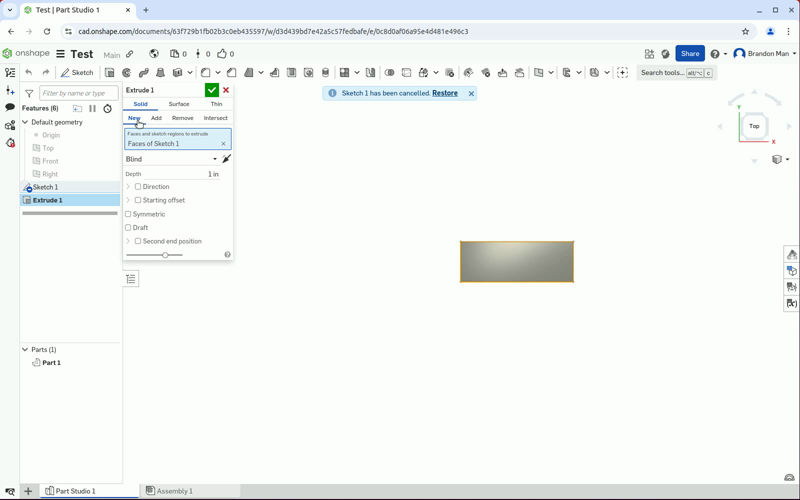
key(tab, 4)
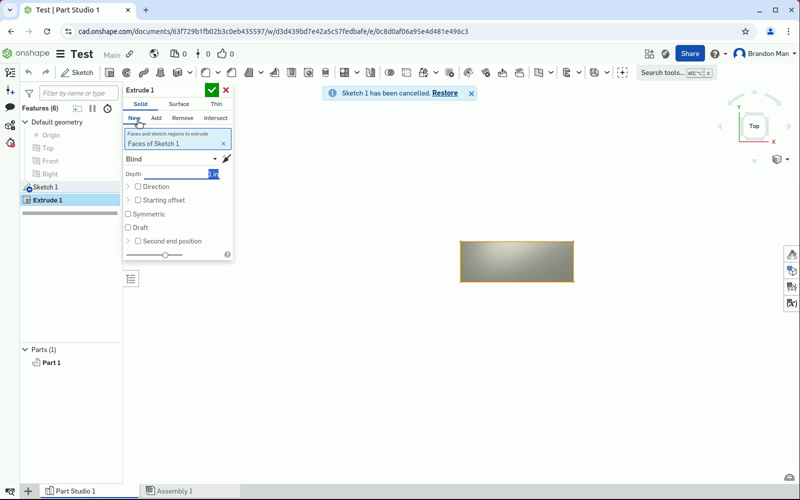
text(0.481)
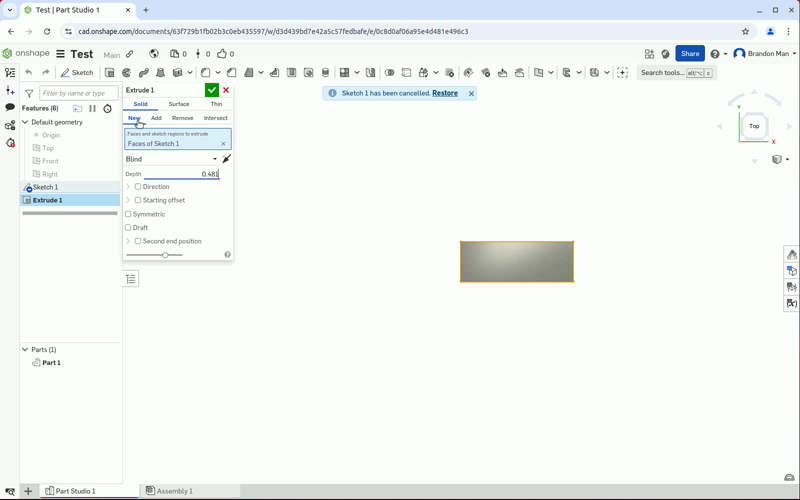
key(enter)
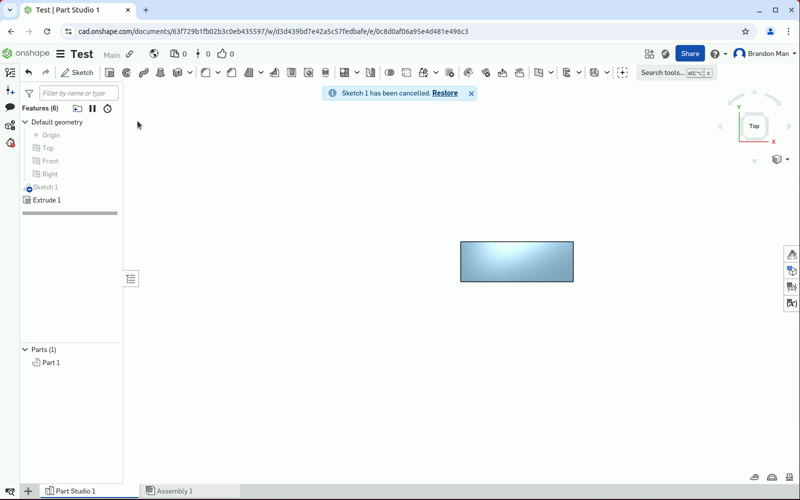
key(shift+h)
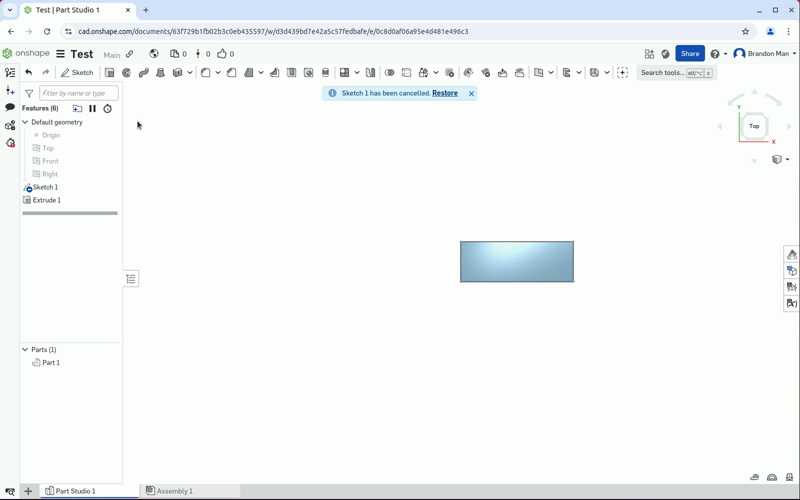
key(shift+h)
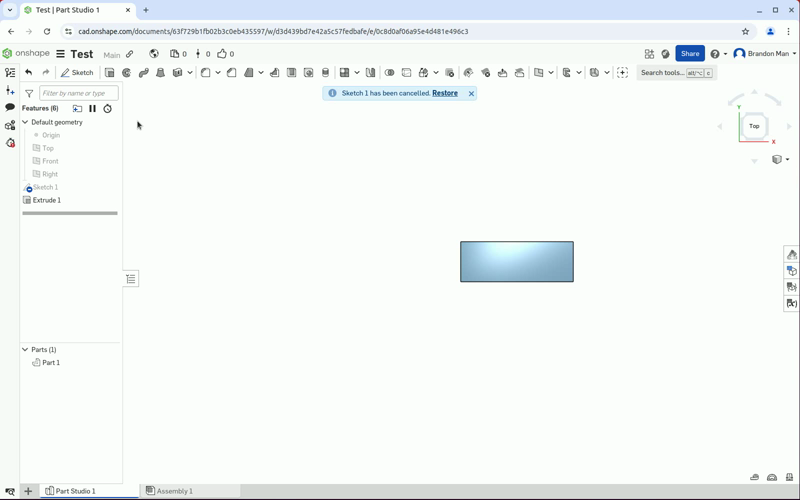
mouse_move(73, 189)
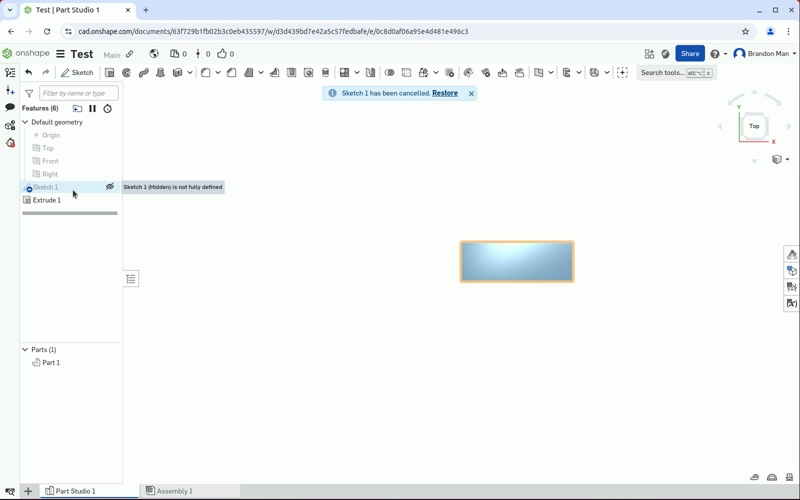
click(73, 189)
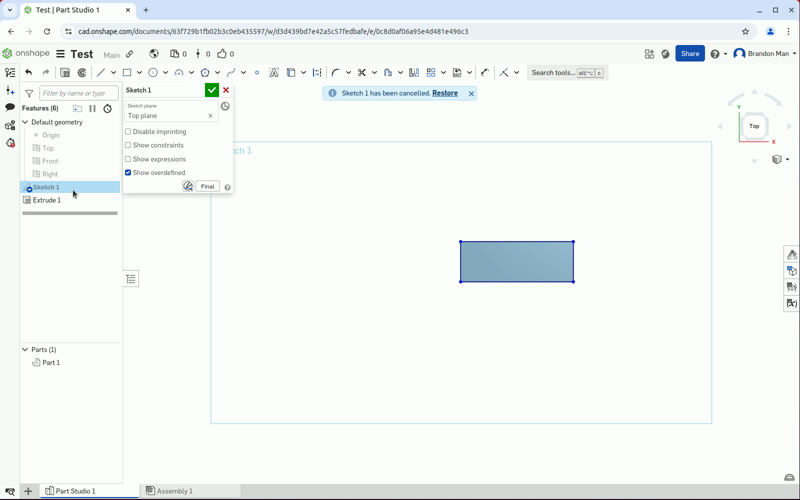
mouse_move(229, 92)
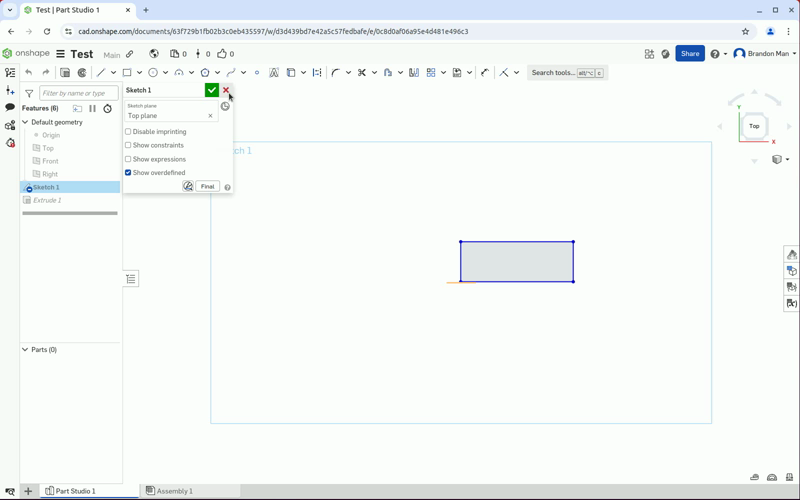
click(229, 92)
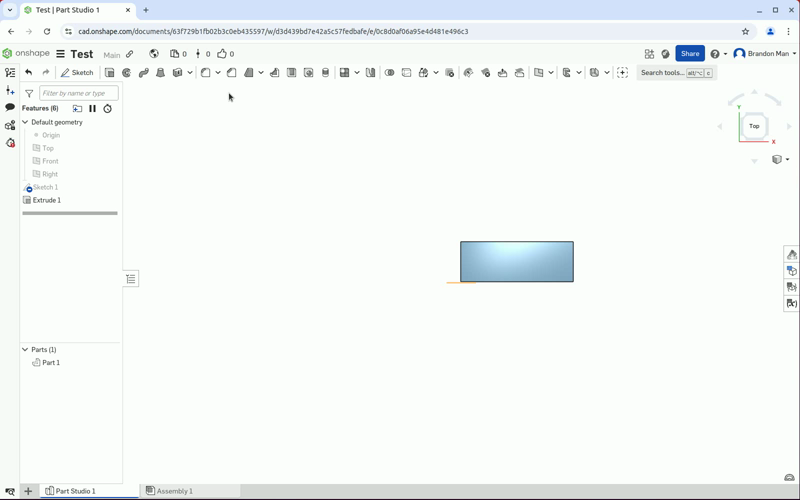
mouse_move(541, 75)
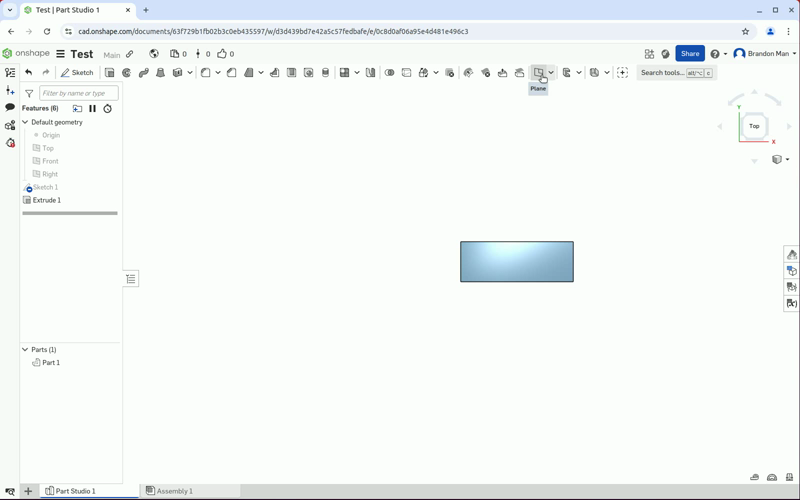
click(541, 75)
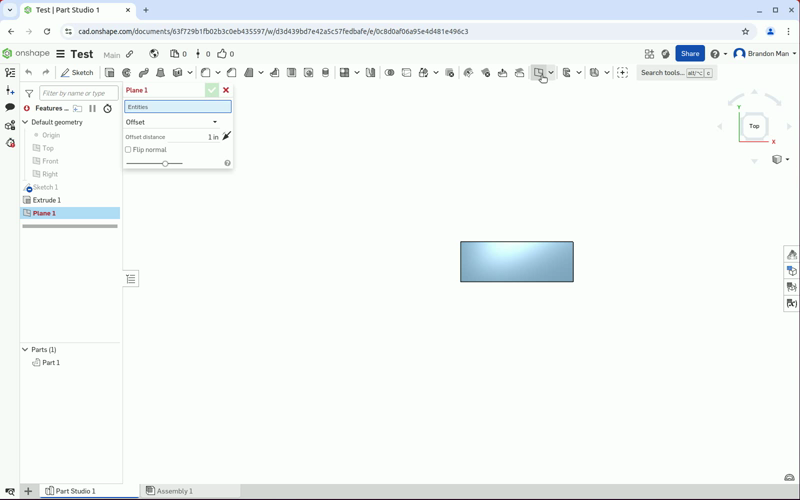
mouse_move(73, 150)
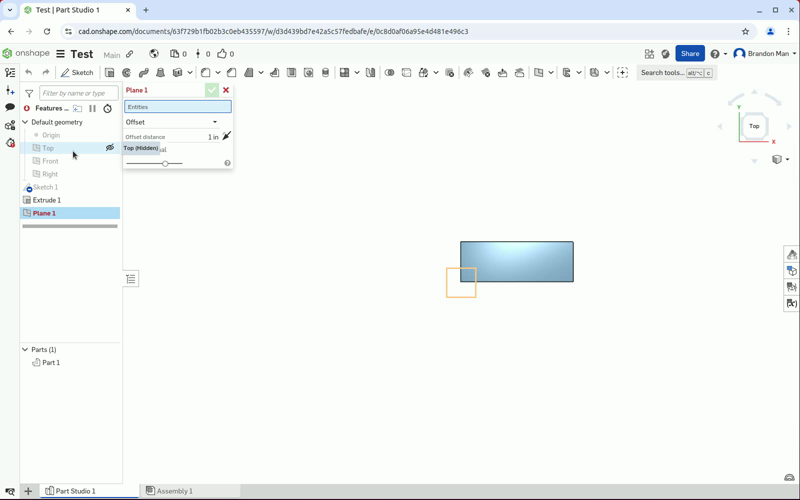
click(73, 150)
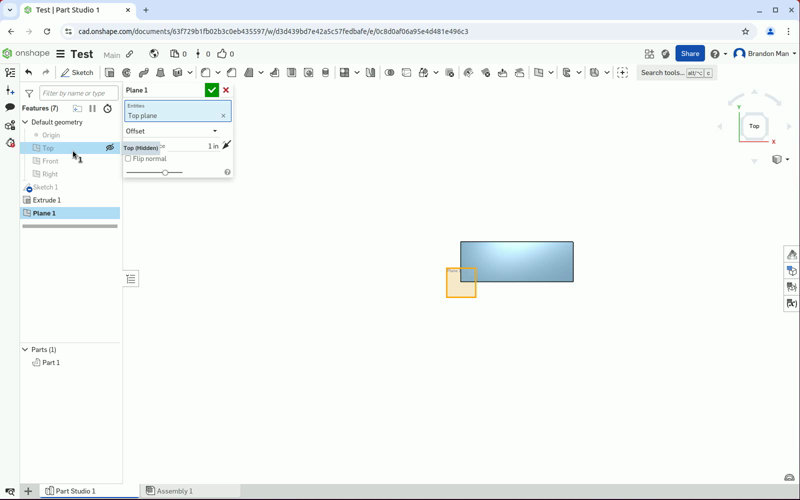
key(tab, 2)
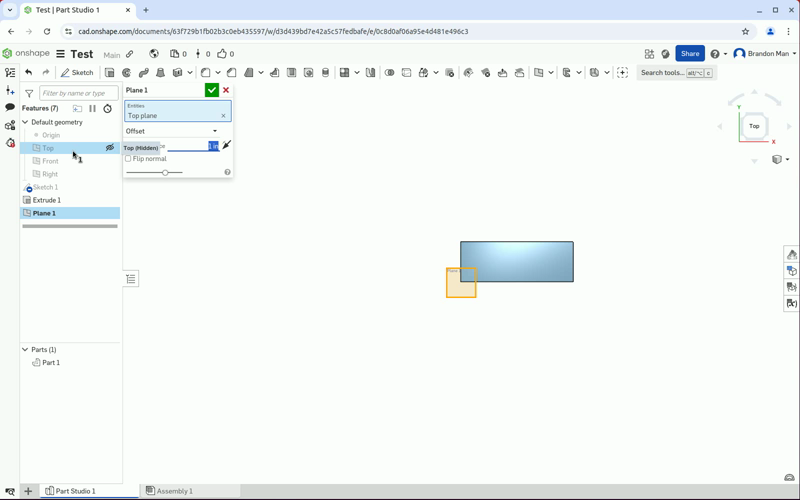
text(0.493)
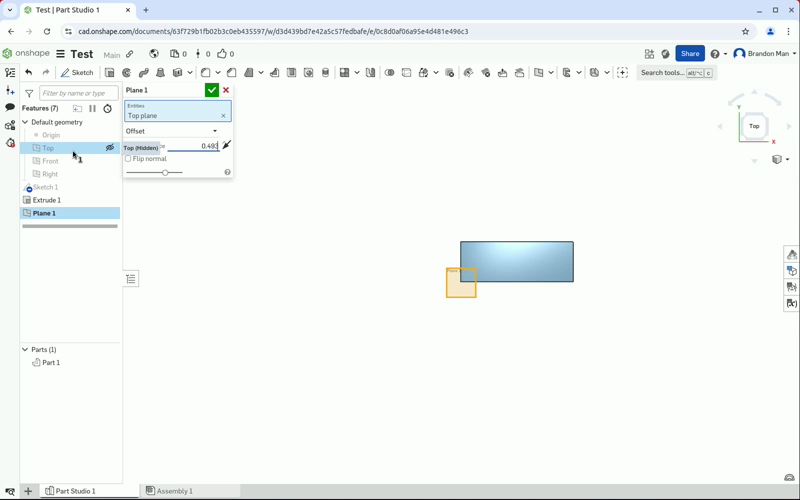
key(enter, 2)
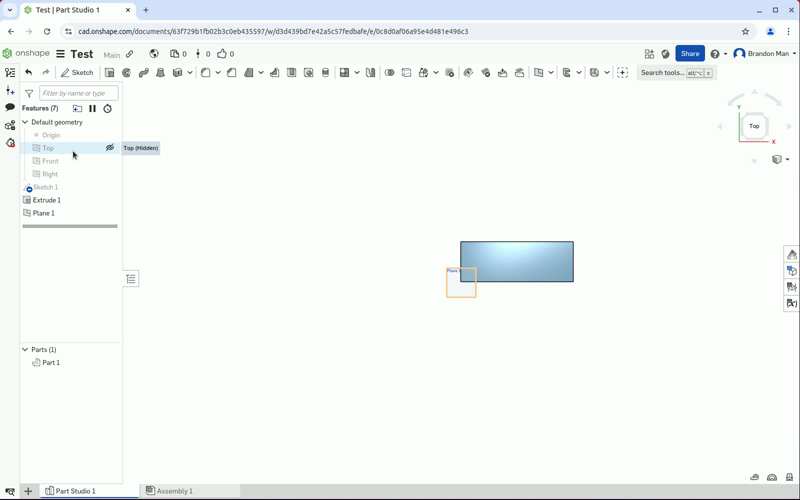
key(shift+s)
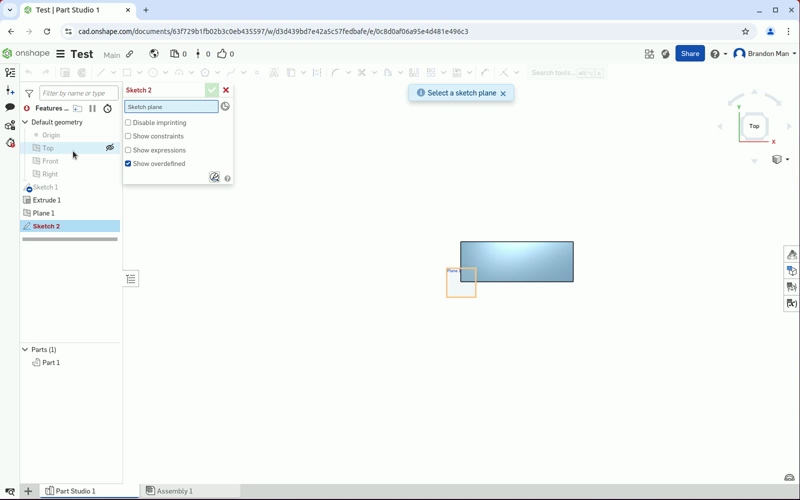
mouse_move(73, 215)
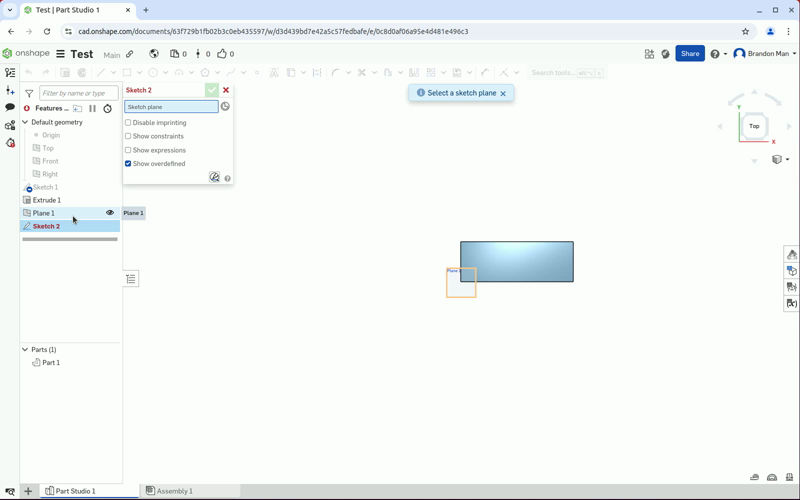
click(73, 215)
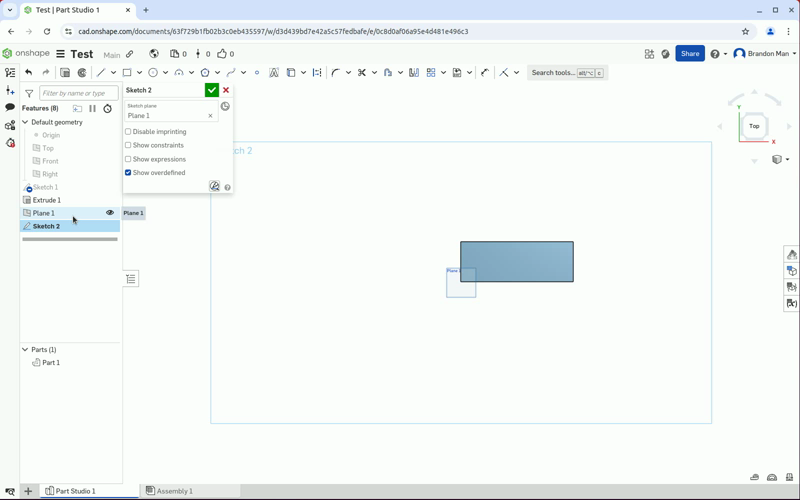
mouse_move(73, 352)
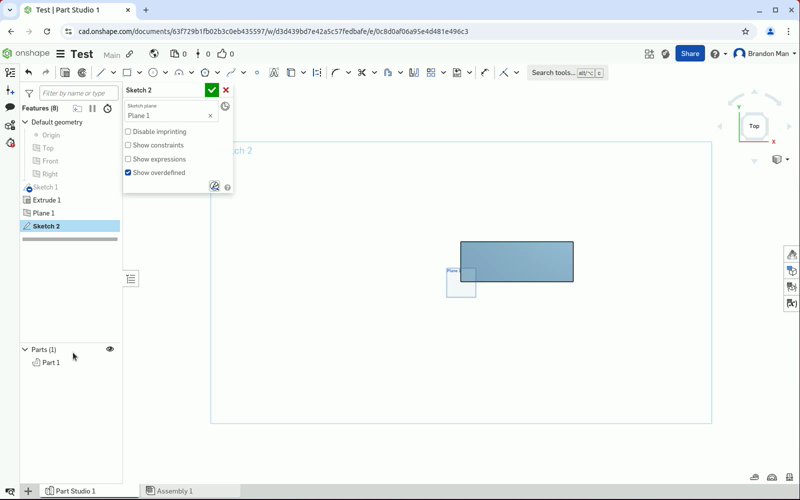
key(y)
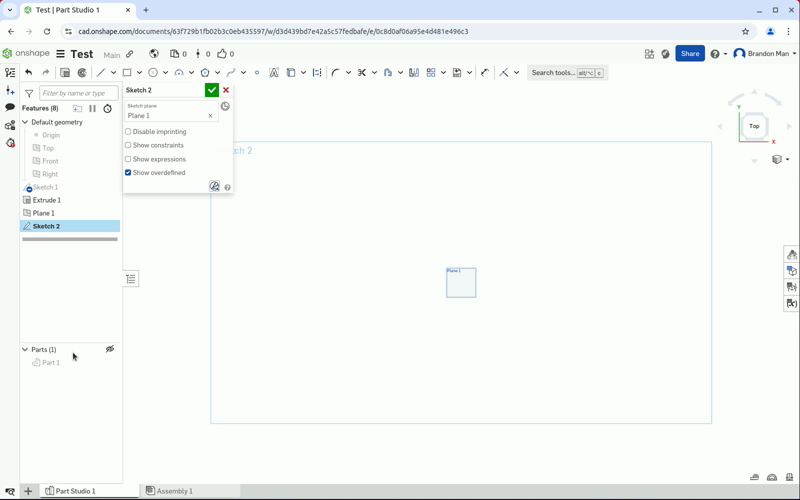
key(l)
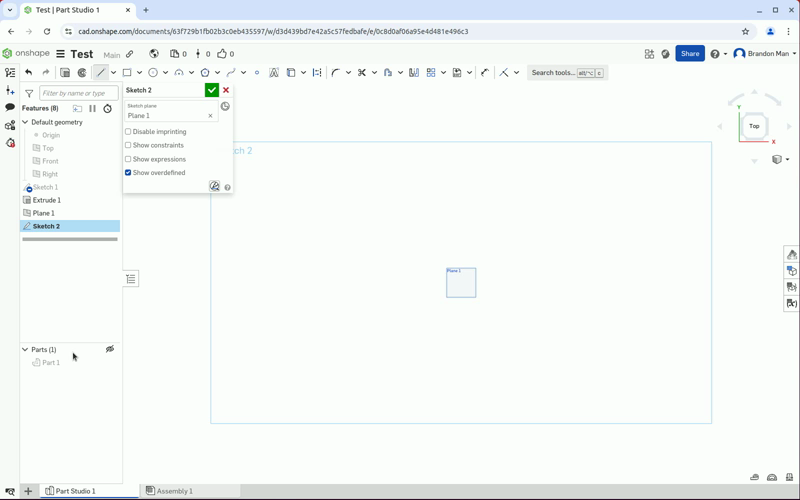
key_down(shift)
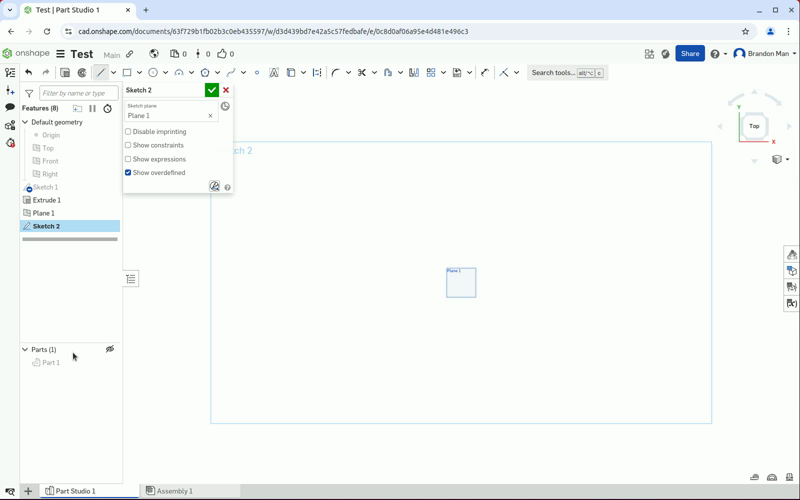
mouse_move(468, 267)
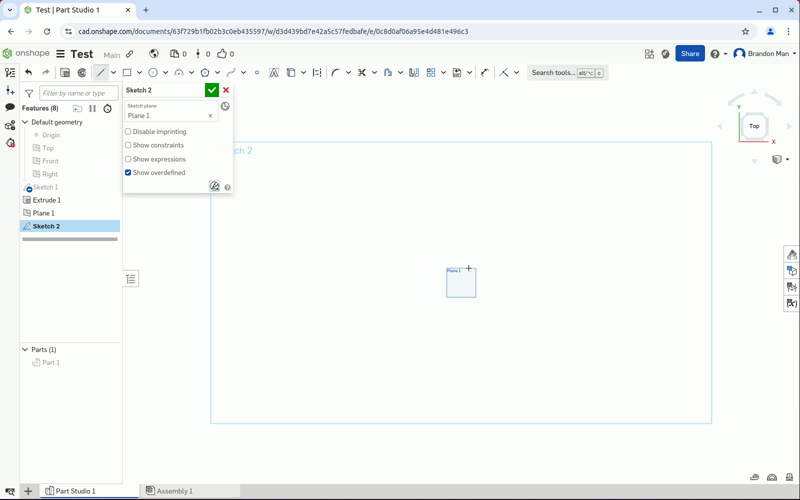
click(468, 267)
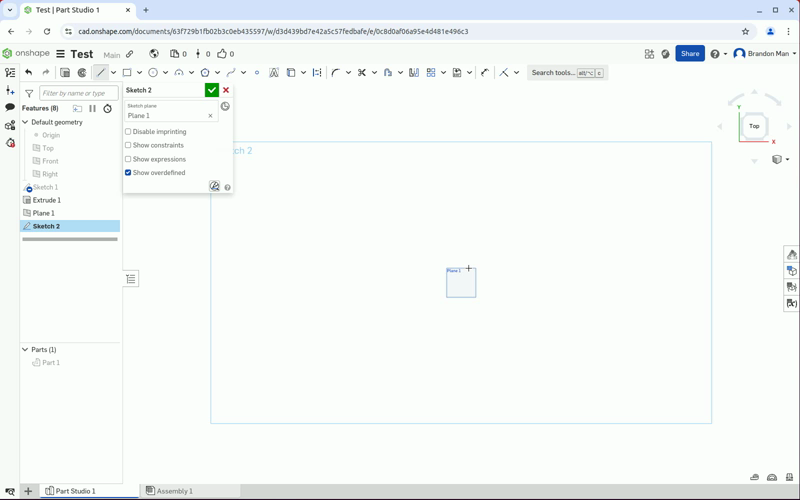
key_up(shift)
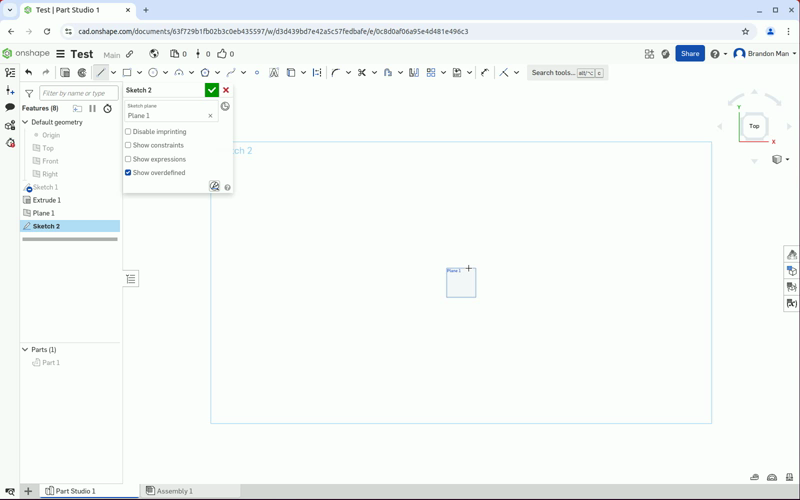
key_down(shift)
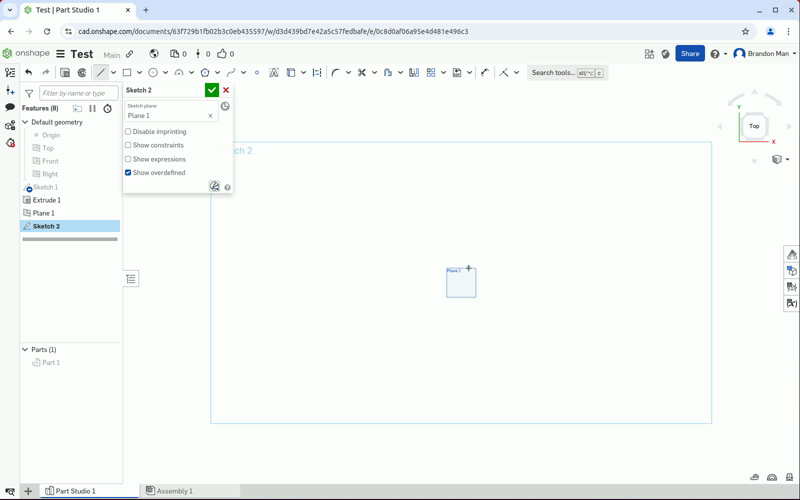
mouse_move(498, 267)
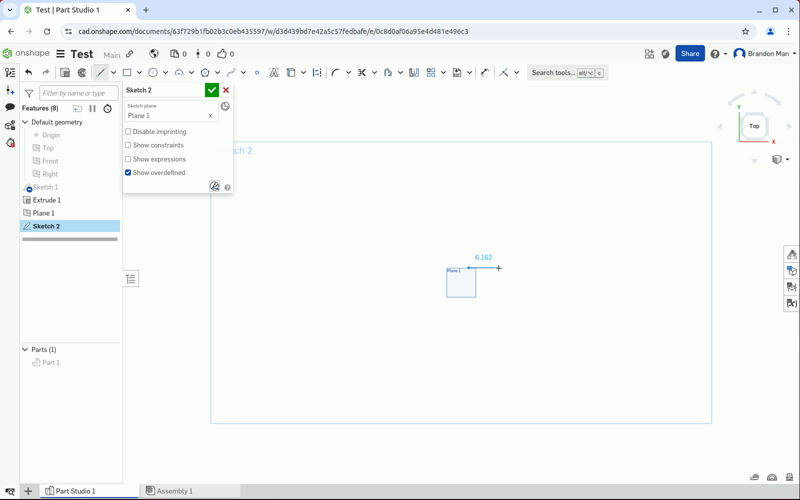
mouse_move(481, 267)
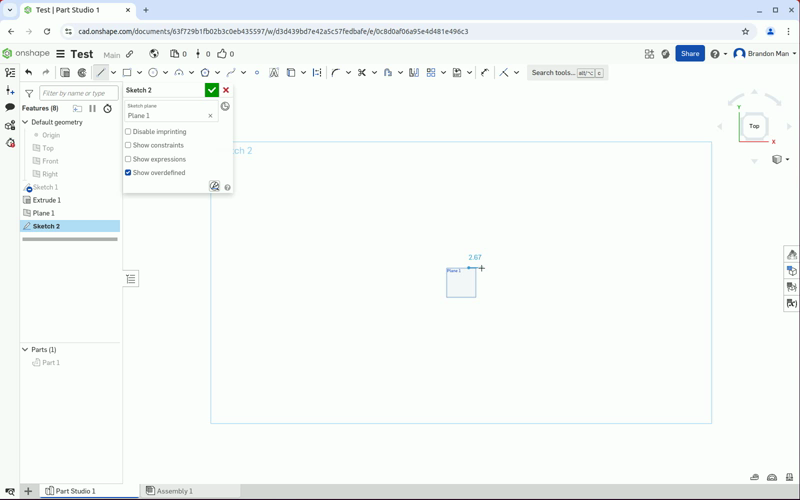
click(481, 267)
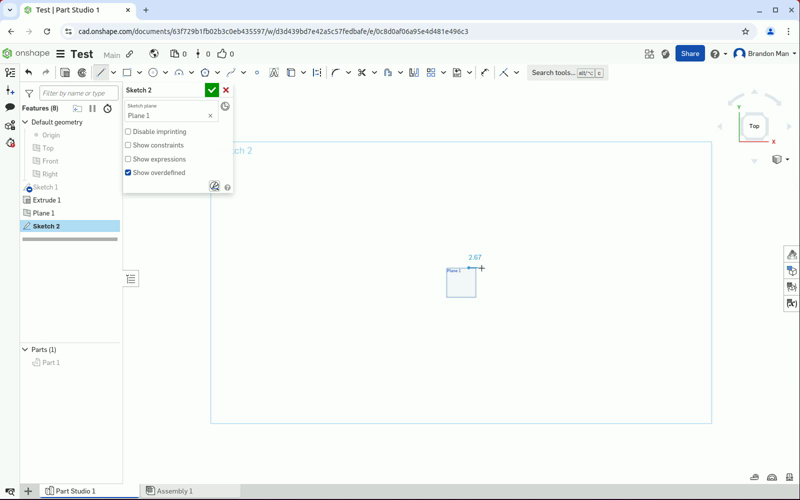
key_up(shift)
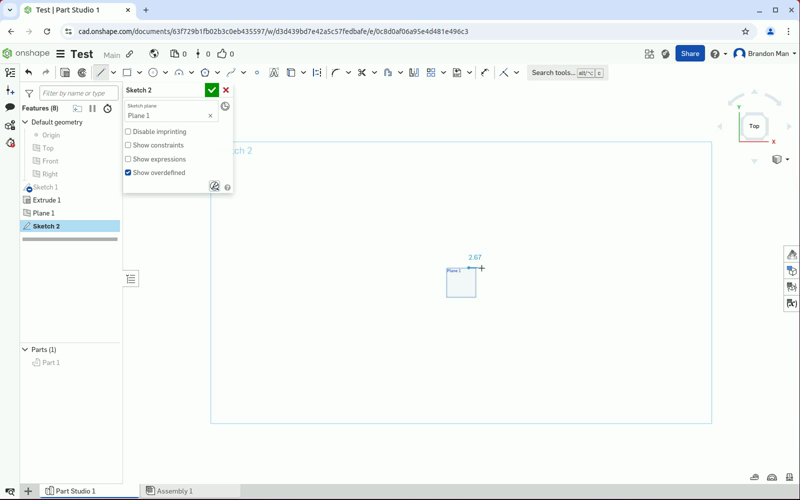
key_down(shift)
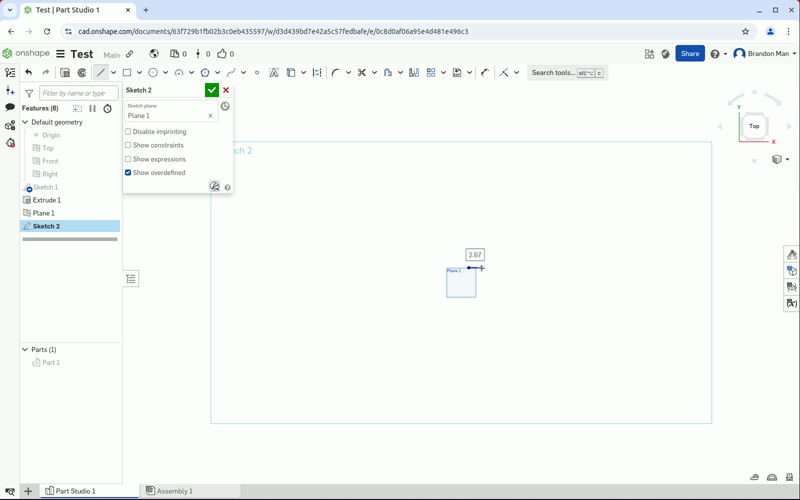
mouse_move(511, 267)
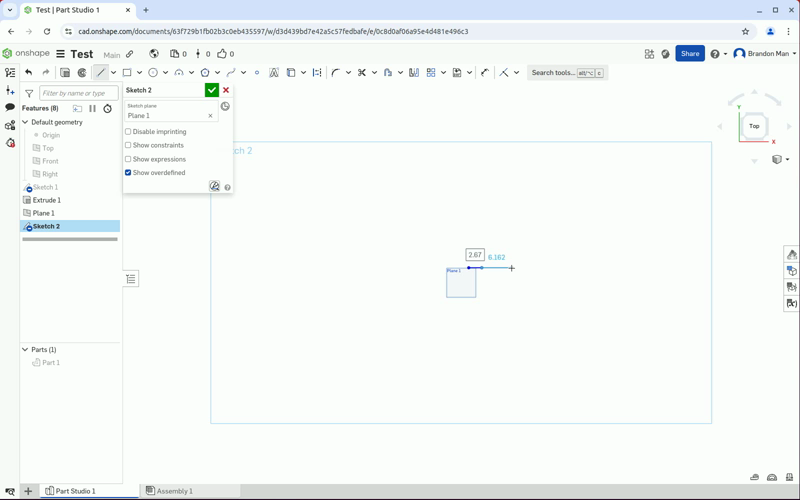
mouse_move(481, 265)
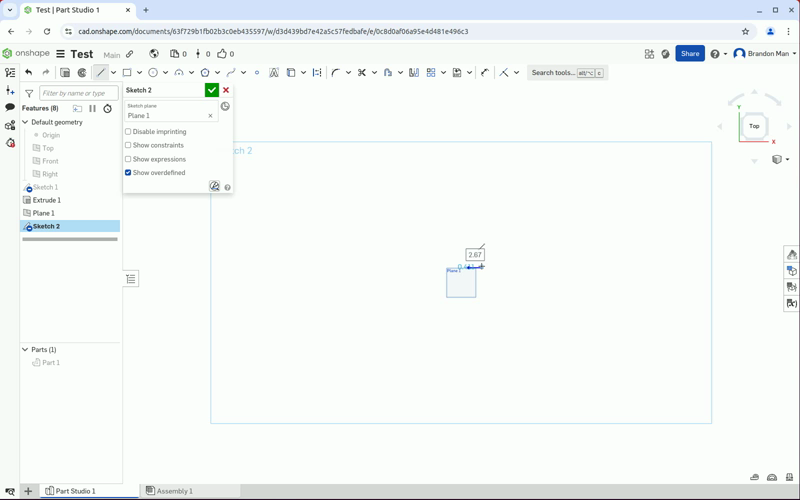
scroll(6)
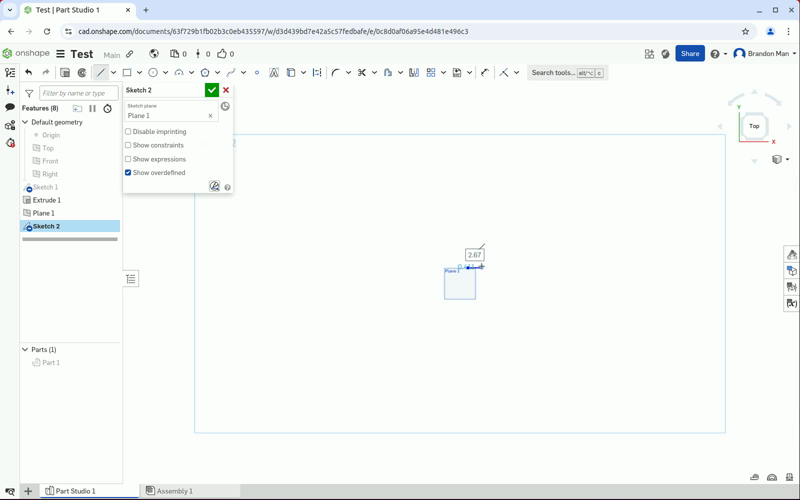
scroll(6)
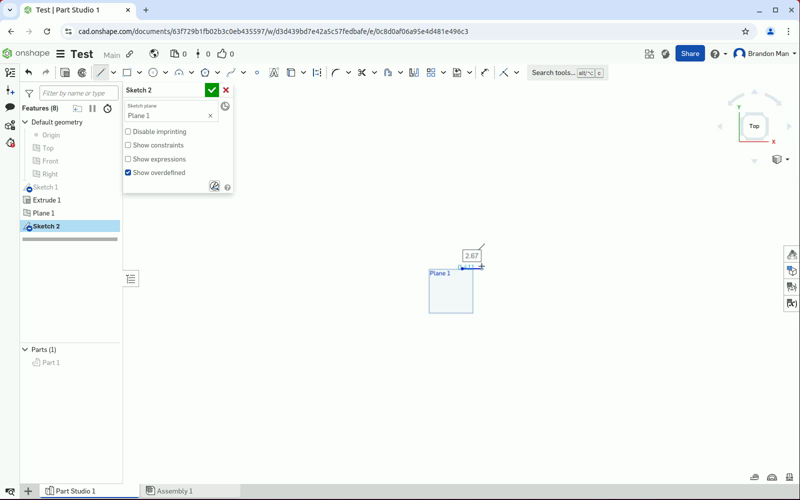
scroll(6)
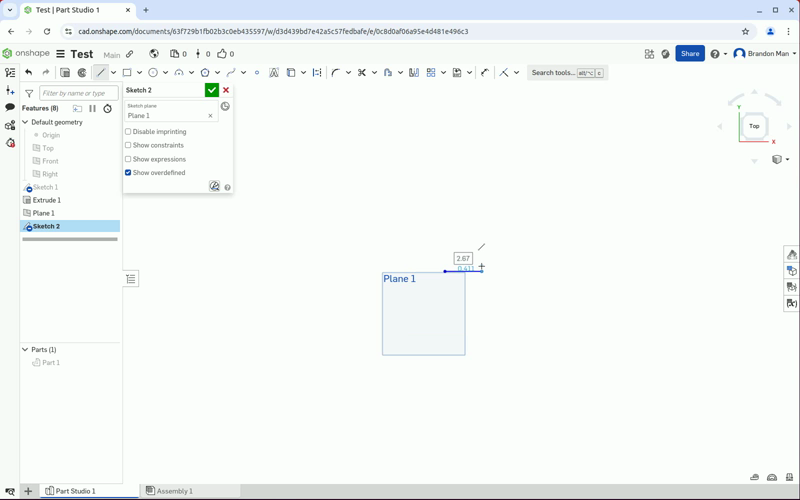
scroll(6)
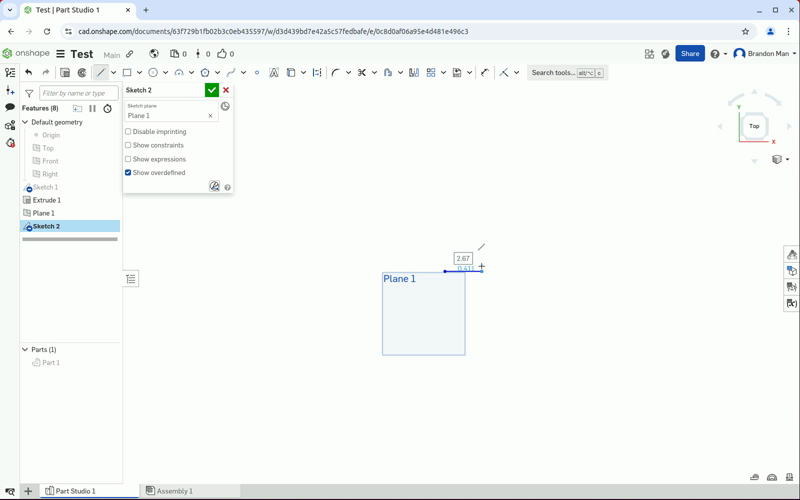
scroll(6)
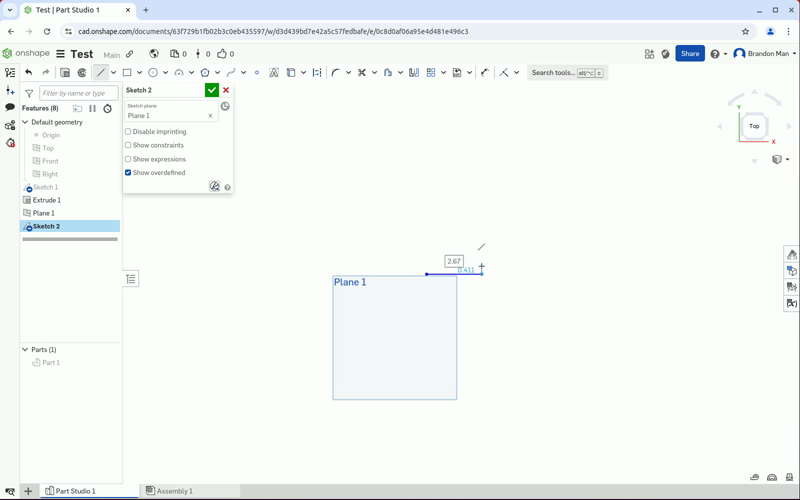
scroll(6)
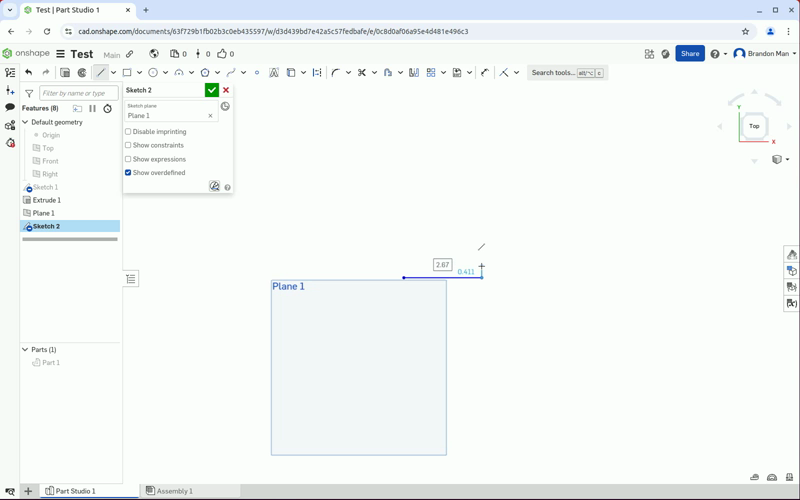
scroll(6)
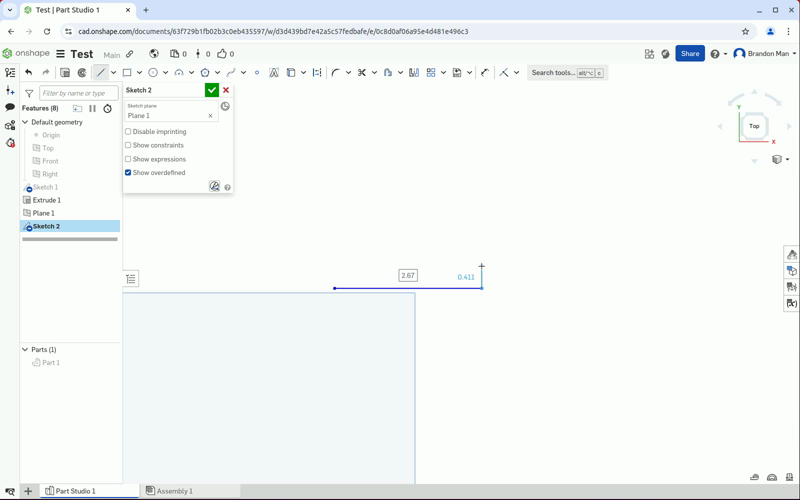
click(481, 265)
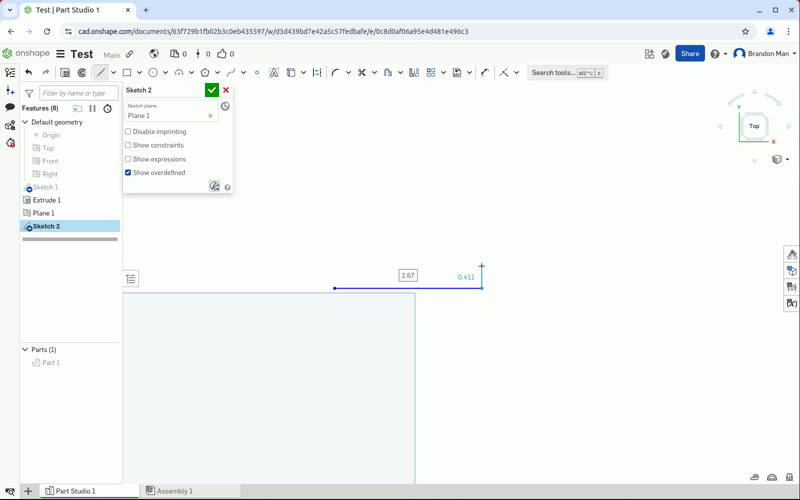
scroll(-6)
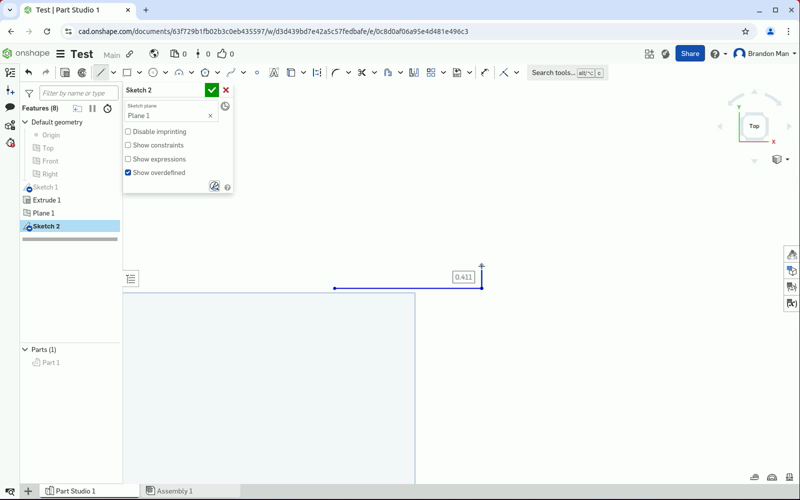
scroll(-6)
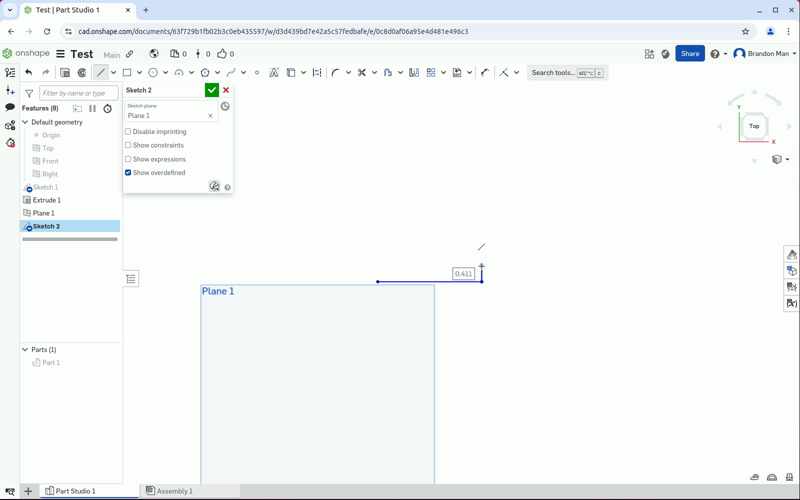
scroll(-6)
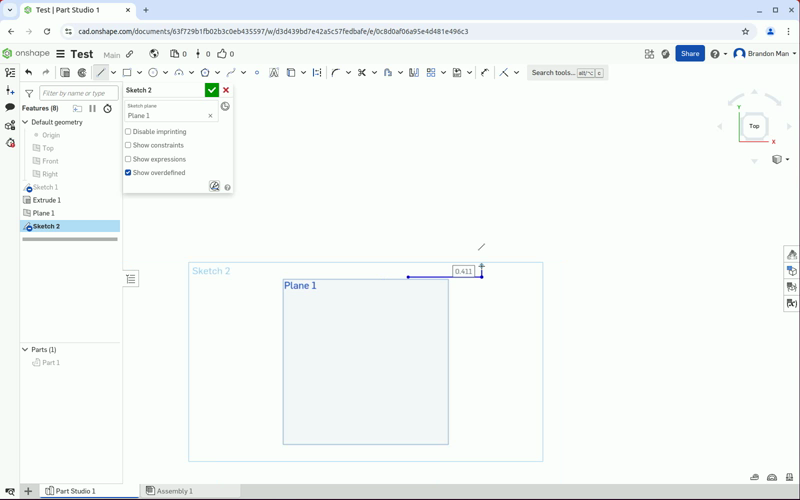
scroll(-6)
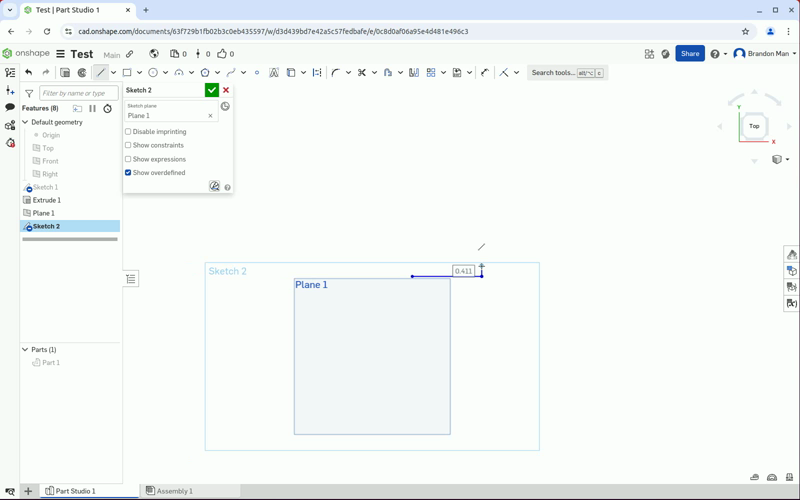
scroll(-6)
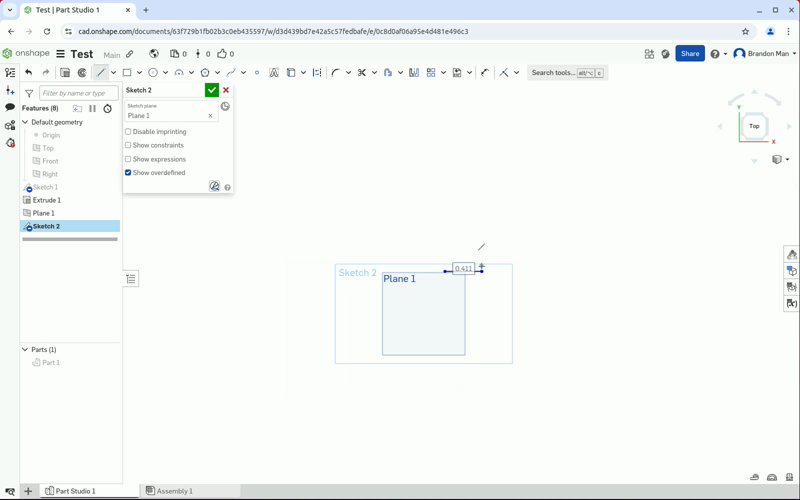
scroll(-6)
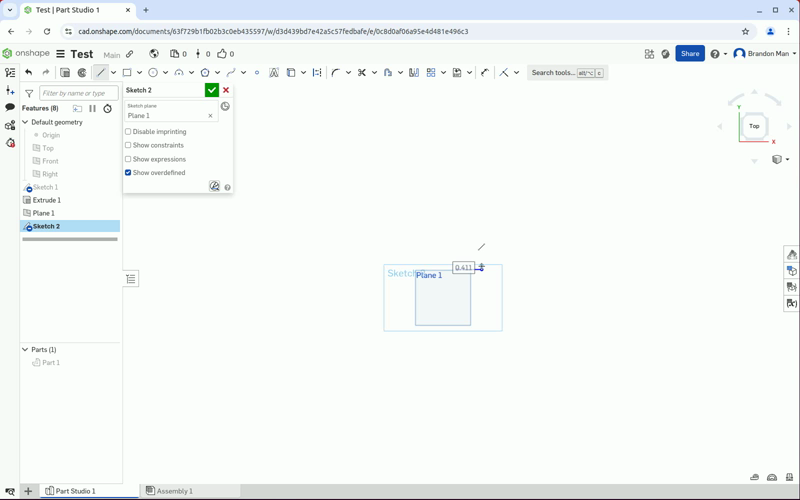
scroll(-6)
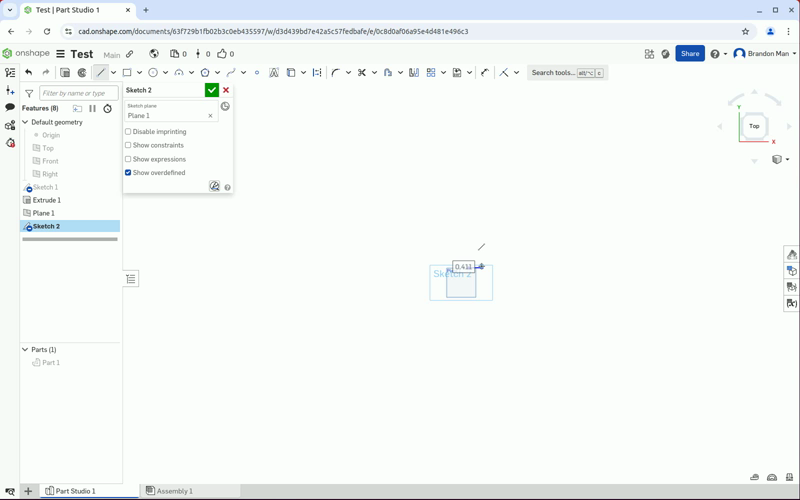
key_up(shift)
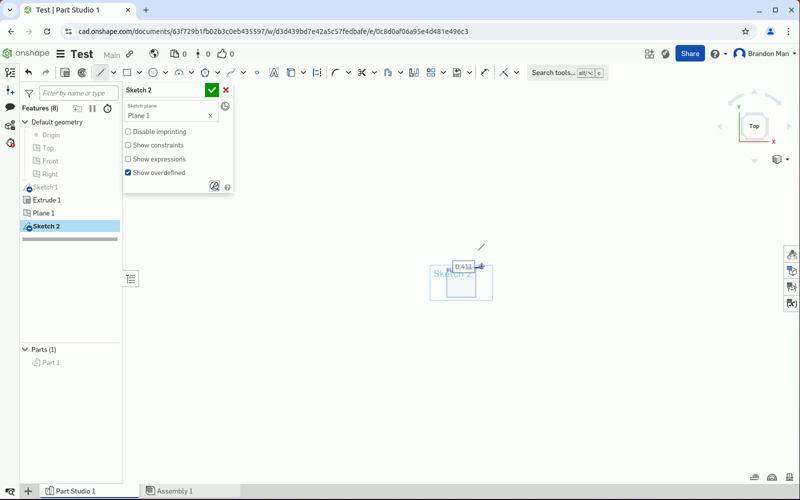
key_down(shift)
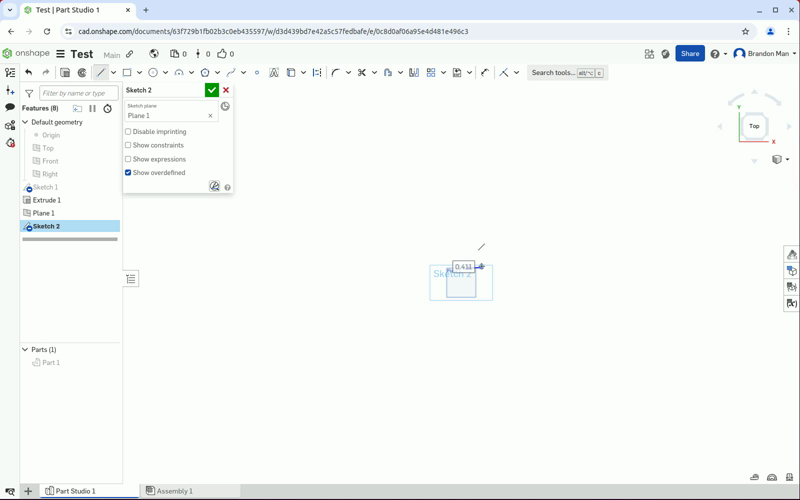
mouse_move(511, 265)
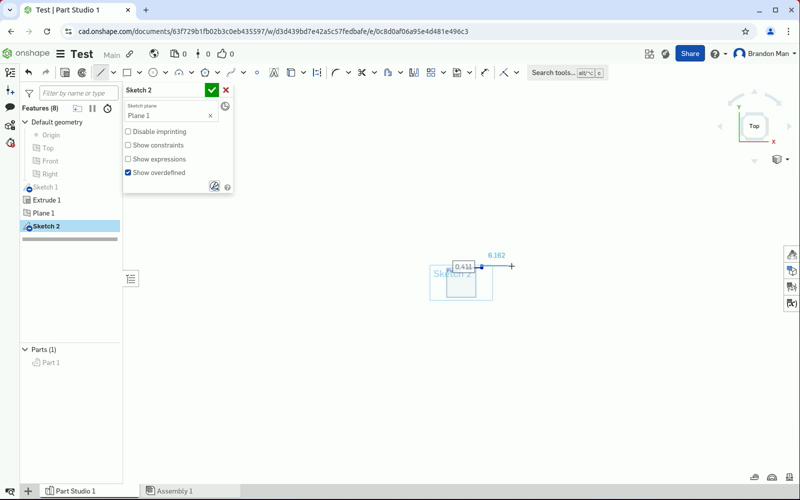
mouse_move(468, 265)
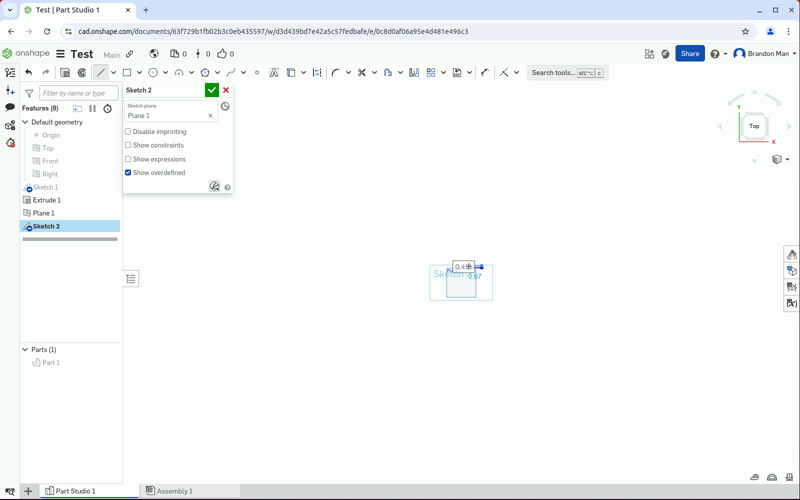
scroll(6)
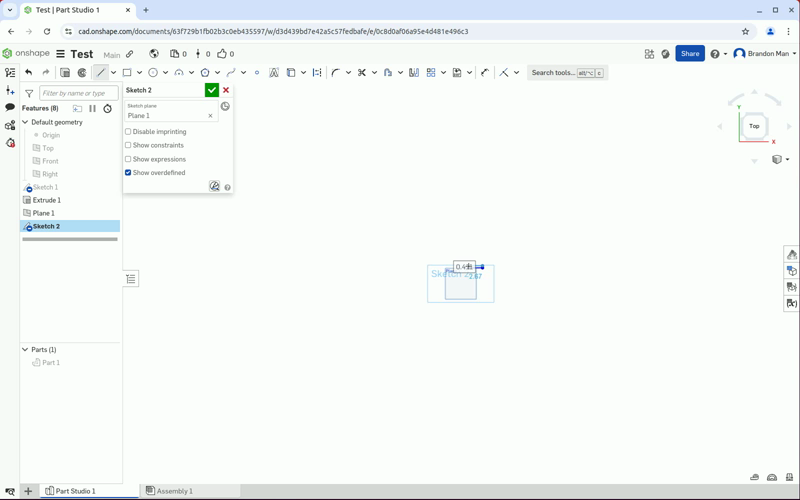
scroll(6)
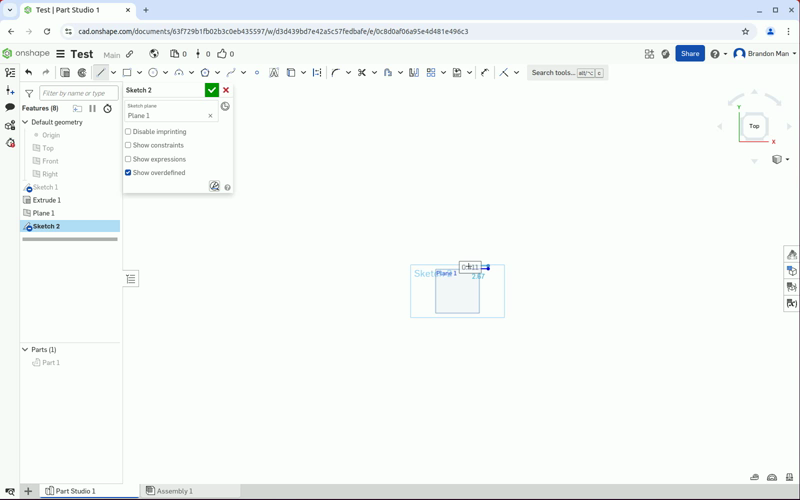
scroll(6)
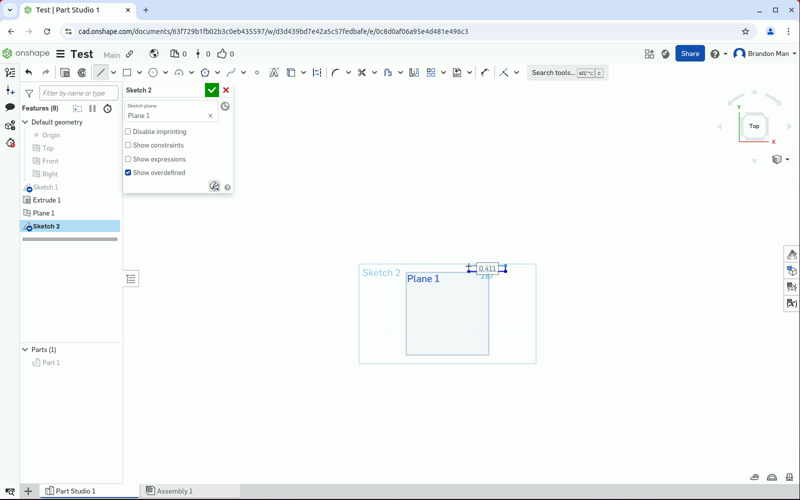
scroll(6)
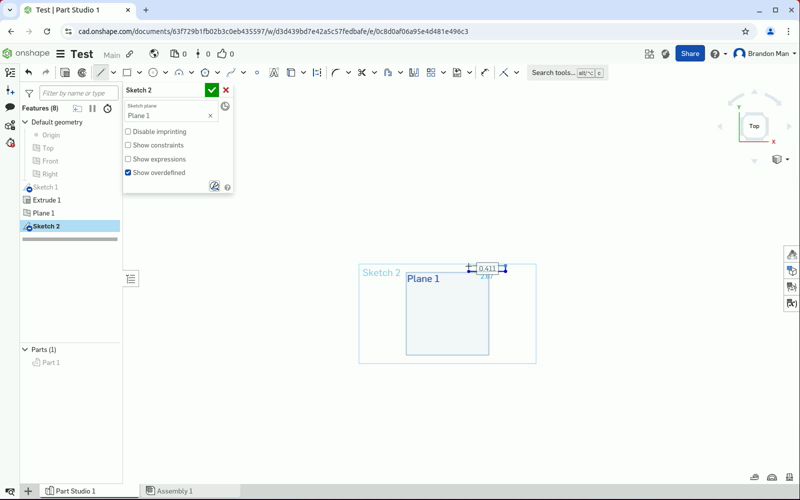
scroll(6)
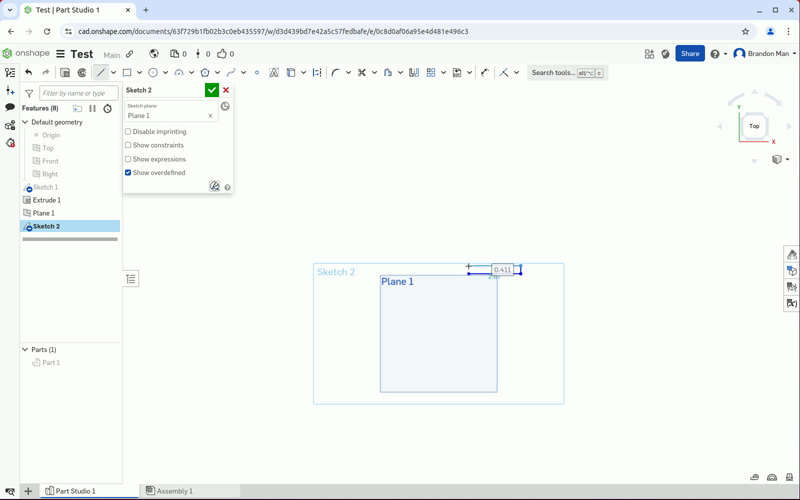
scroll(6)
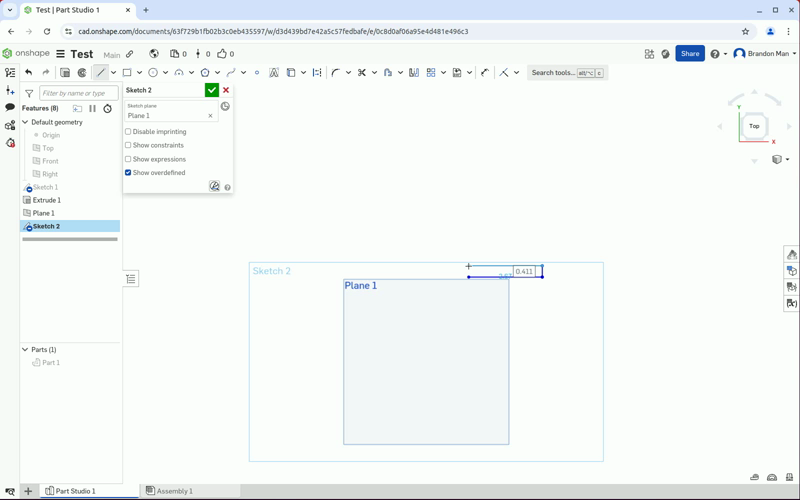
scroll(6)
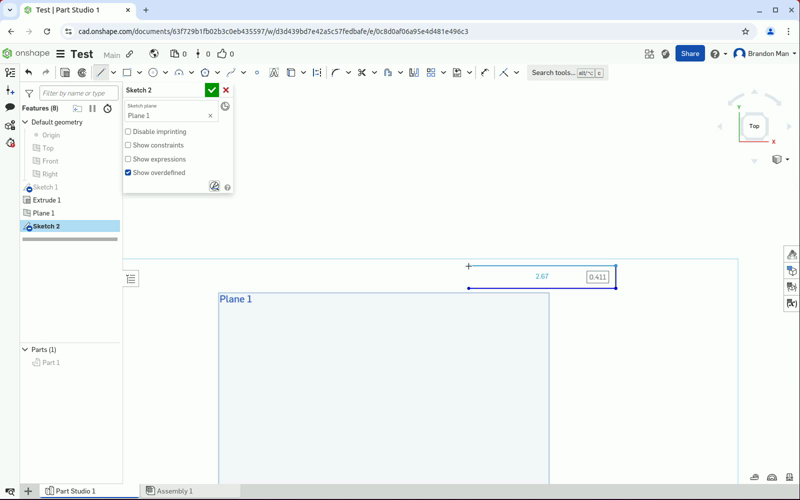
click(468, 265)
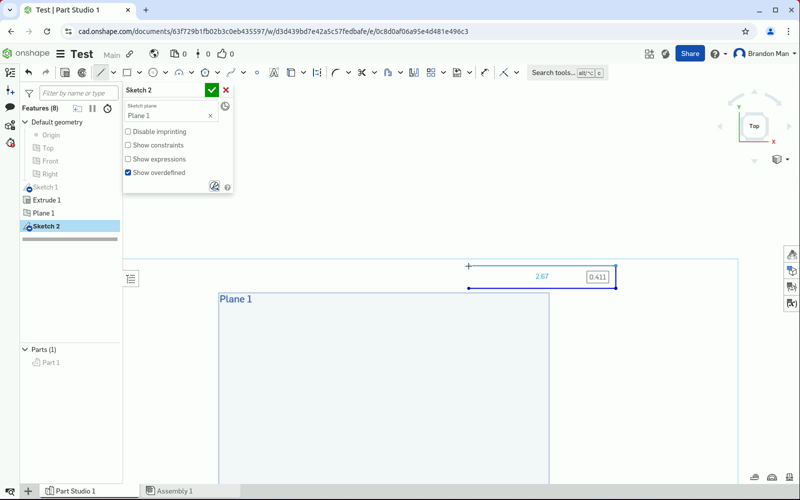
scroll(-6)
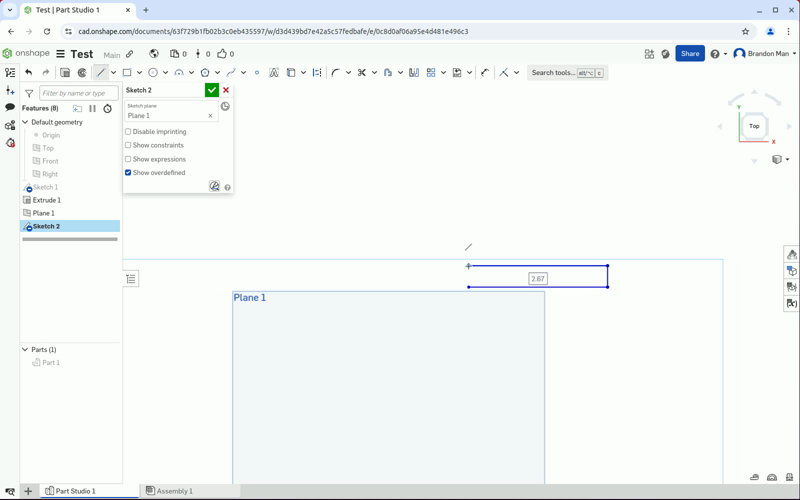
scroll(-6)
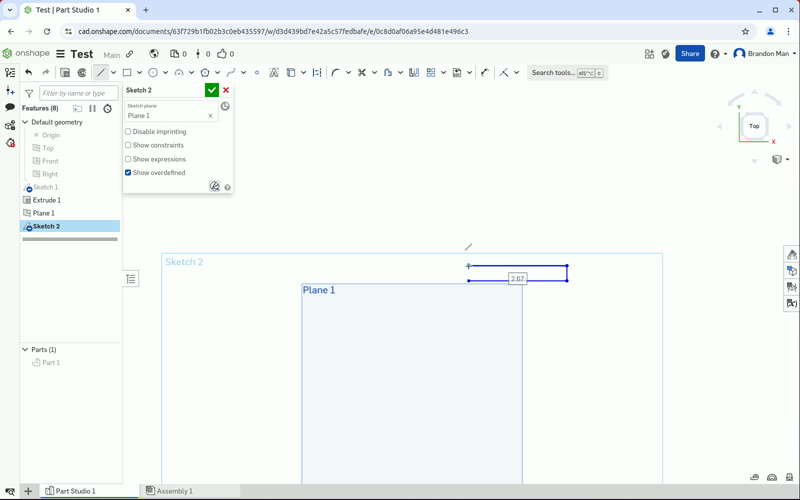
scroll(-6)
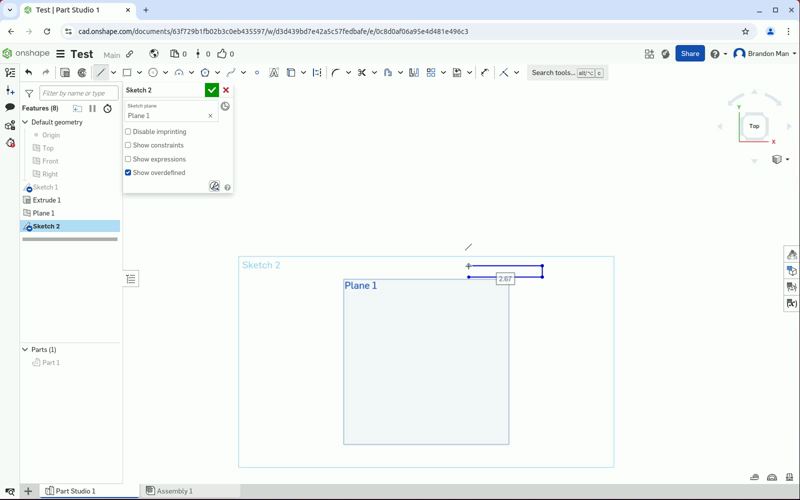
scroll(-6)
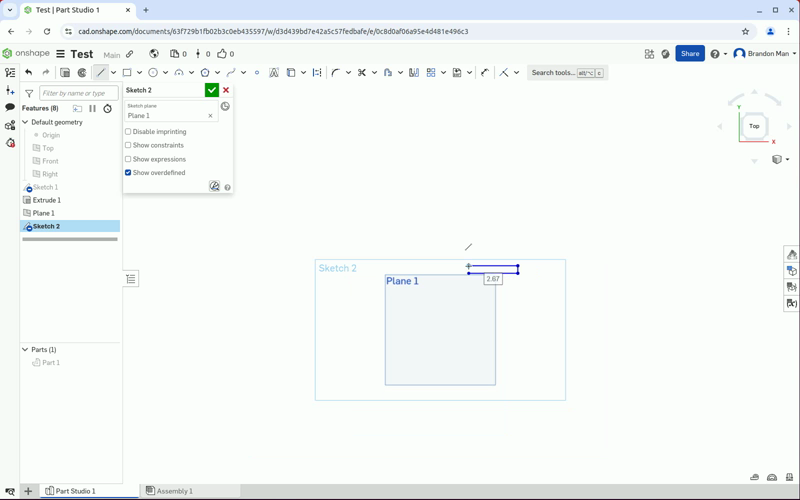
scroll(-6)
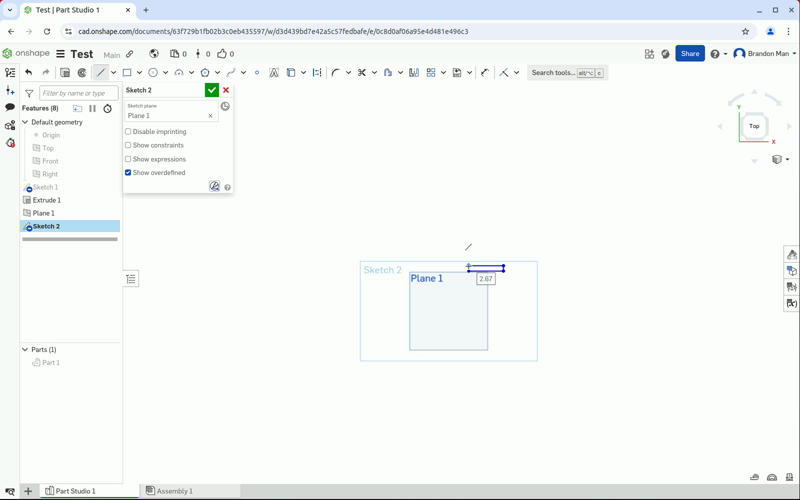
scroll(-6)
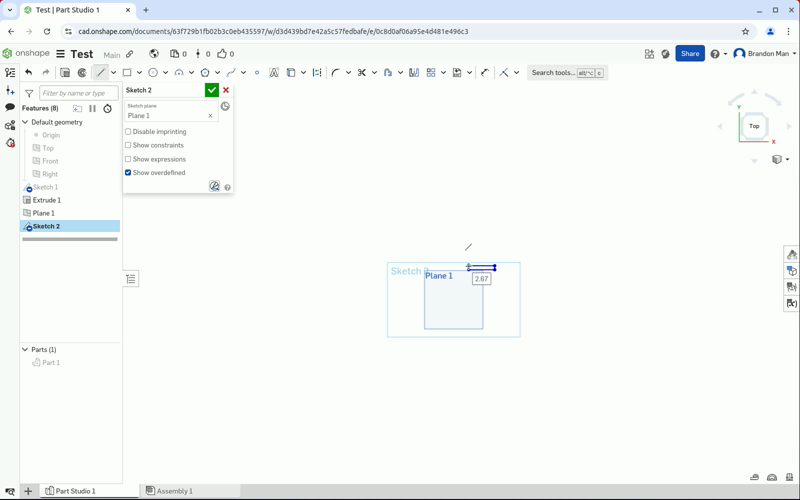
scroll(-6)
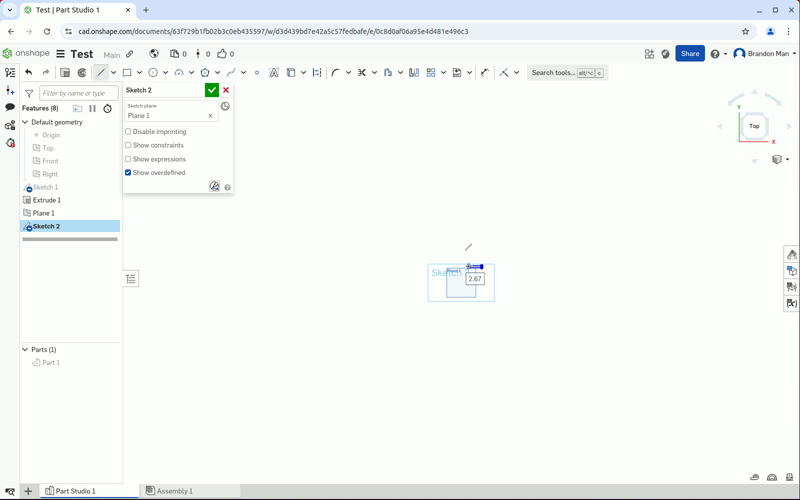
key_up(shift)
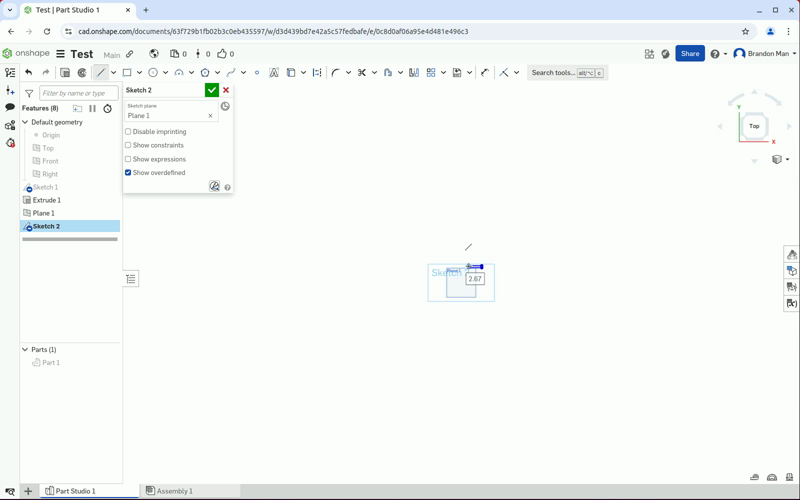
mouse_move(498, 265)
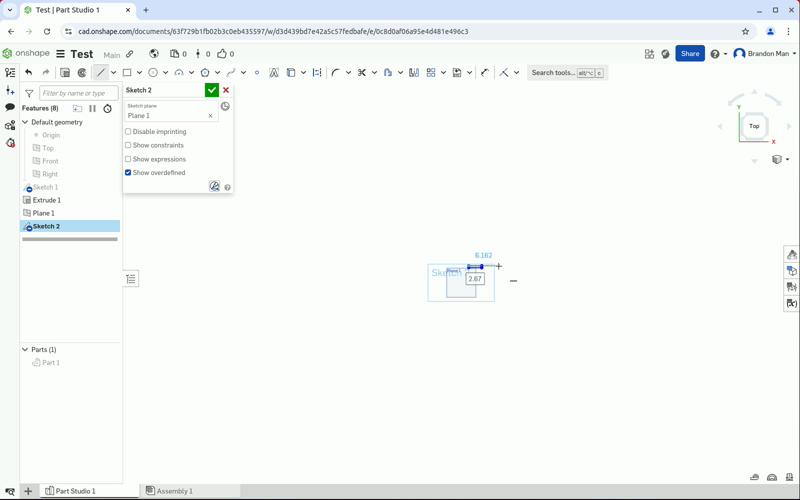
key_down(shift)
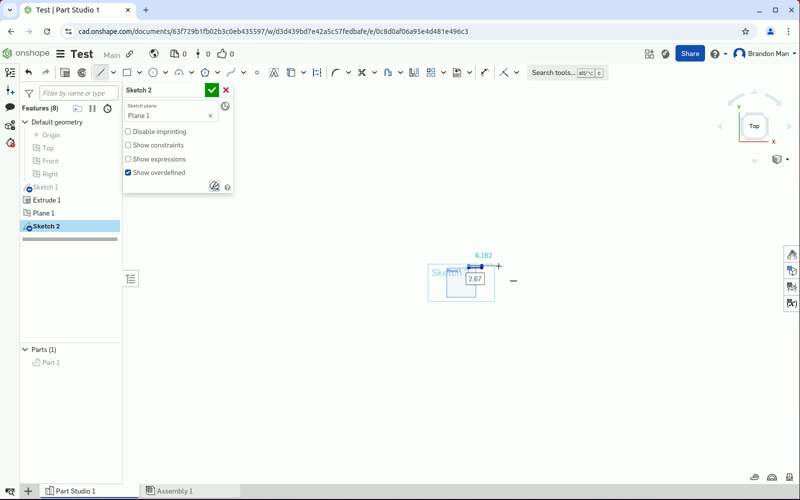
mouse_move(468, 267)
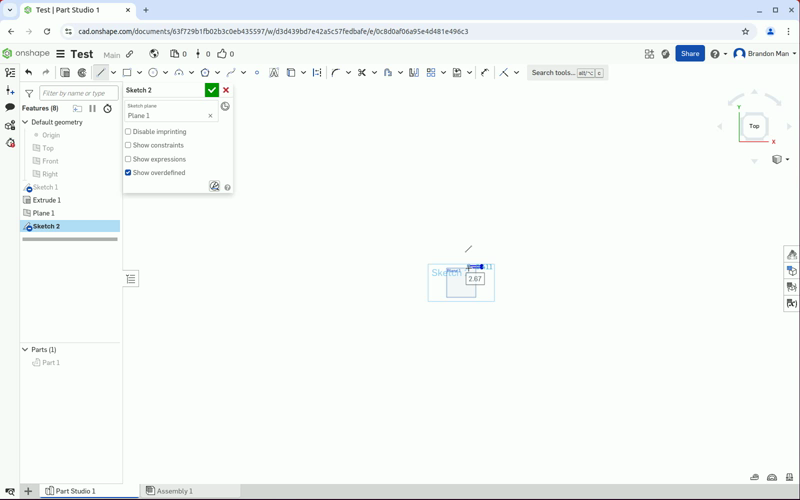
scroll(6)
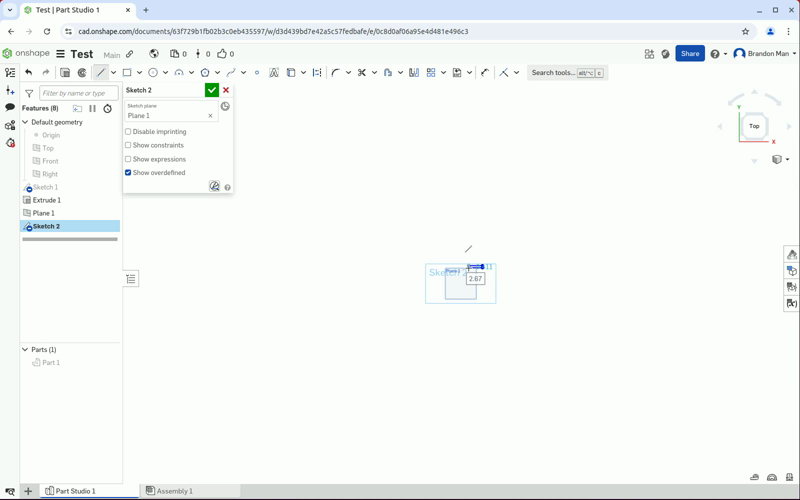
scroll(6)
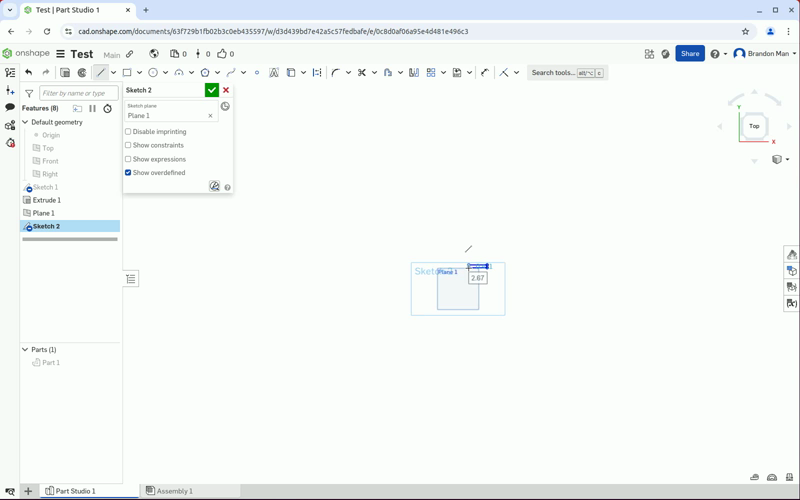
scroll(6)
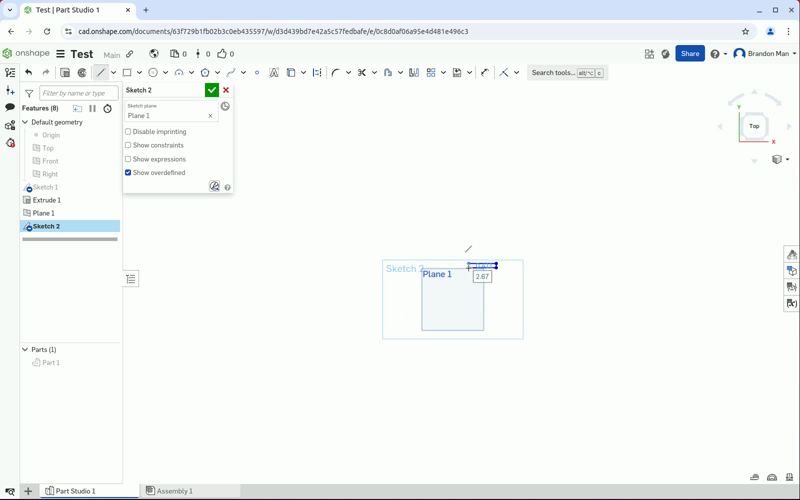
scroll(6)
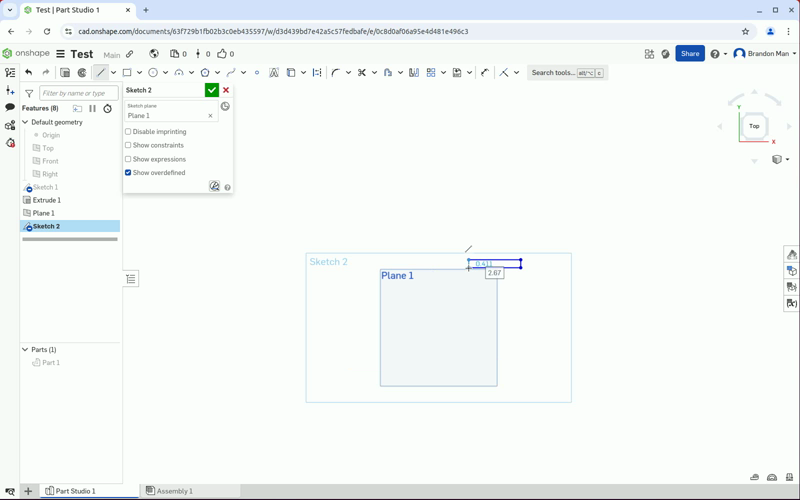
scroll(6)
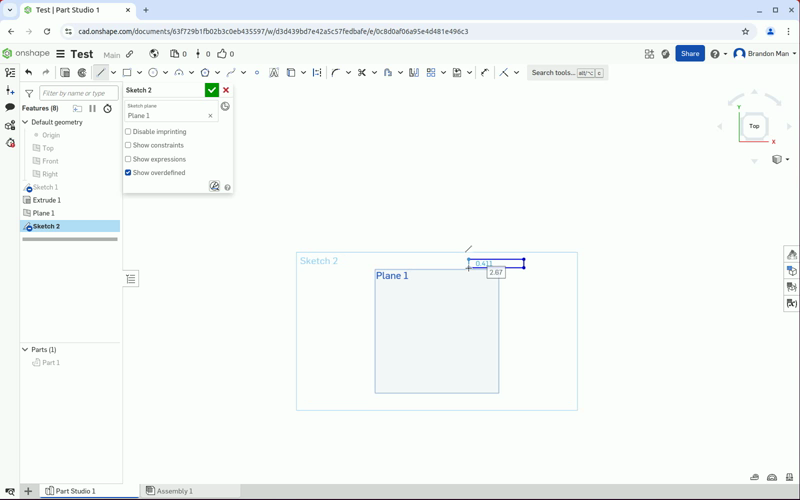
scroll(6)
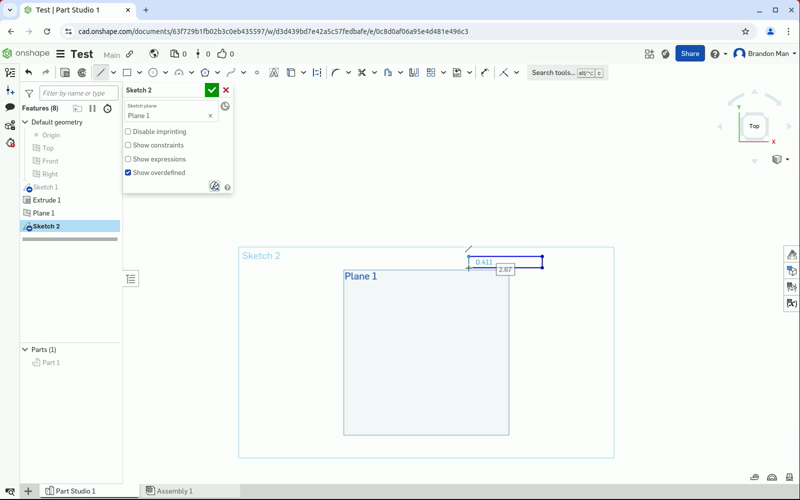
scroll(6)
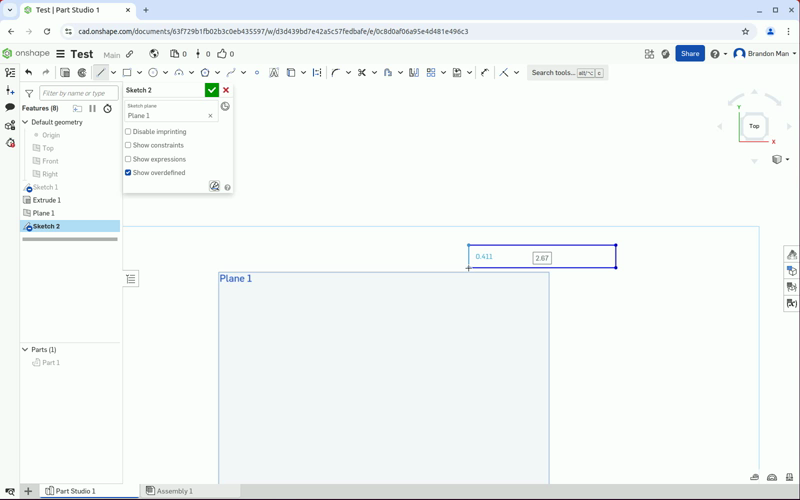
key_up(shift)
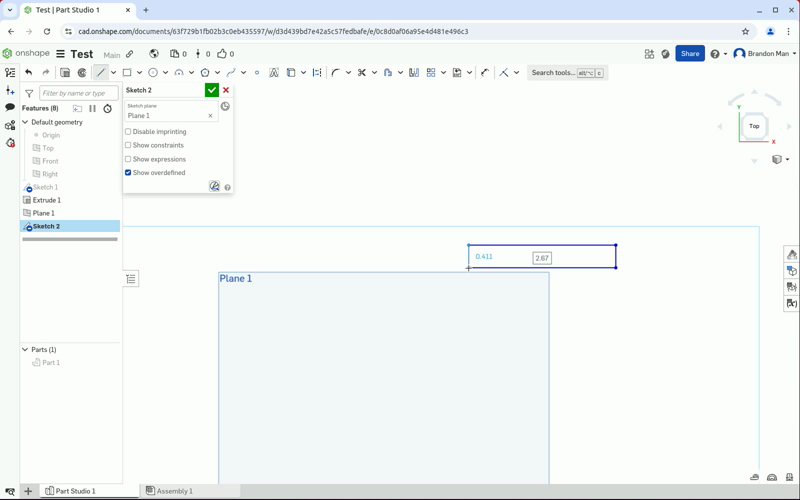
click(468, 267)
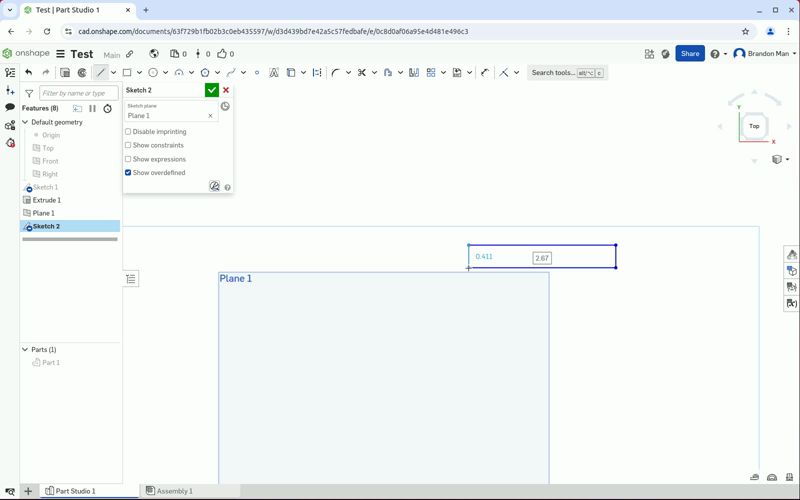
scroll(-6)
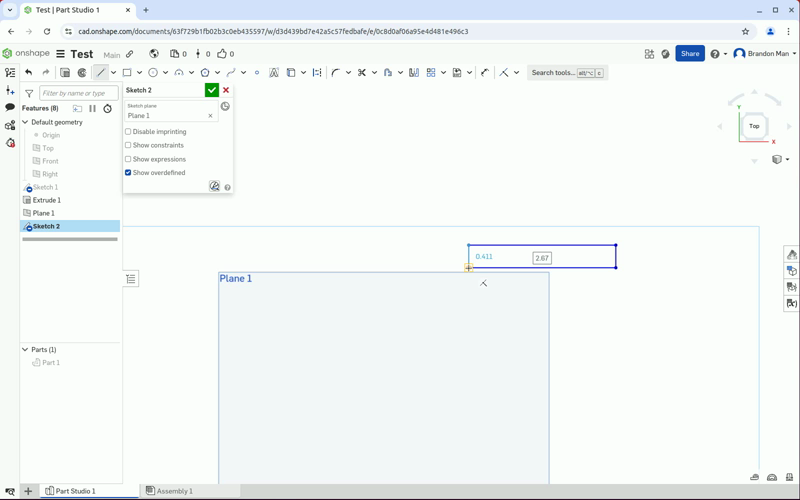
scroll(-6)
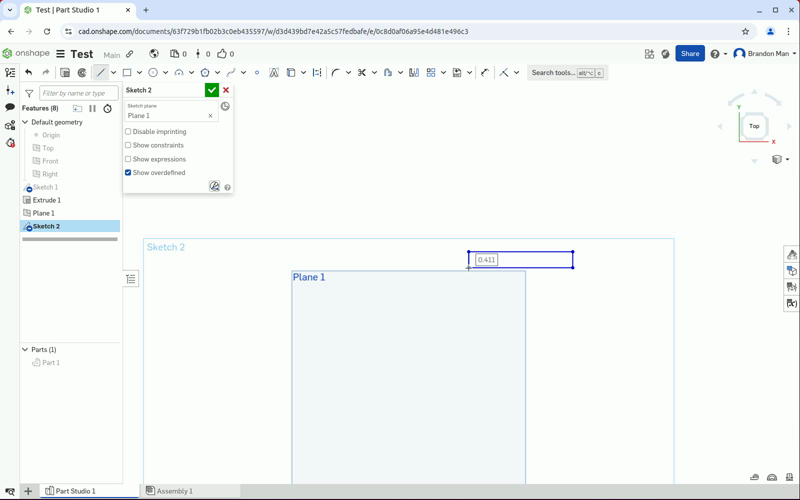
scroll(-6)
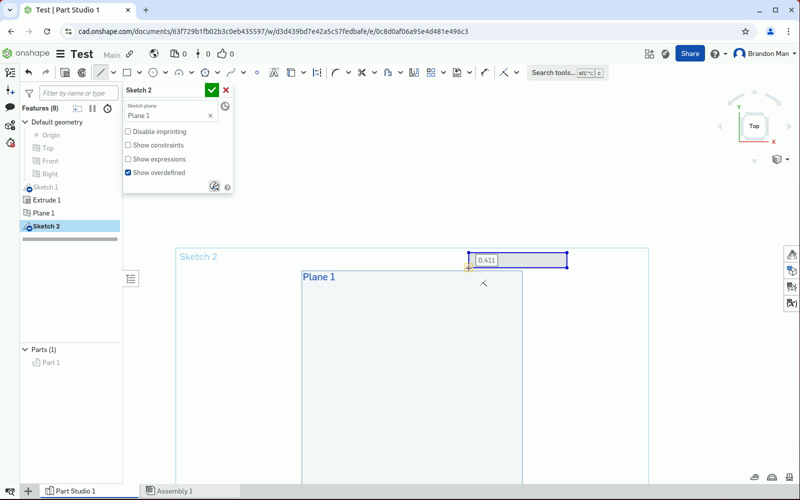
scroll(-6)
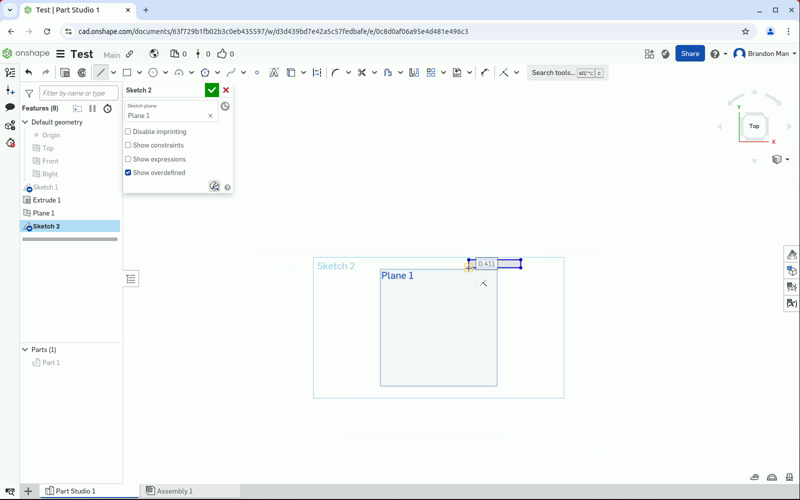
scroll(-6)
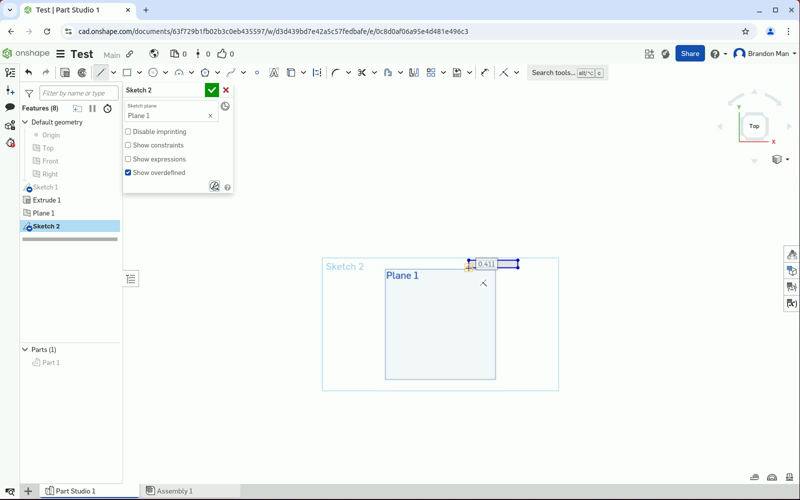
scroll(-6)
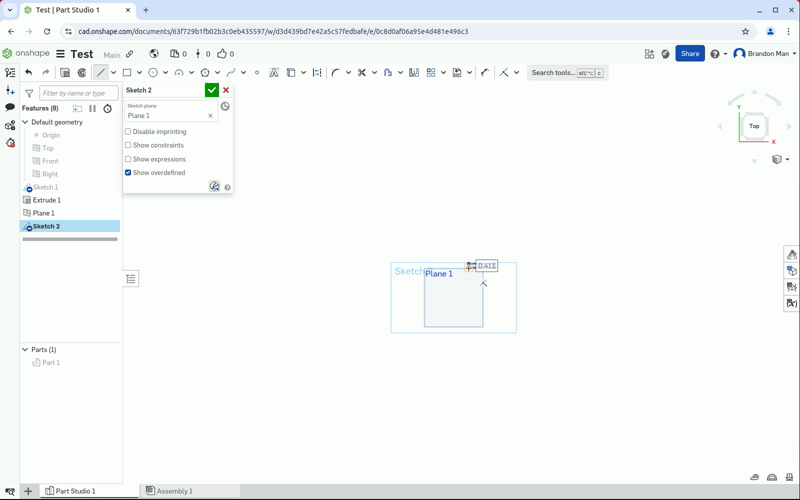
scroll(-6)
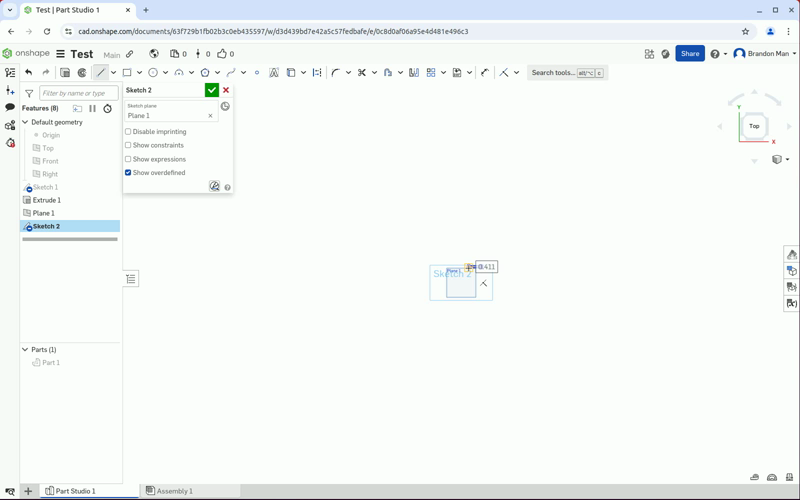
key(esc)
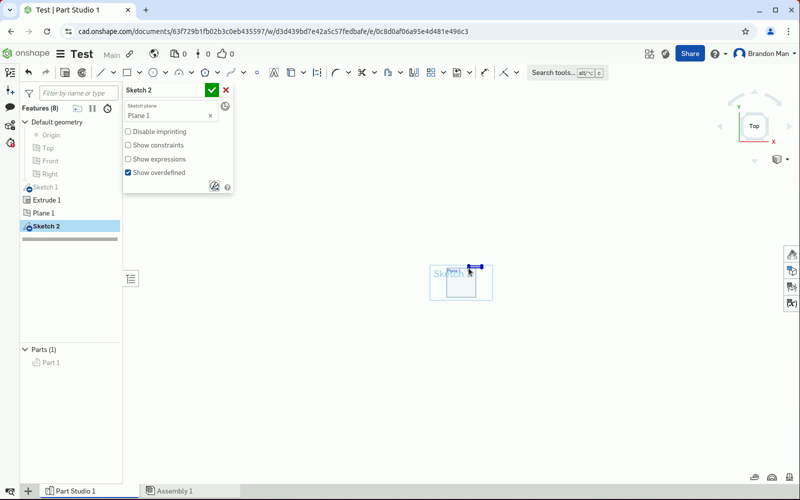
mouse_move(479, 266)
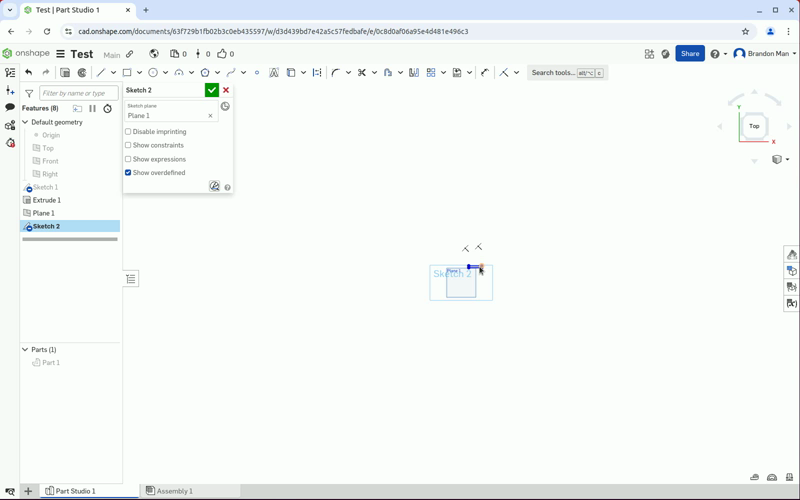
scroll(6)
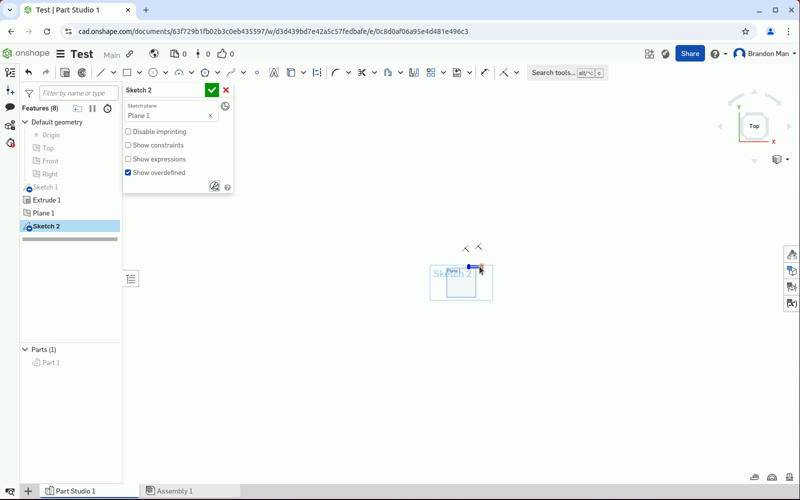
scroll(6)
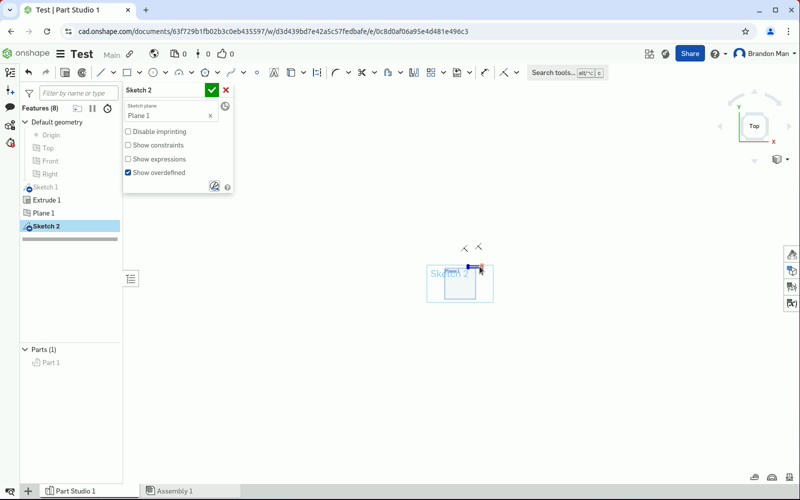
scroll(6)
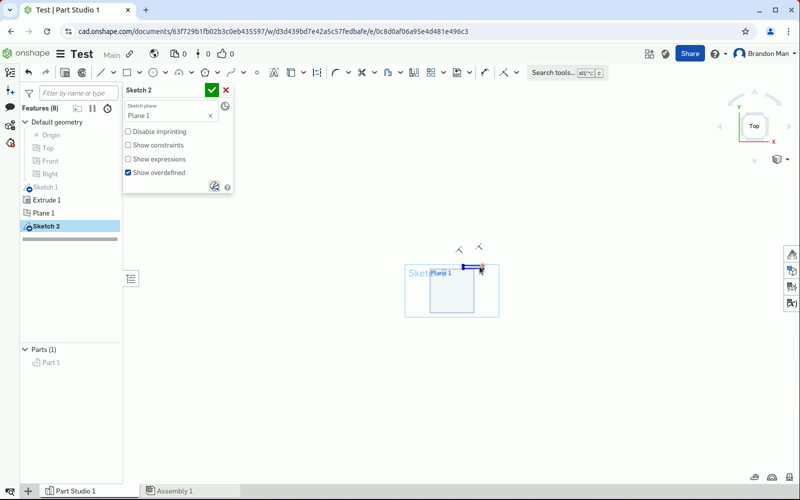
scroll(6)
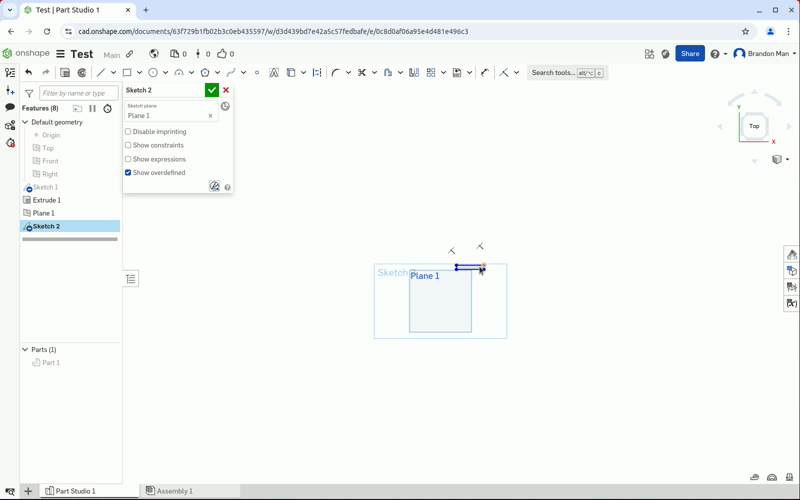
scroll(6)
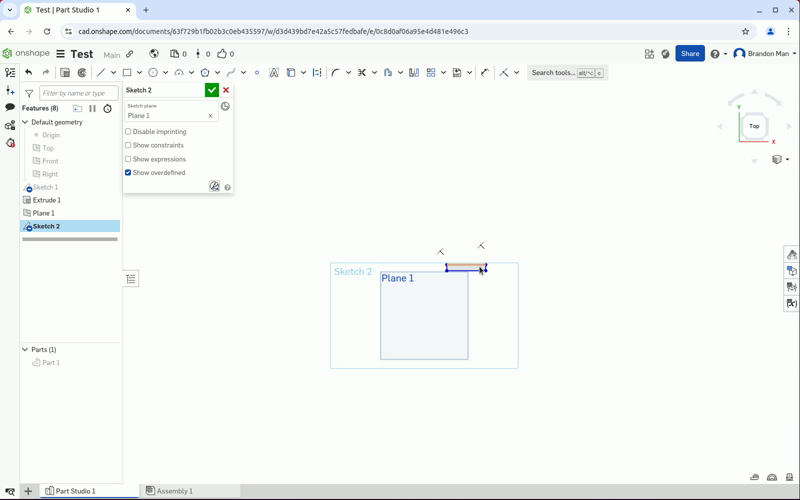
scroll(6)
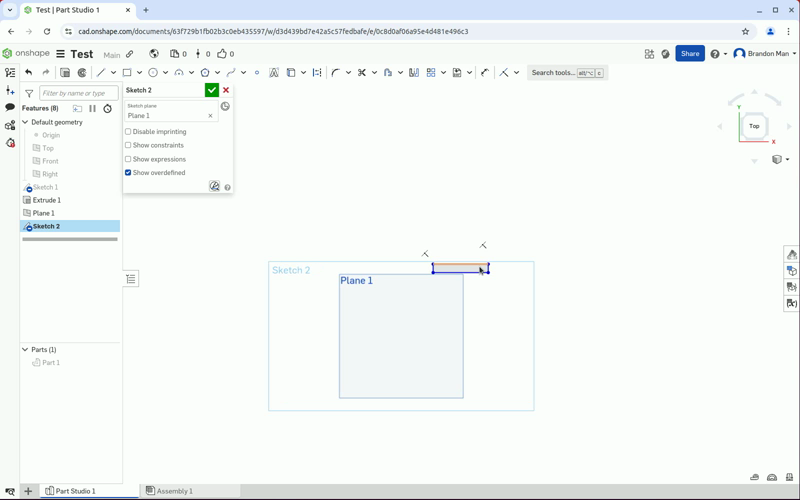
scroll(6)
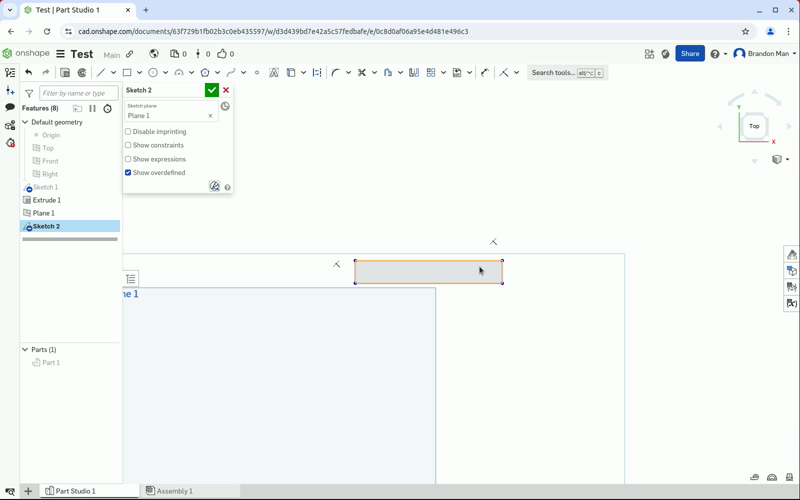
click(479, 266)
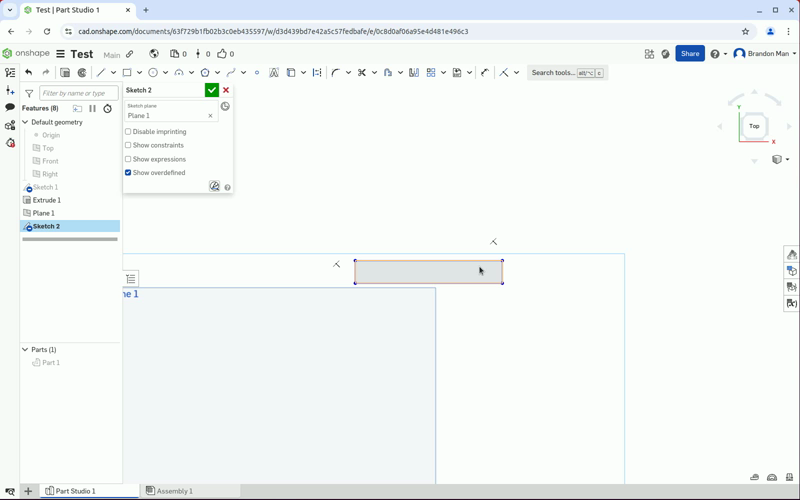
scroll(-6)
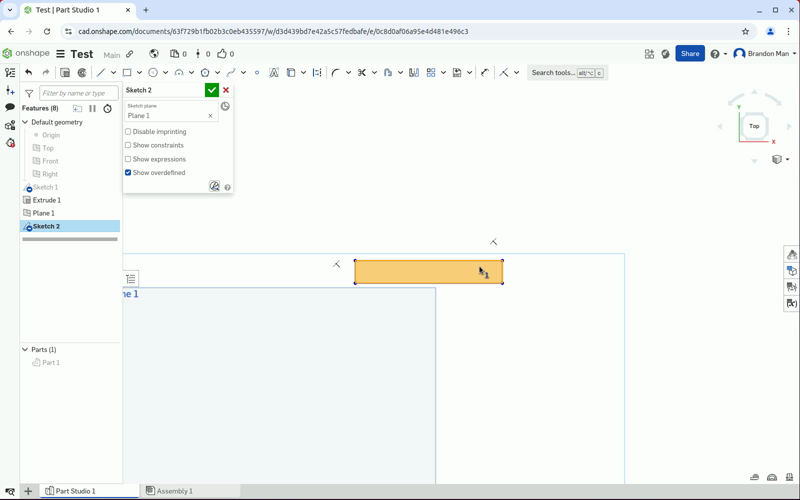
scroll(-6)
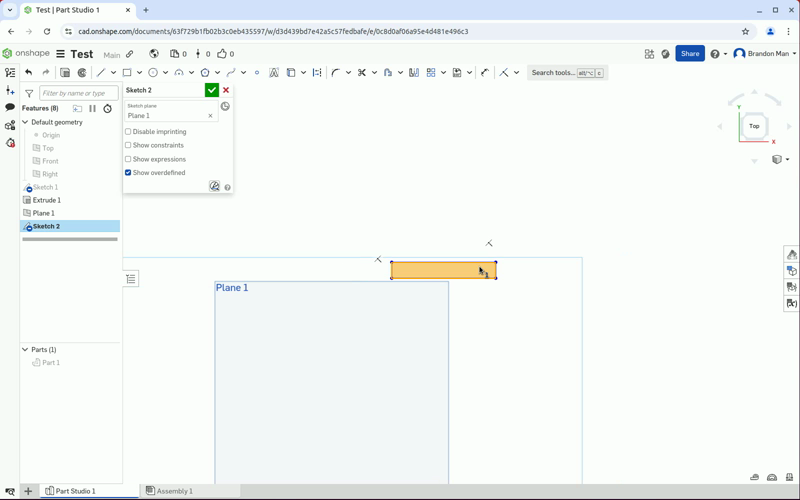
scroll(-6)
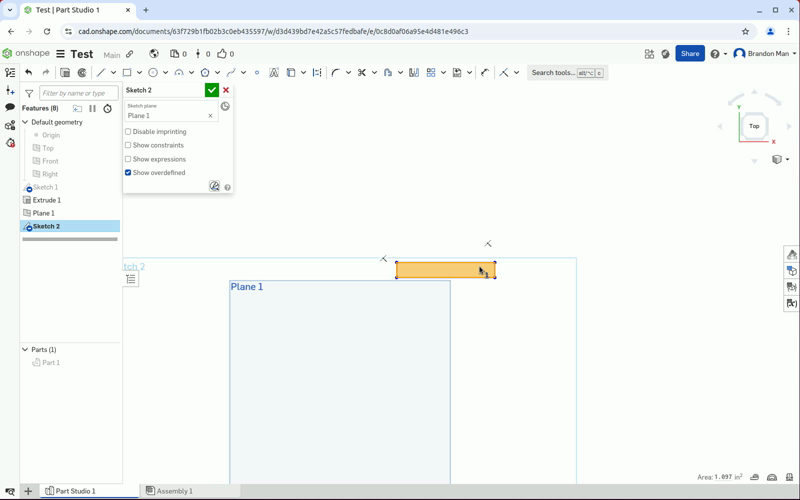
scroll(-6)
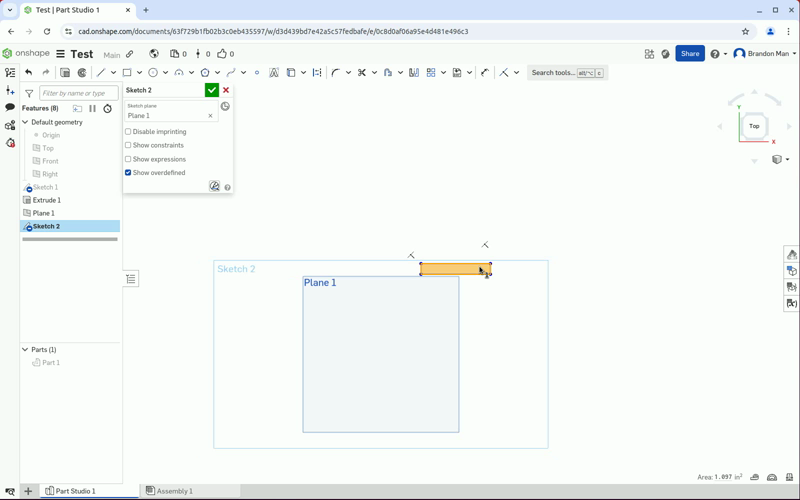
scroll(-6)
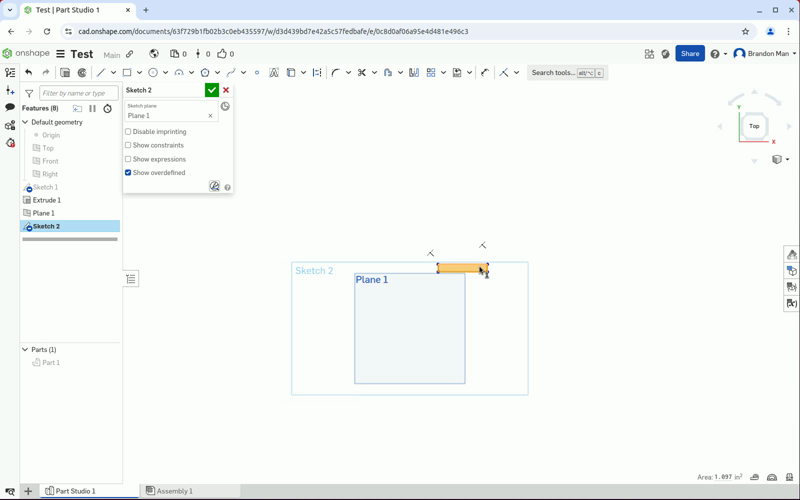
scroll(-6)
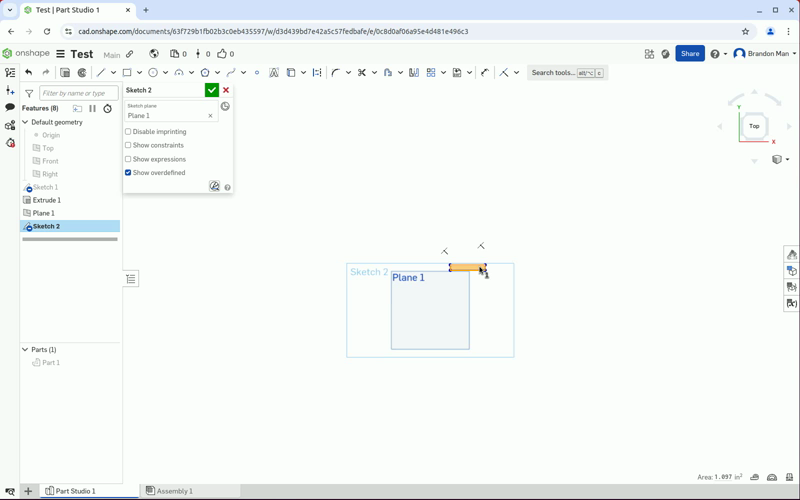
scroll(-6)
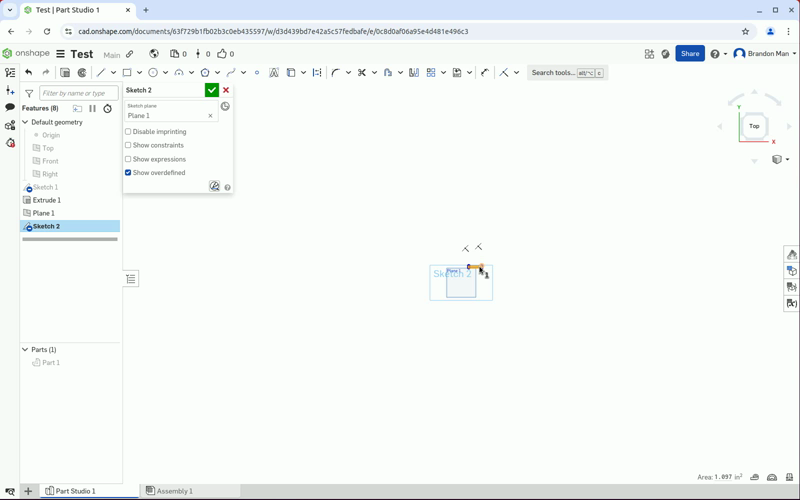
mouse_move(73, 352)
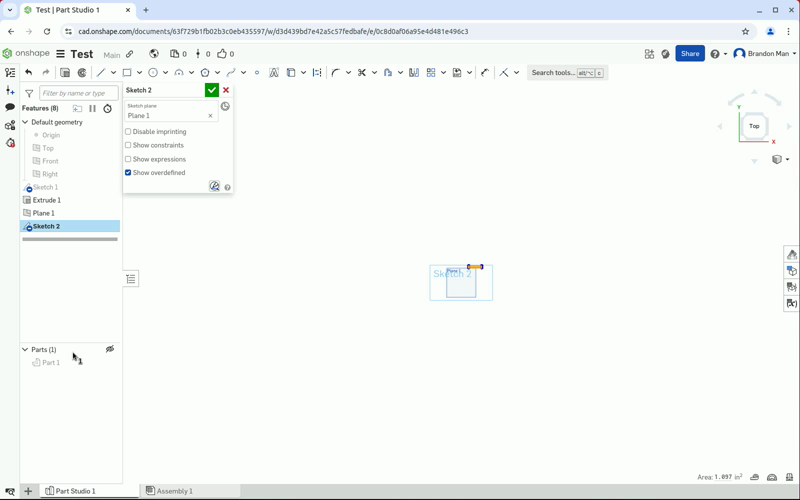
key(shift+y)
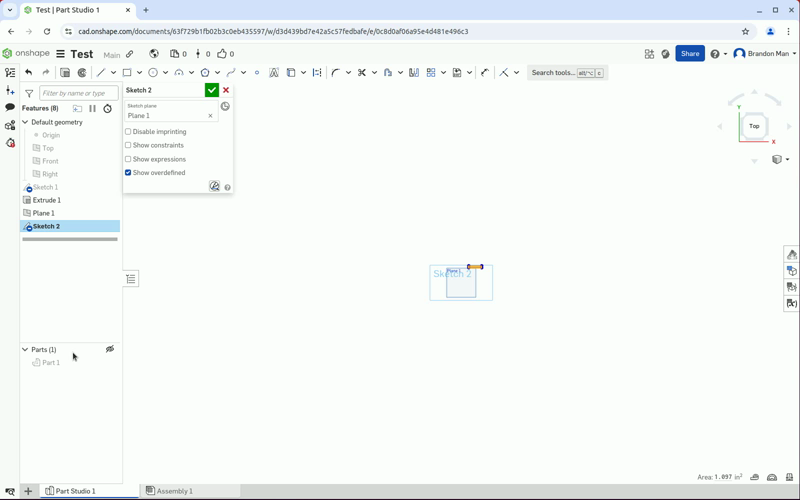
key(shift+e)
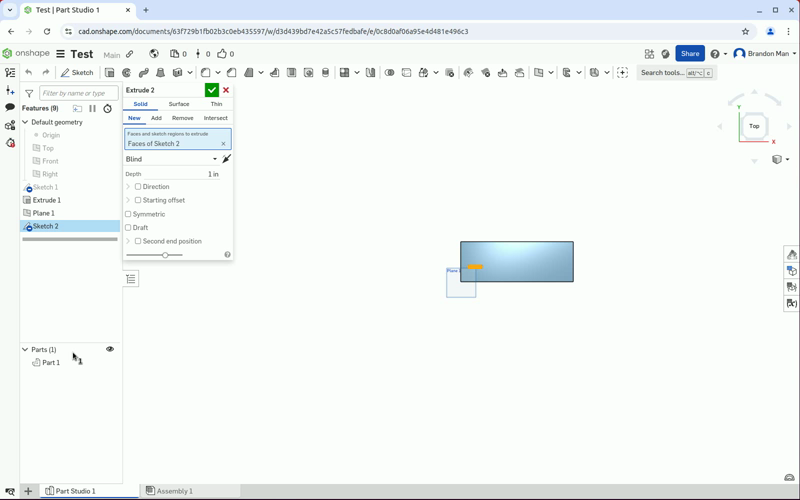
mouse_move(143, 106)
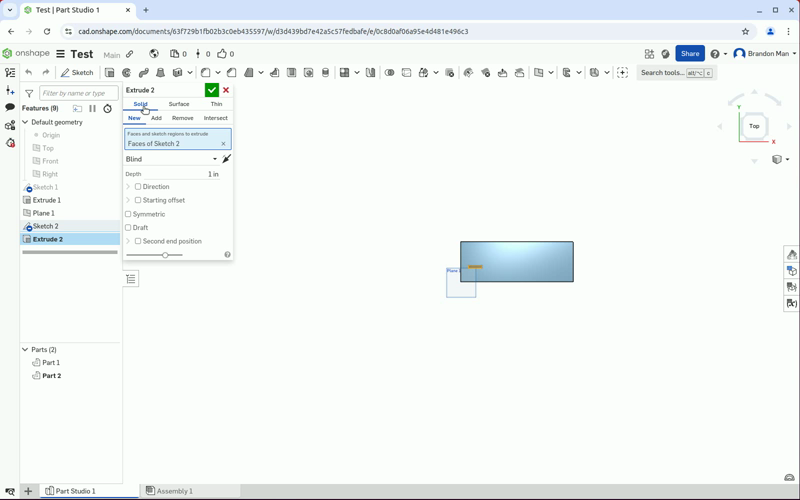
click(143, 106)
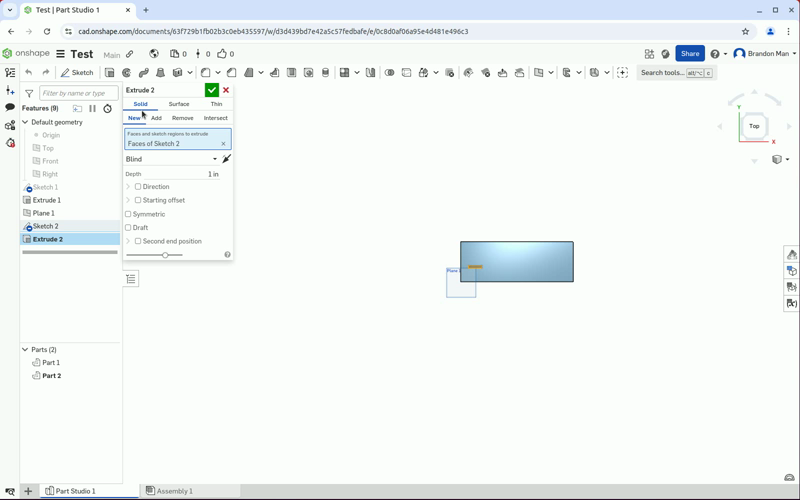
mouse_move(137, 120)
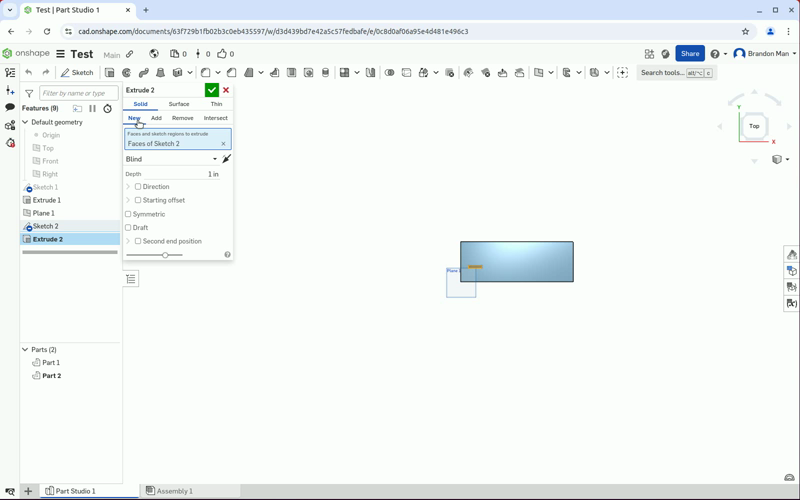
click(137, 120)
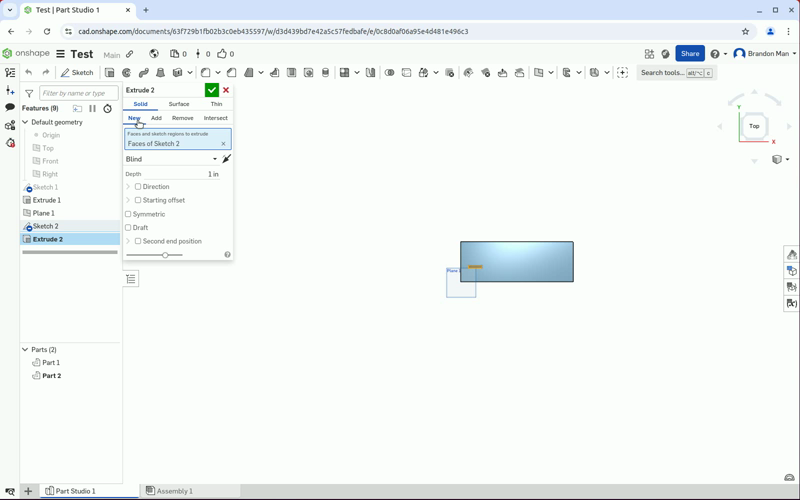
key(tab, 4)
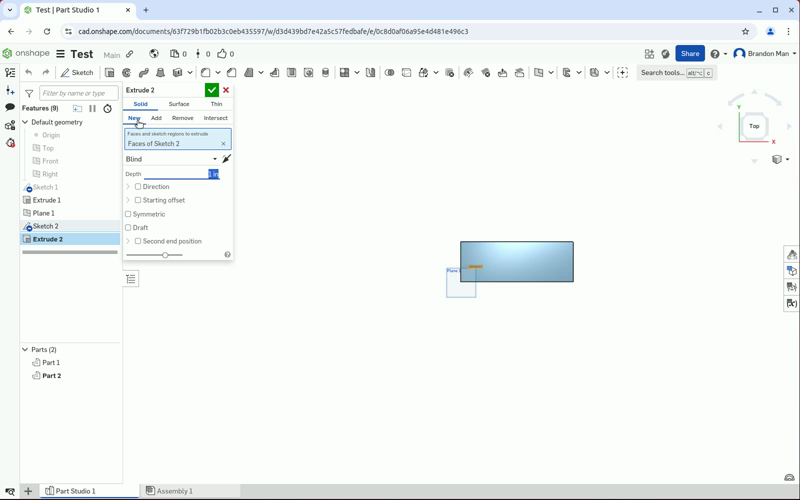
text(3.37)
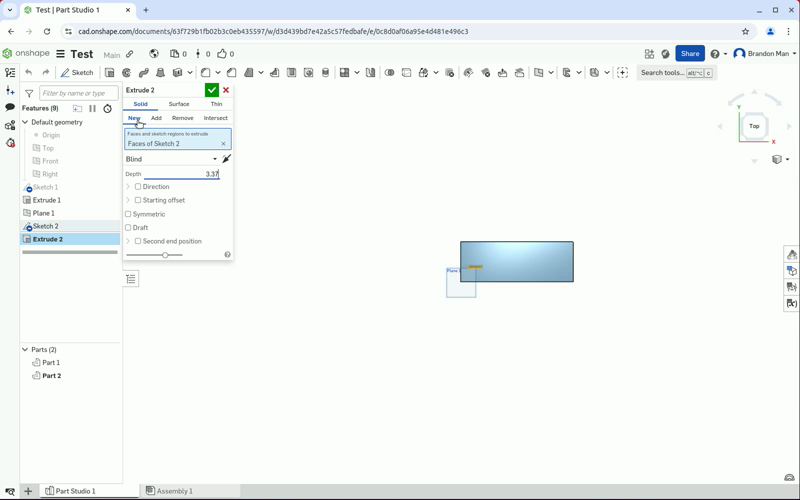
key(enter)
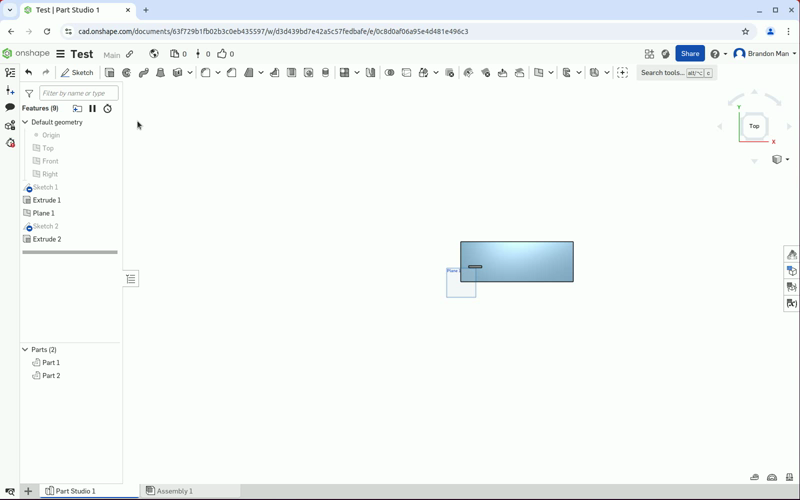
key(shift+h)
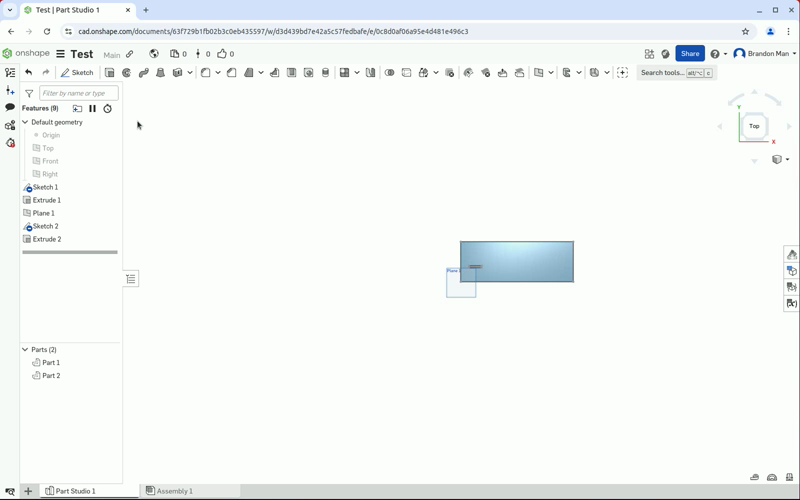
key(shift+h)
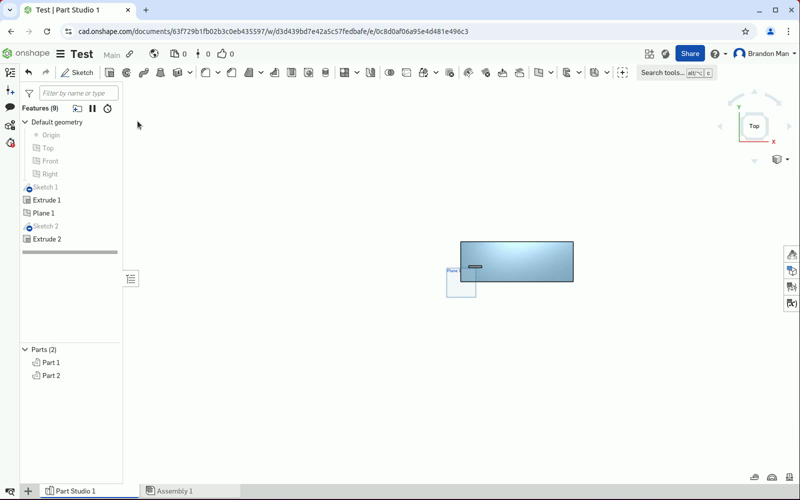
mouse_move(73, 189)
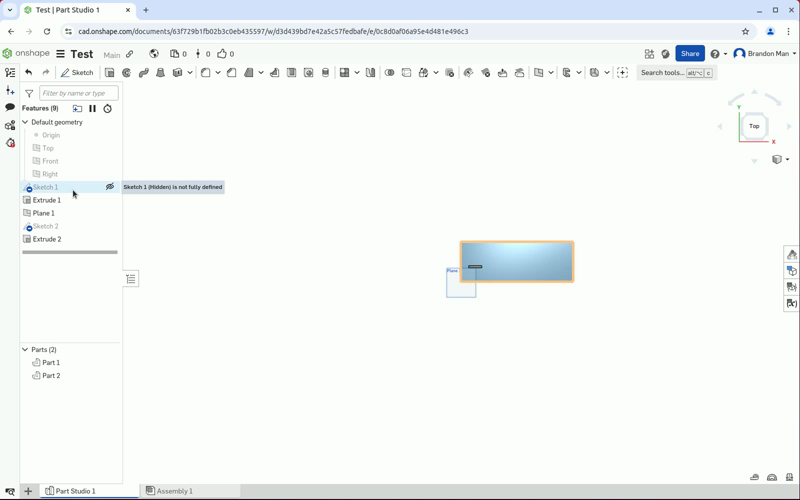
click(73, 189)
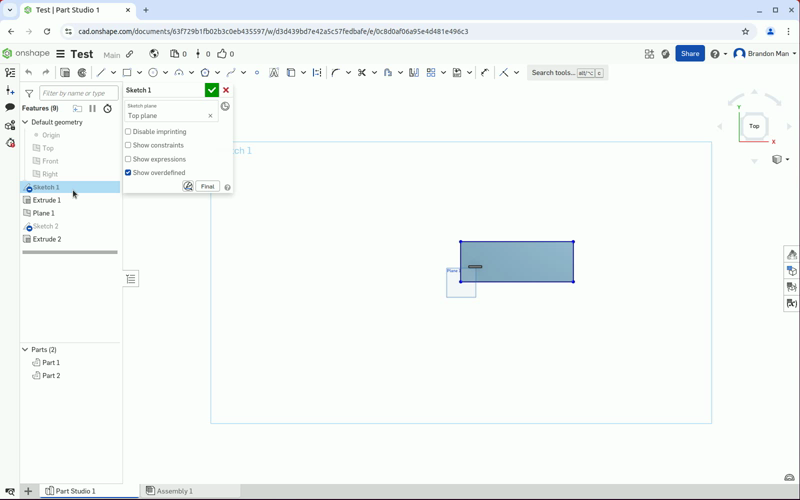
mouse_move(229, 92)
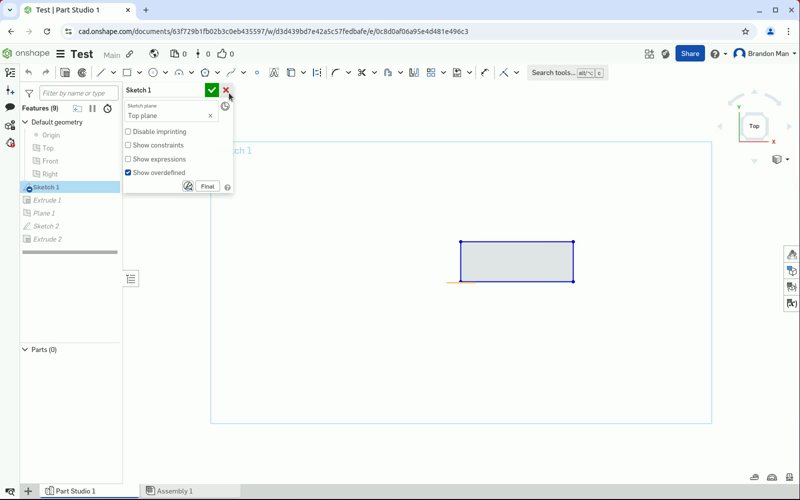
click(229, 92)
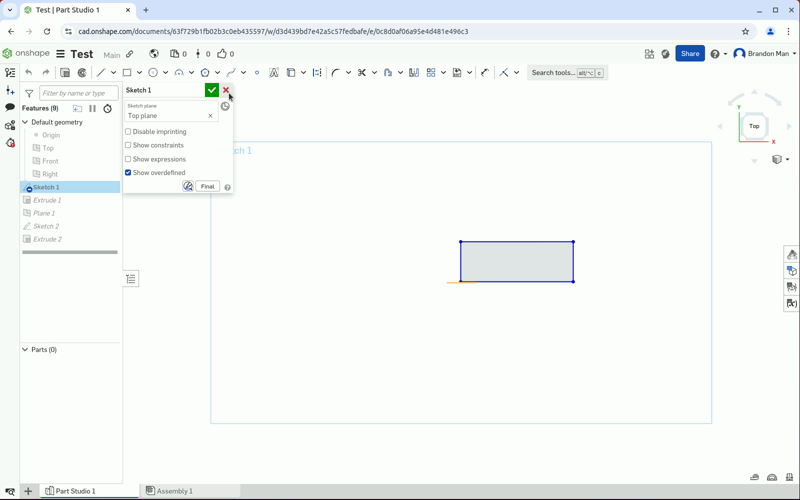
key(shift+s)
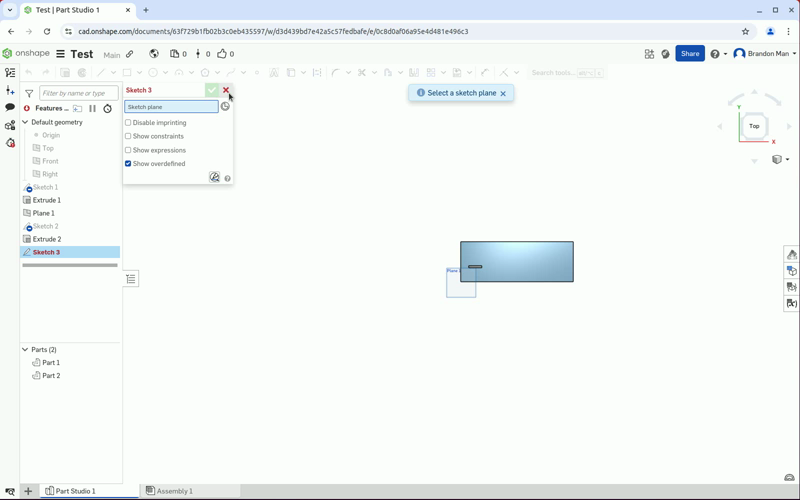
mouse_move(73, 215)
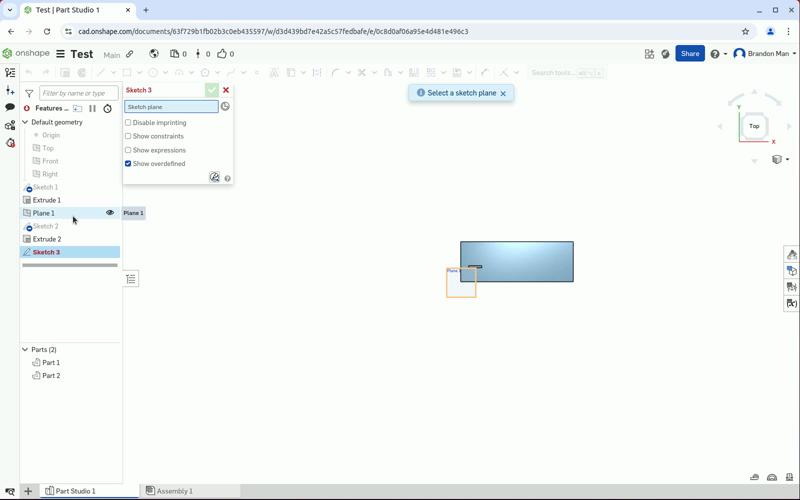
click(73, 215)
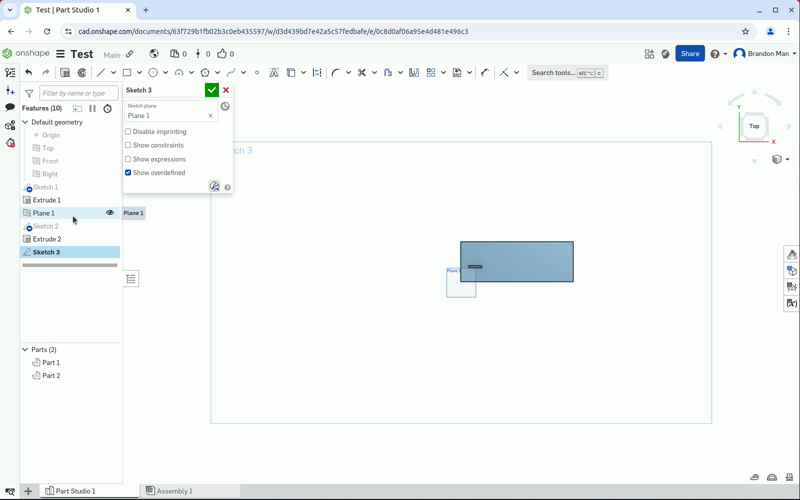
mouse_move(73, 352)
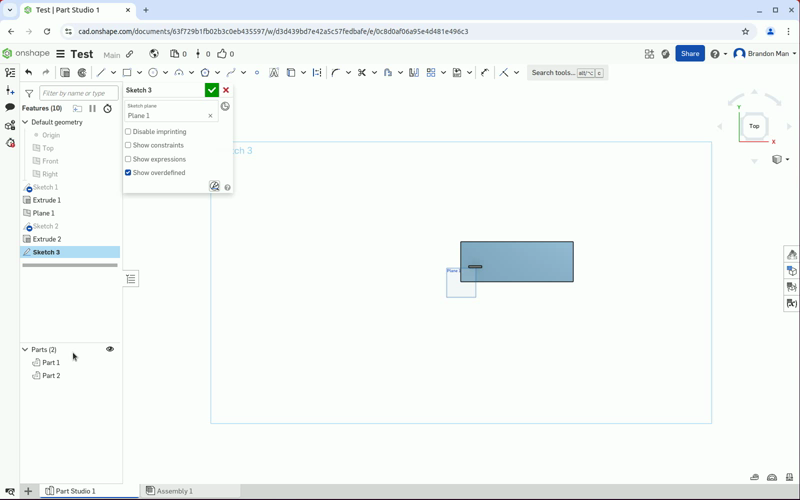
key(y)
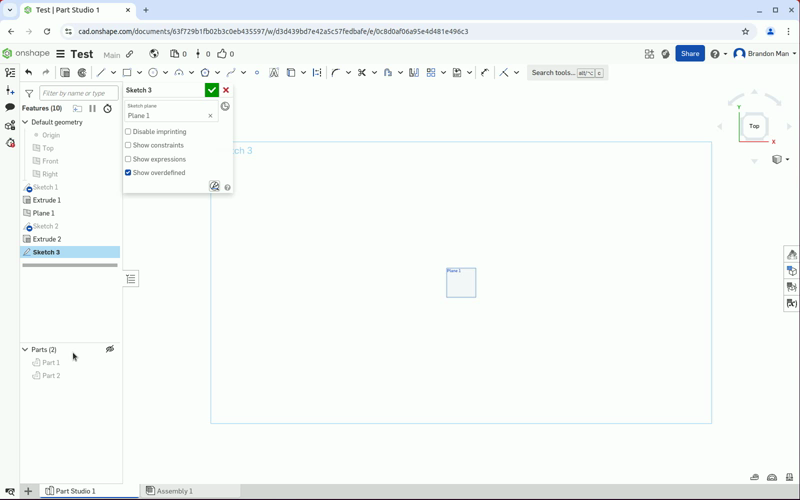
key(l)
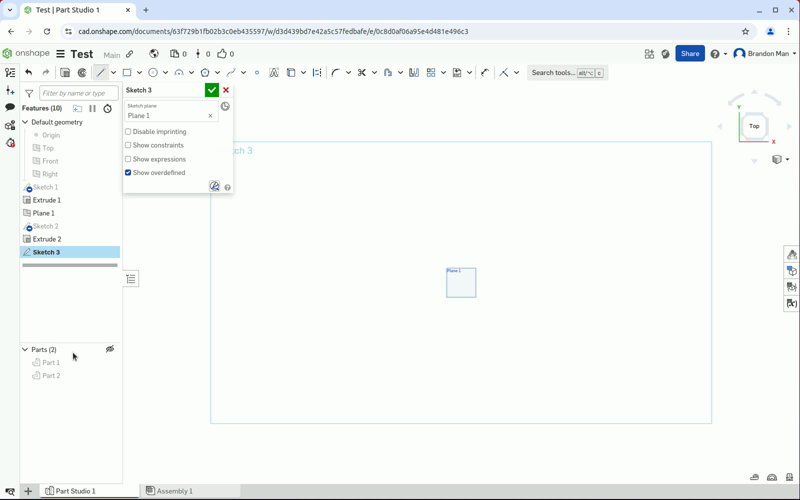
key_down(shift)
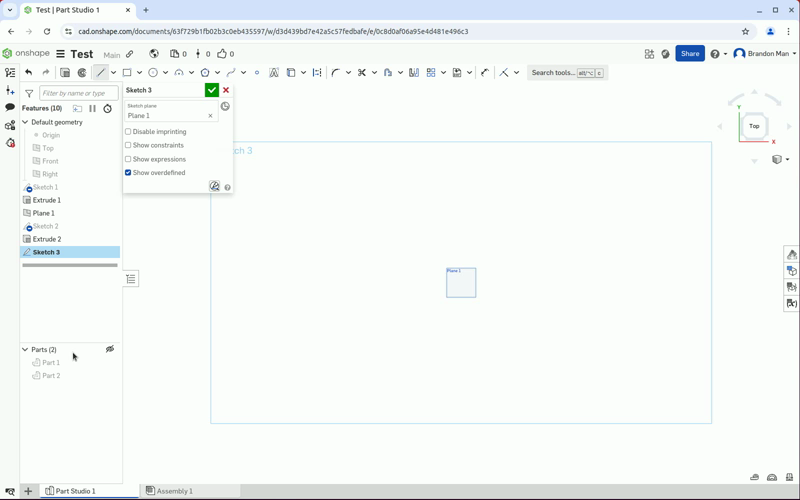
mouse_move(468, 257)
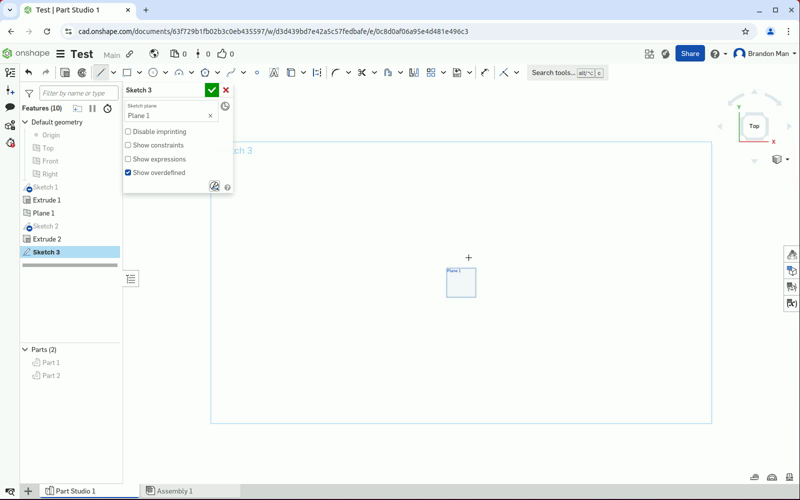
click(468, 257)
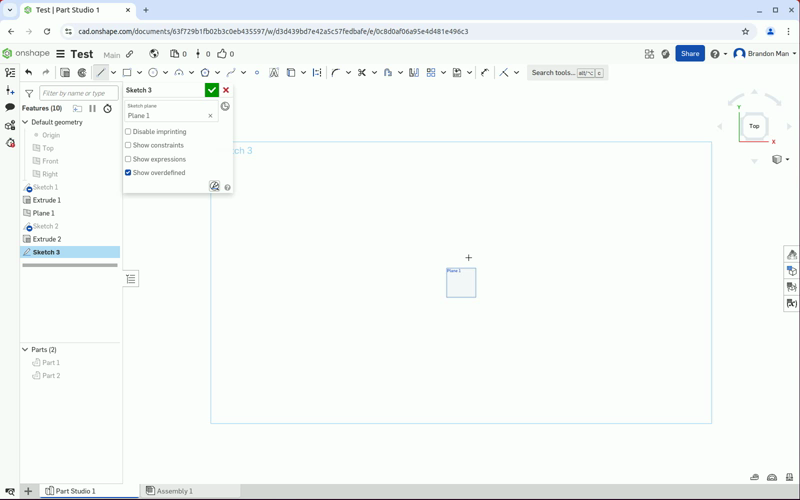
key_up(shift)
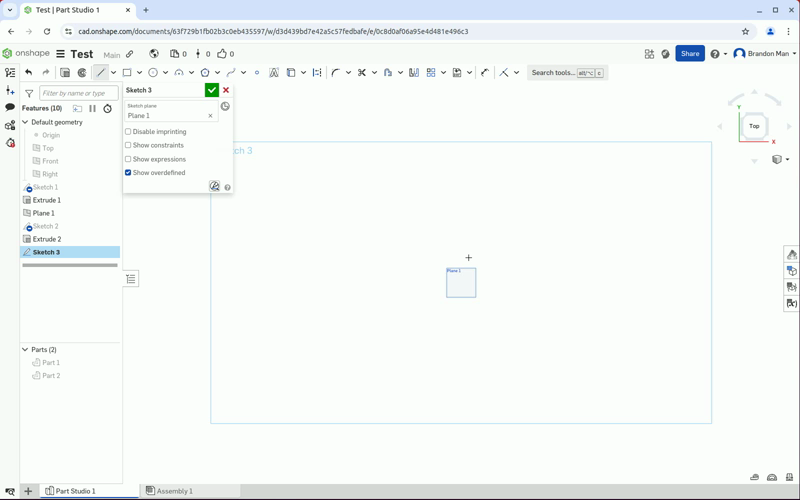
key_down(shift)
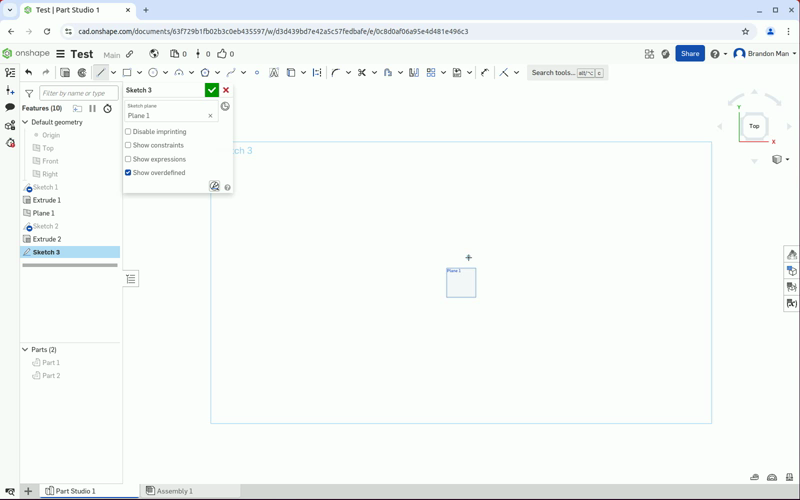
mouse_move(498, 257)
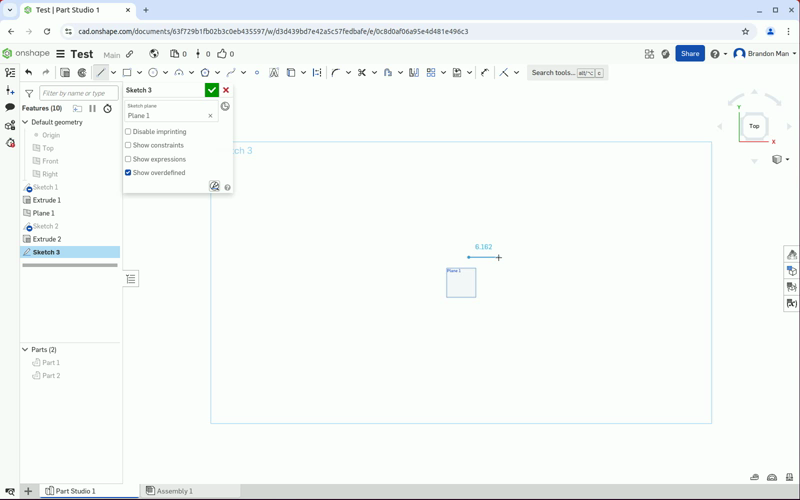
mouse_move(481, 257)
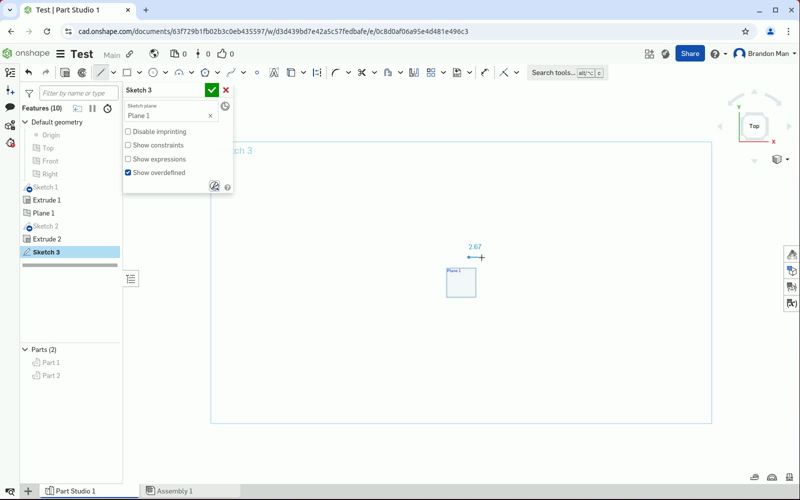
click(481, 257)
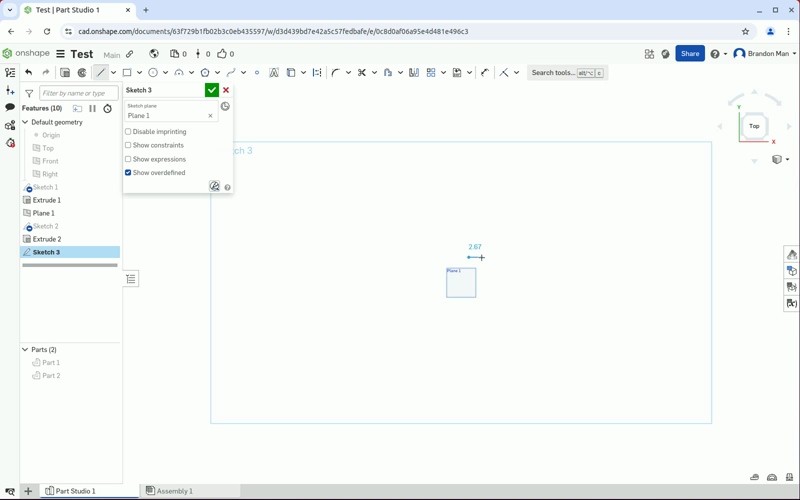
key_up(shift)
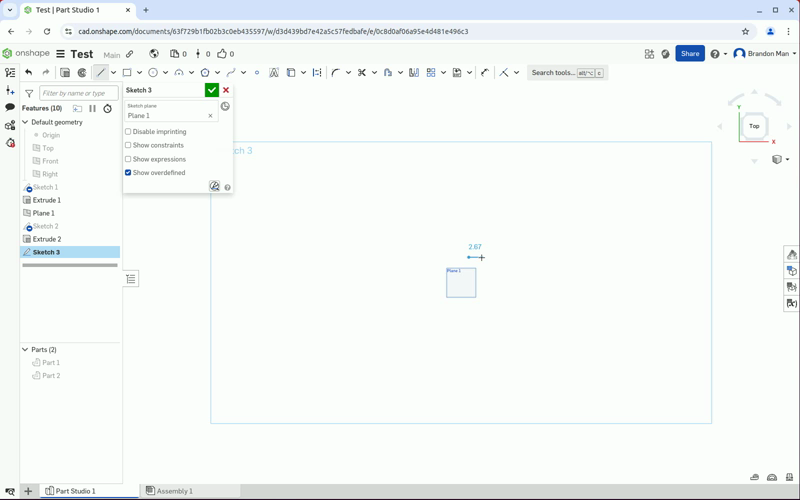
key_down(shift)
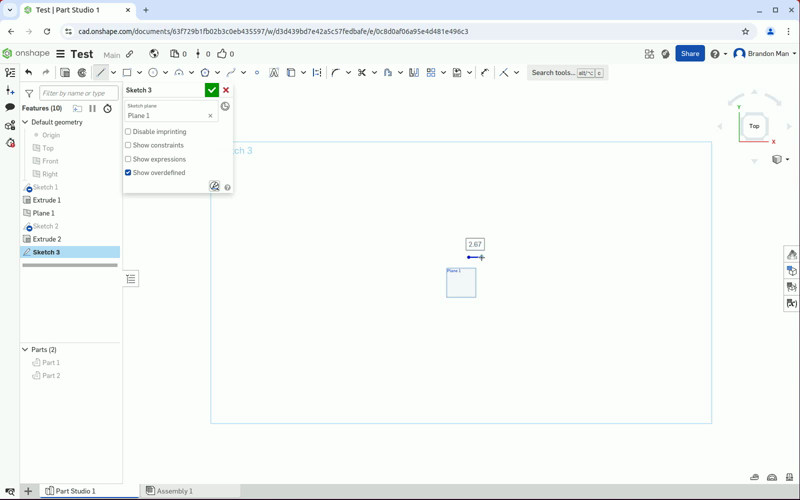
mouse_move(511, 257)
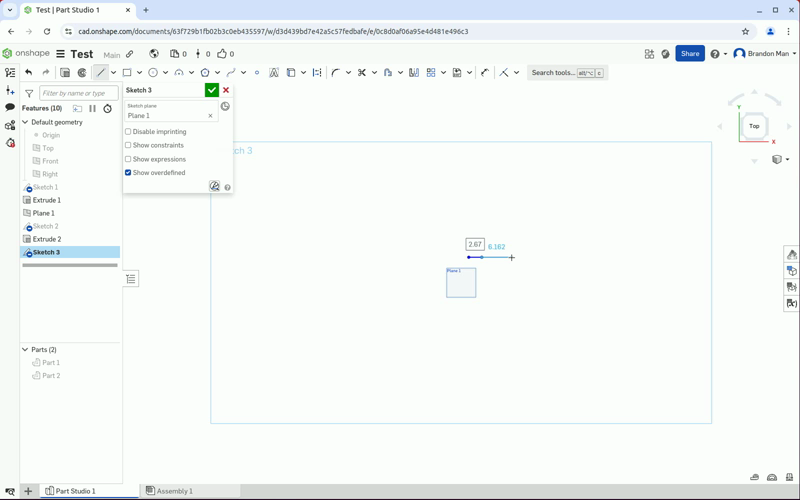
mouse_move(481, 255)
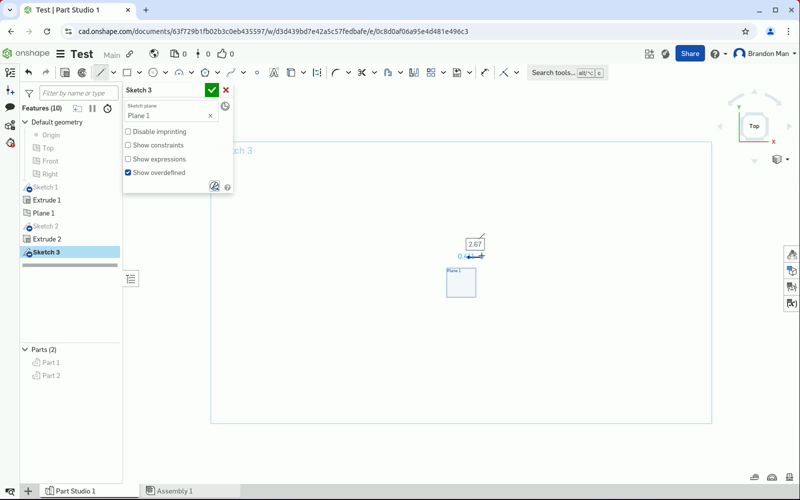
scroll(6)
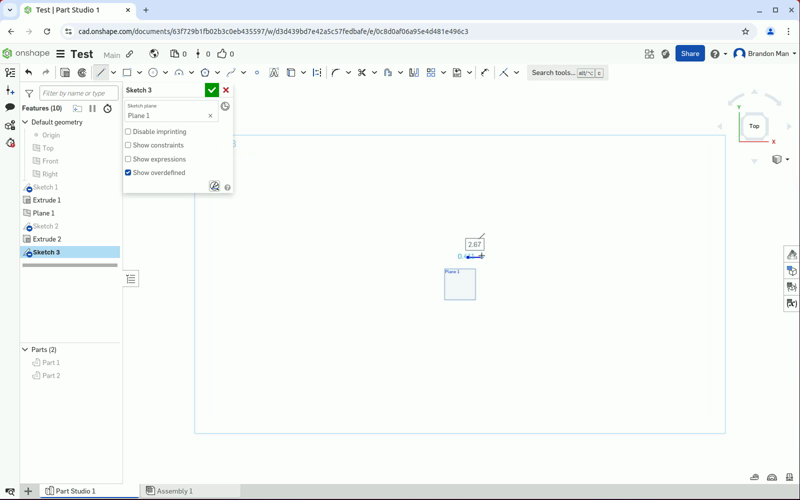
scroll(6)
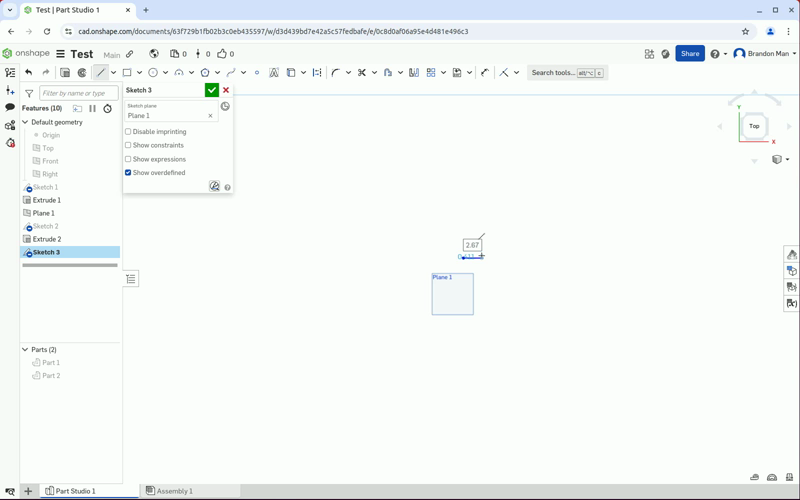
scroll(6)
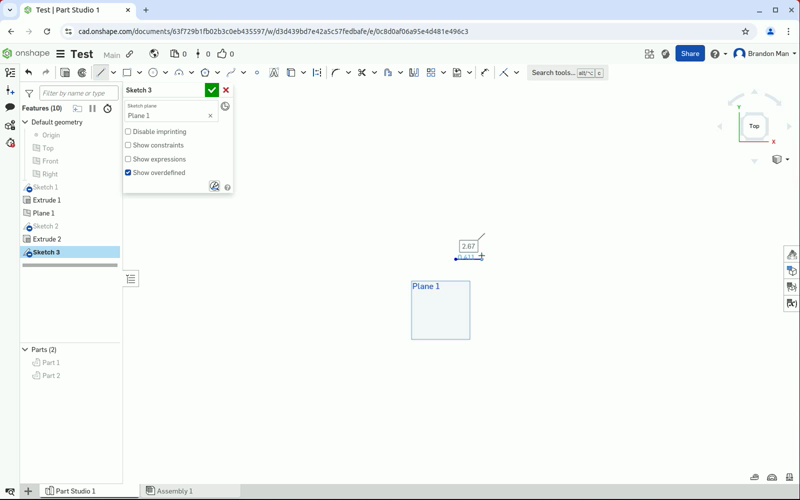
scroll(6)
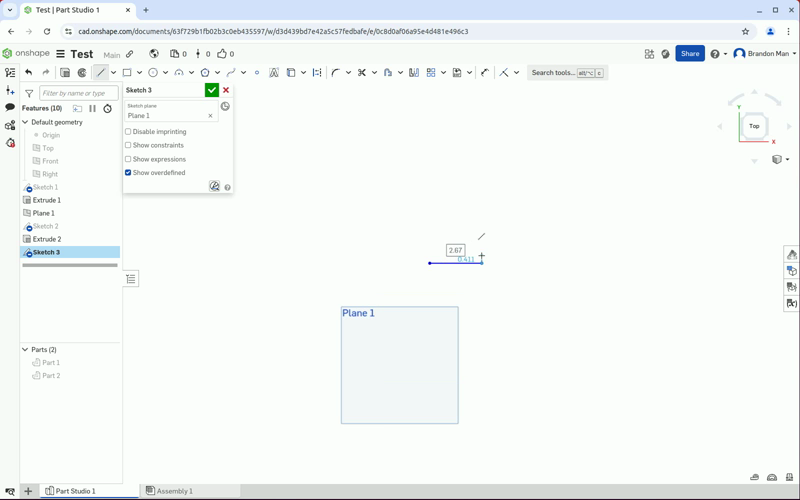
scroll(6)
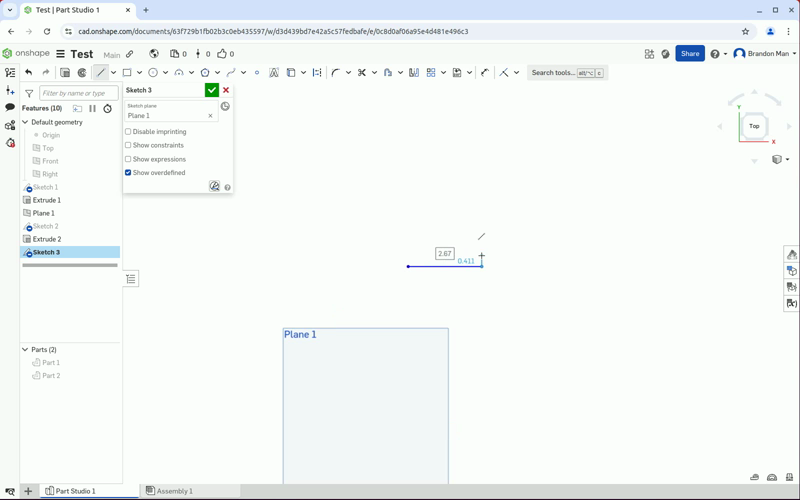
scroll(6)
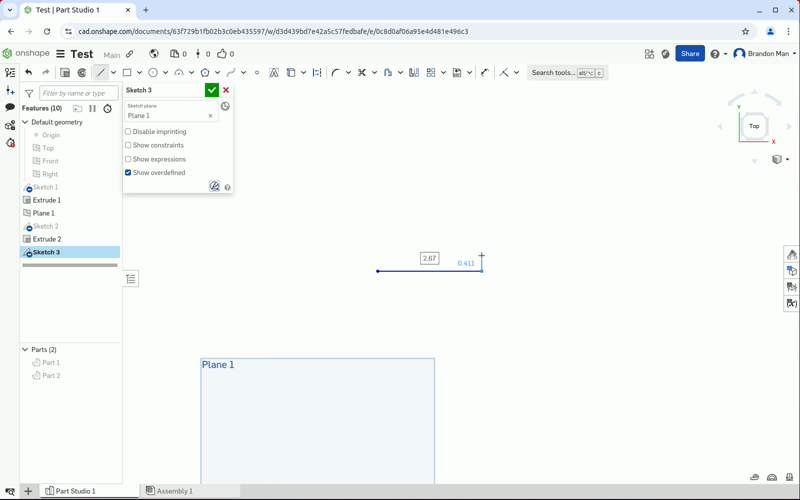
scroll(6)
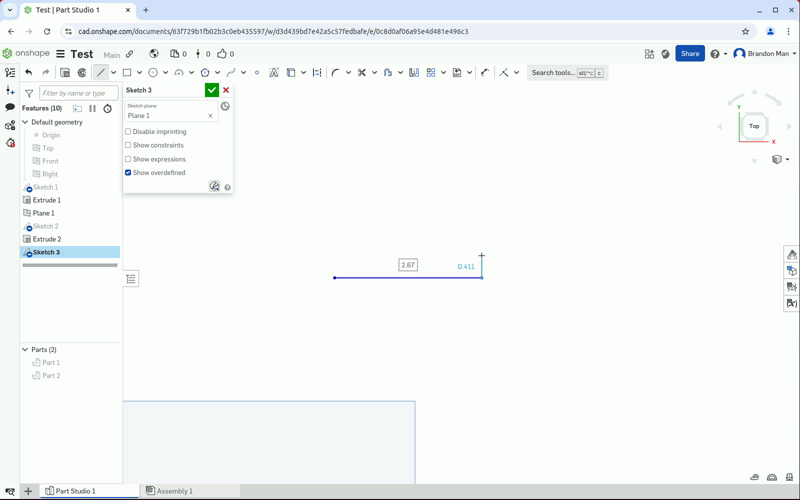
click(481, 255)
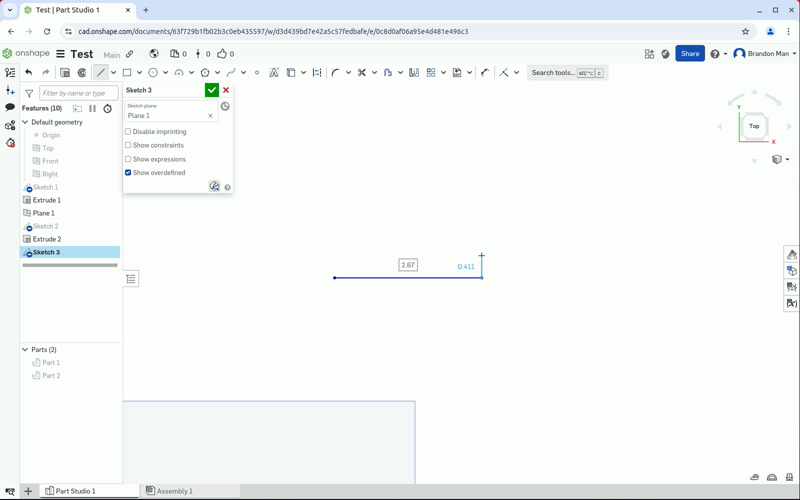
scroll(-6)
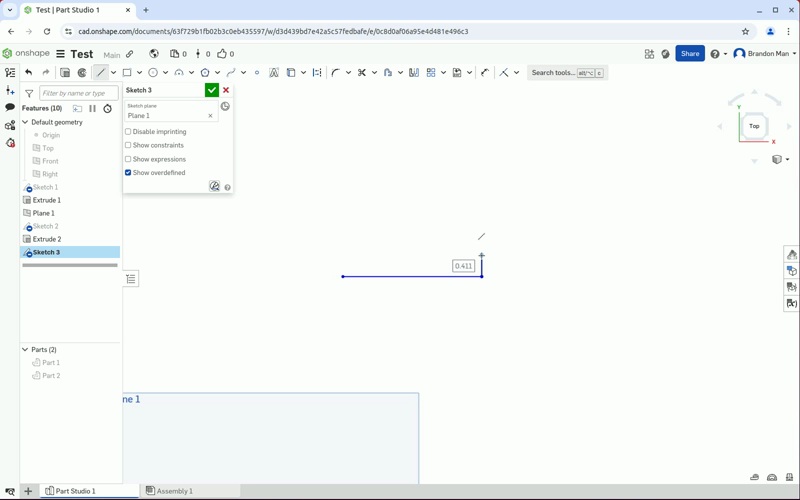
scroll(-6)
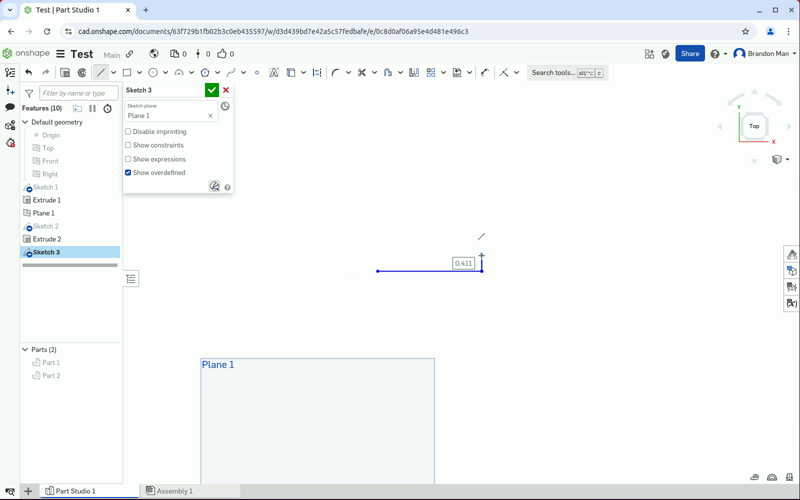
scroll(-6)
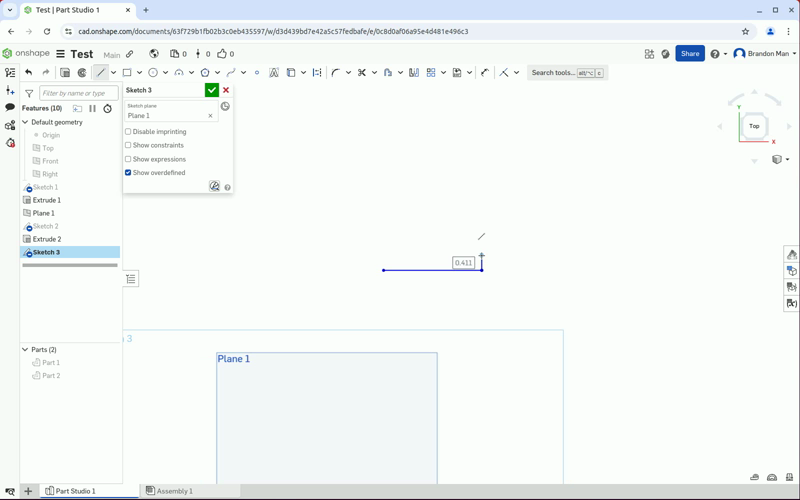
scroll(-6)
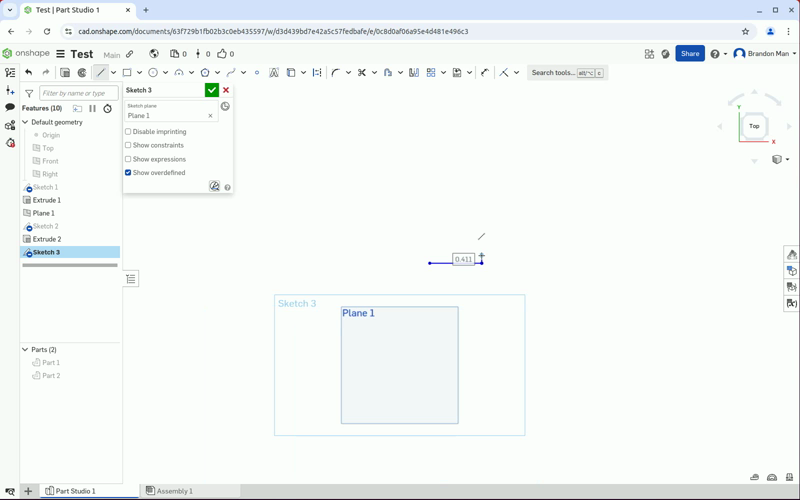
scroll(-6)
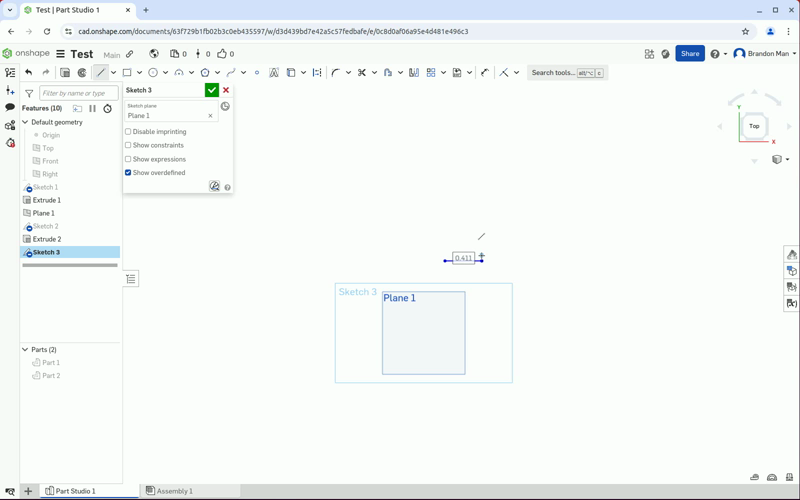
scroll(-6)
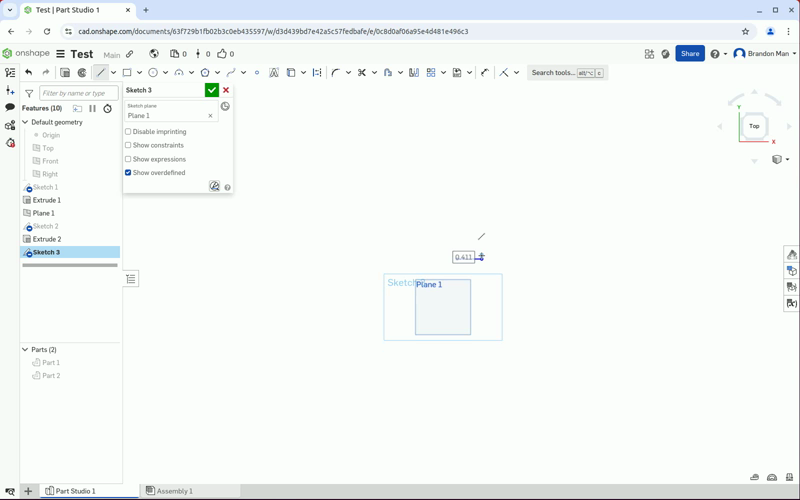
scroll(-6)
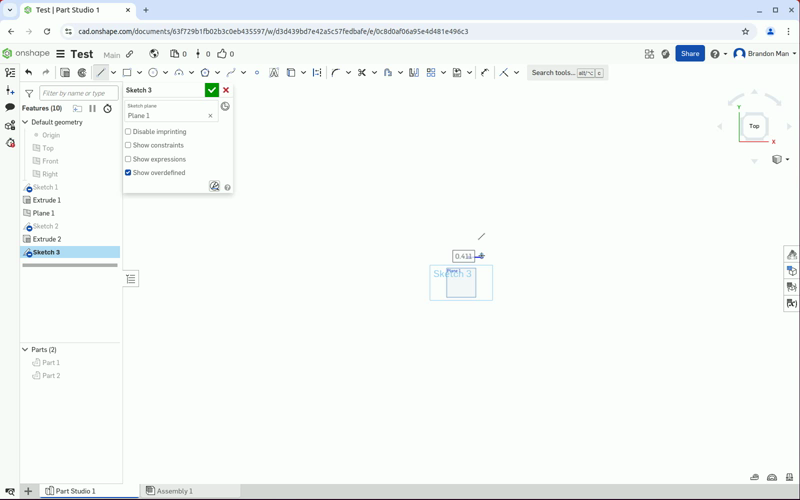
key_up(shift)
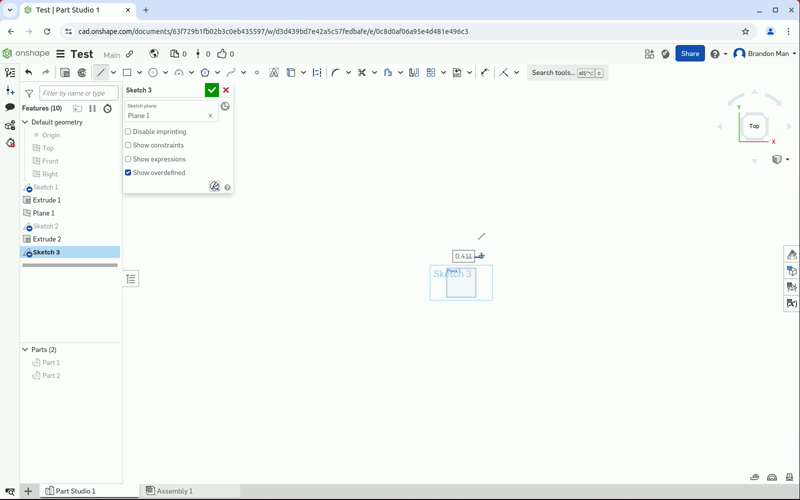
key_down(shift)
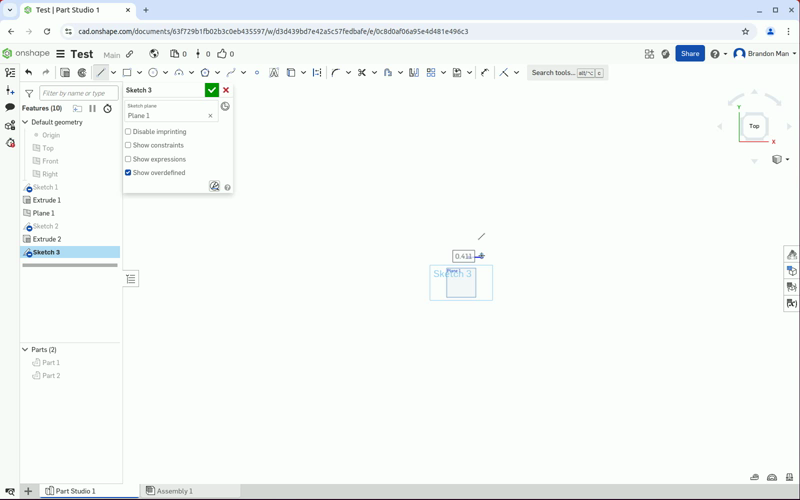
mouse_move(511, 255)
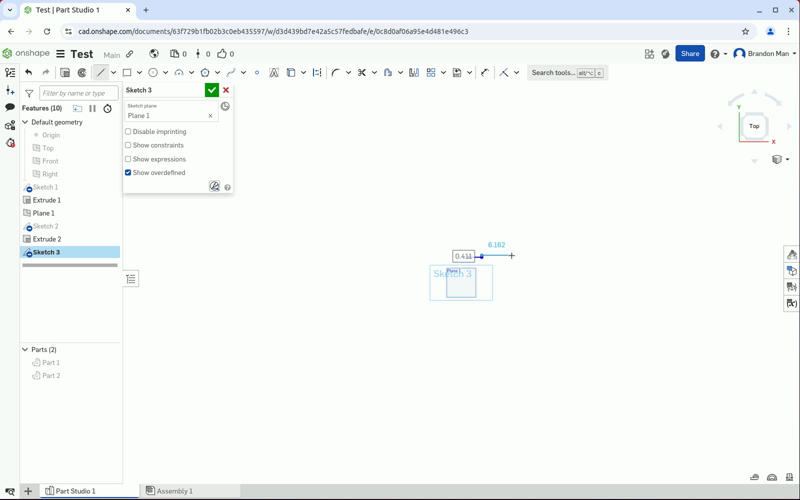
mouse_move(468, 255)
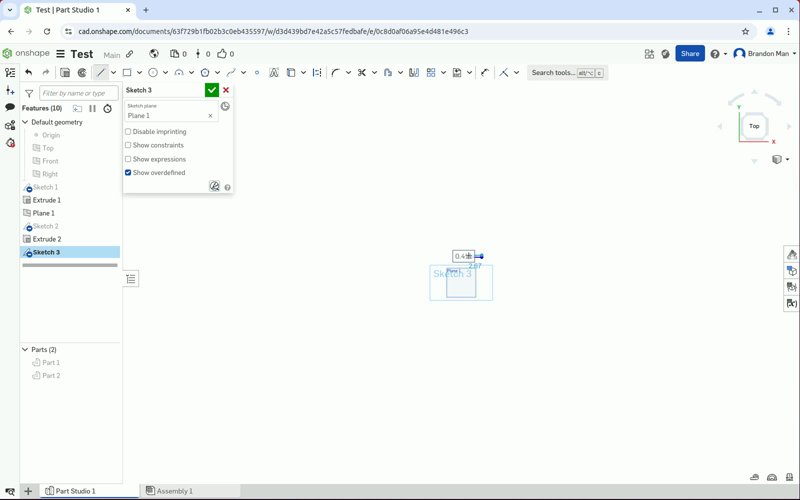
scroll(6)
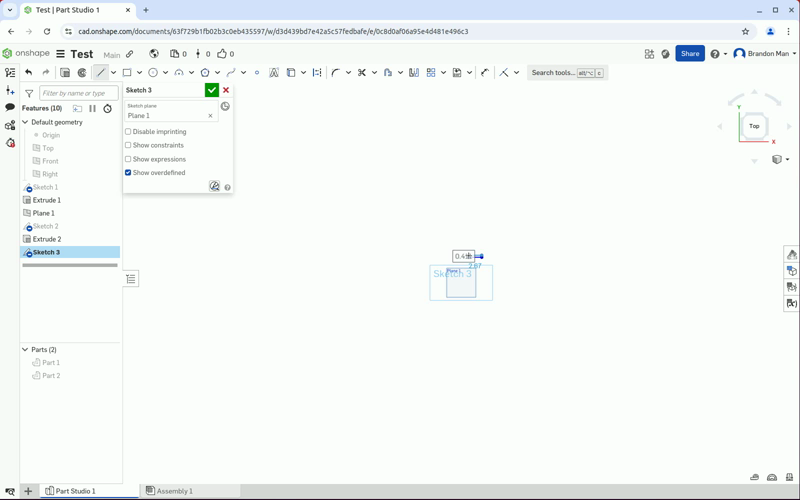
scroll(6)
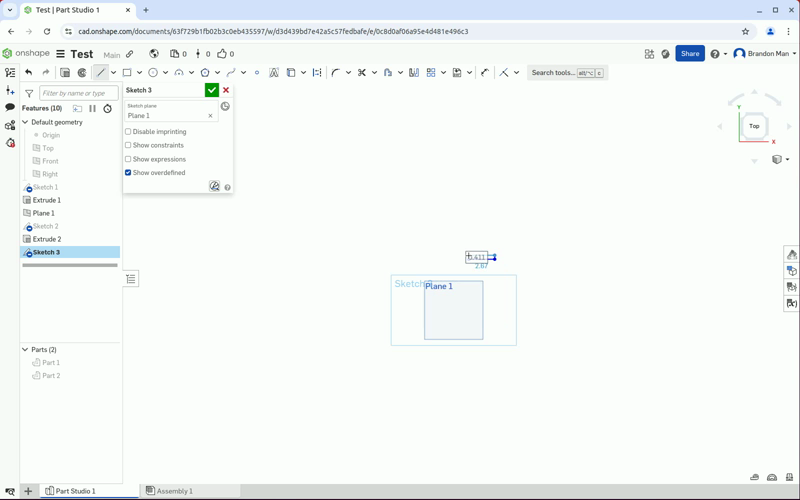
scroll(6)
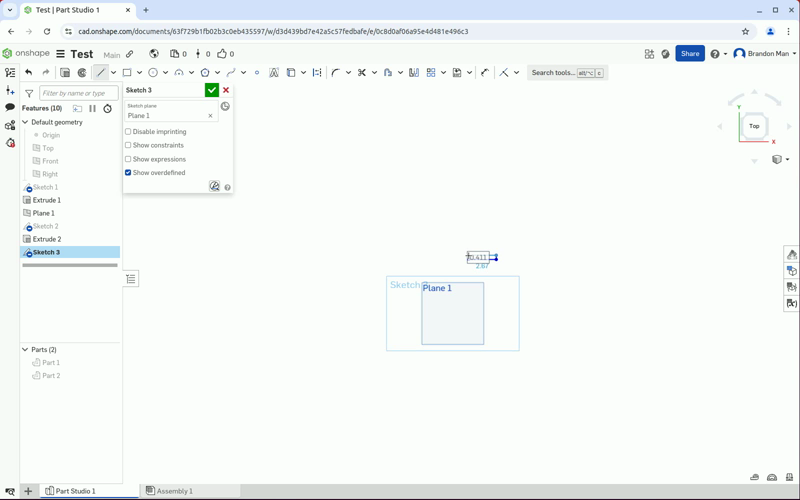
scroll(6)
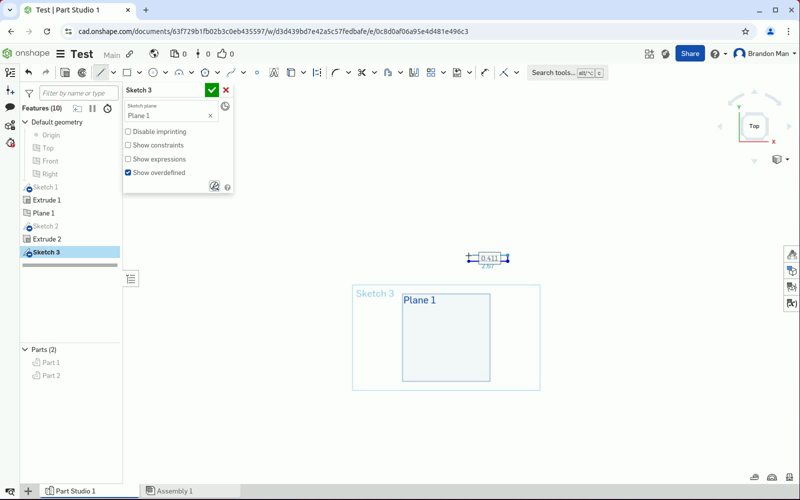
scroll(6)
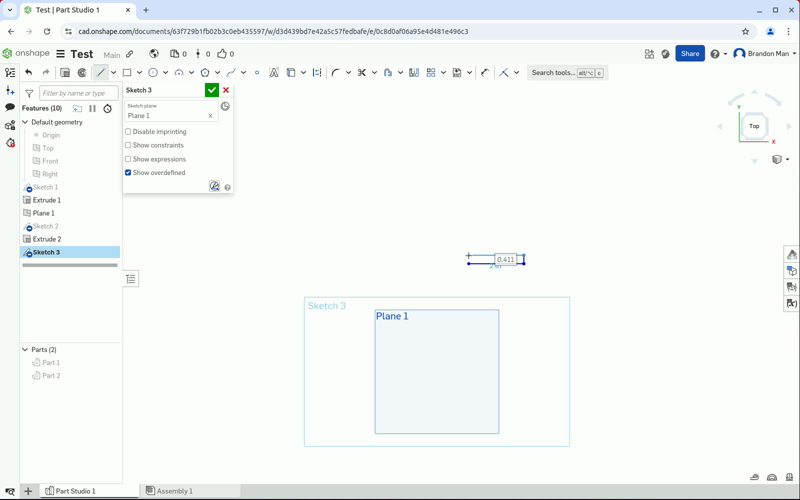
scroll(6)
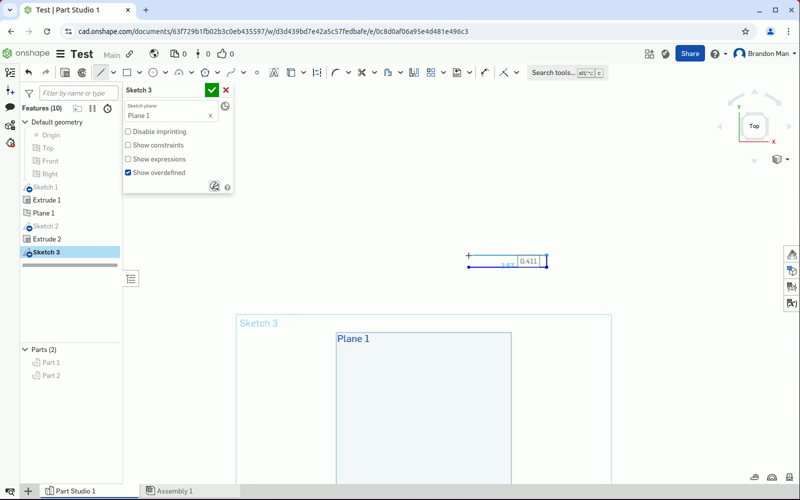
scroll(6)
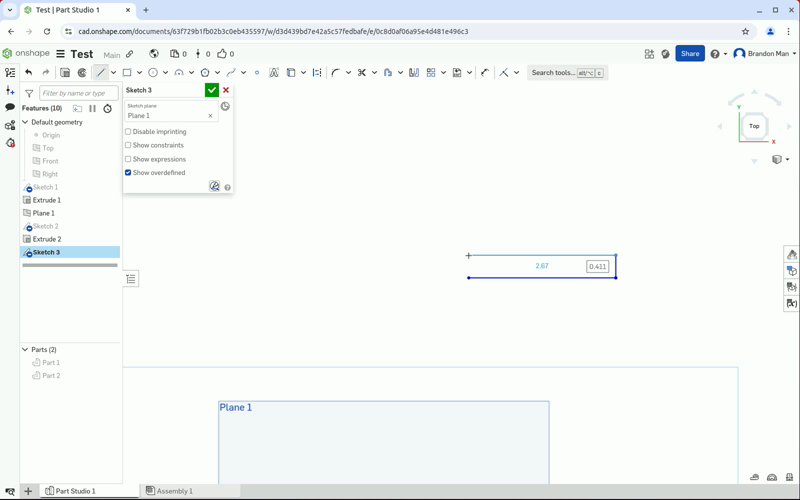
click(468, 255)
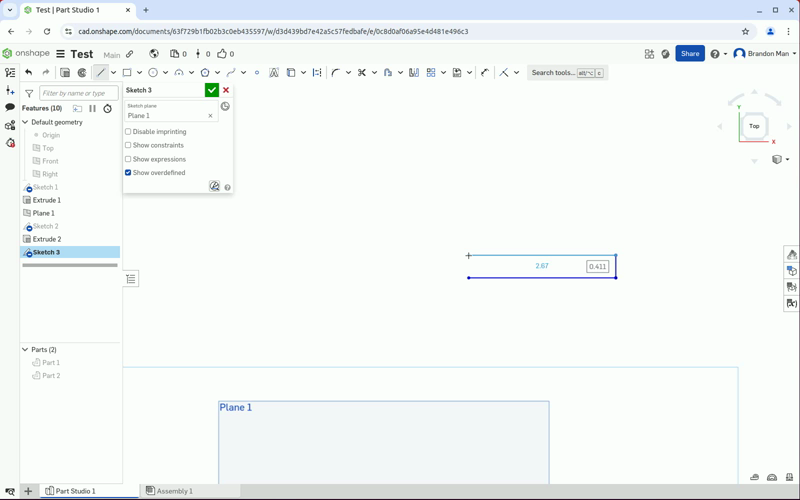
scroll(-6)
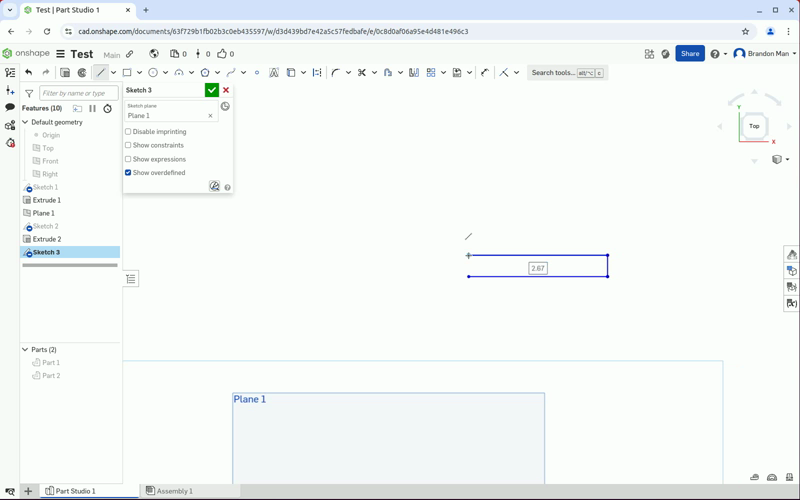
scroll(-6)
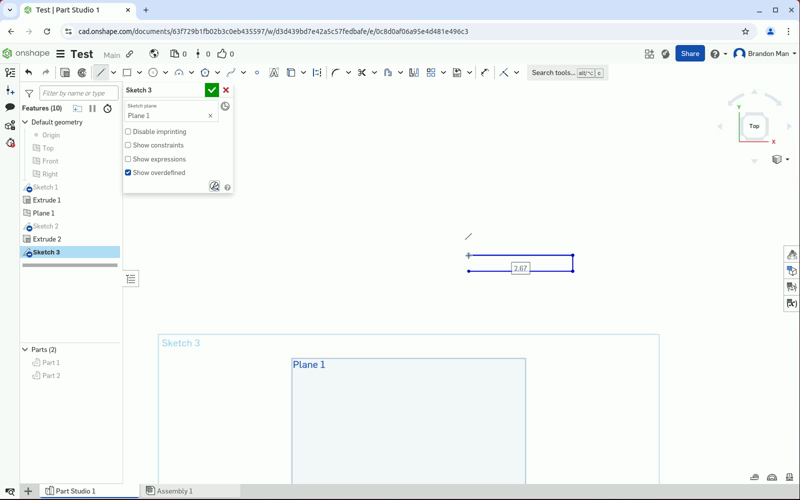
scroll(-6)
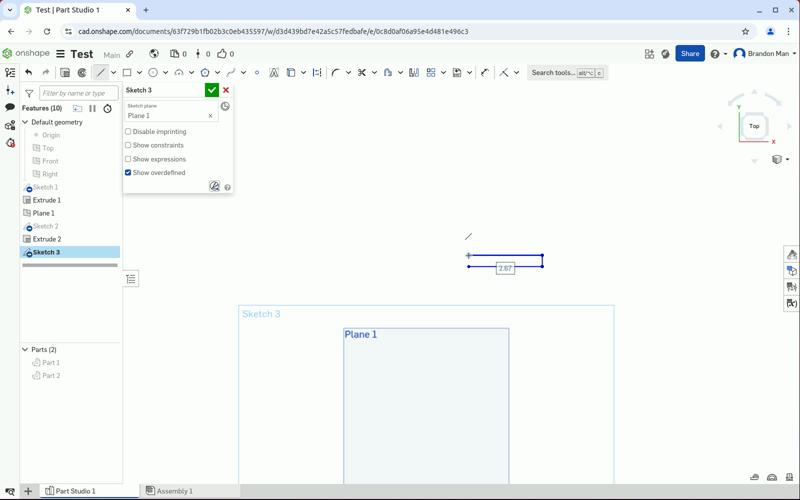
scroll(-6)
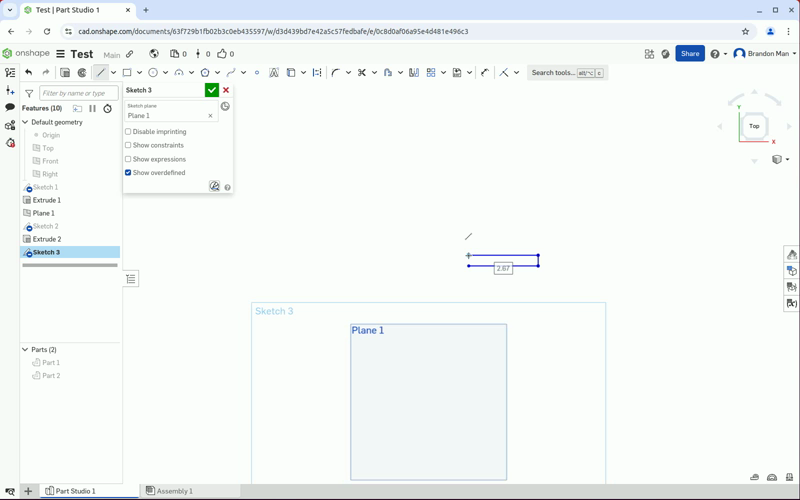
scroll(-6)
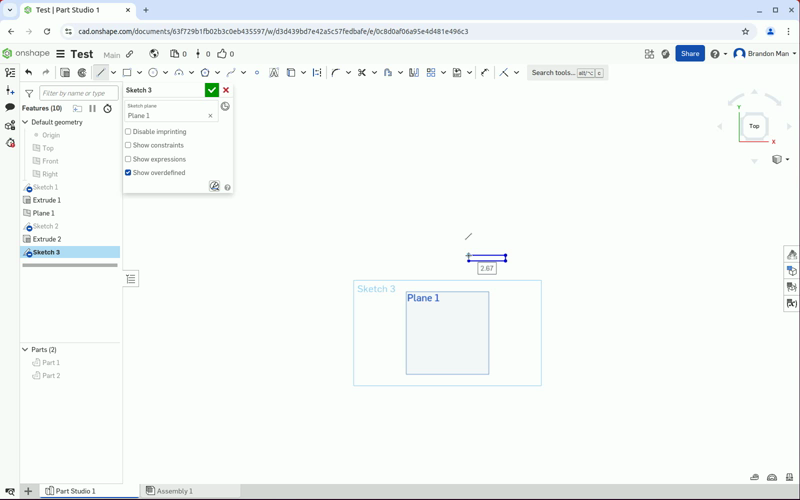
scroll(-6)
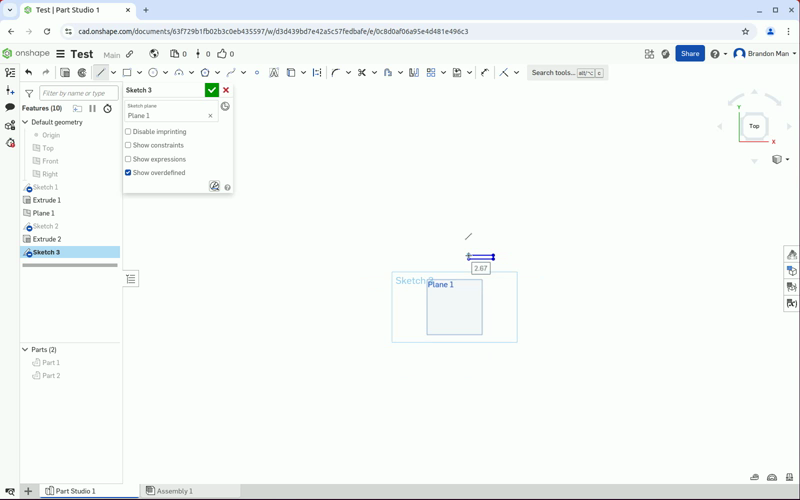
scroll(-6)
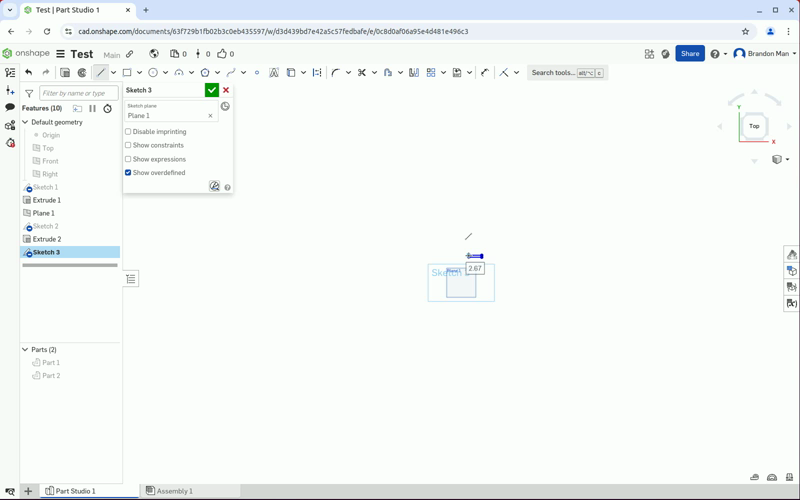
key_up(shift)
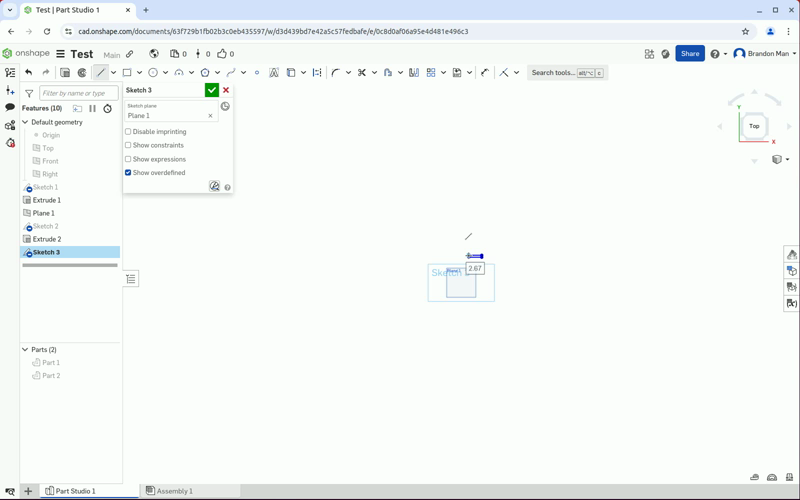
mouse_move(498, 255)
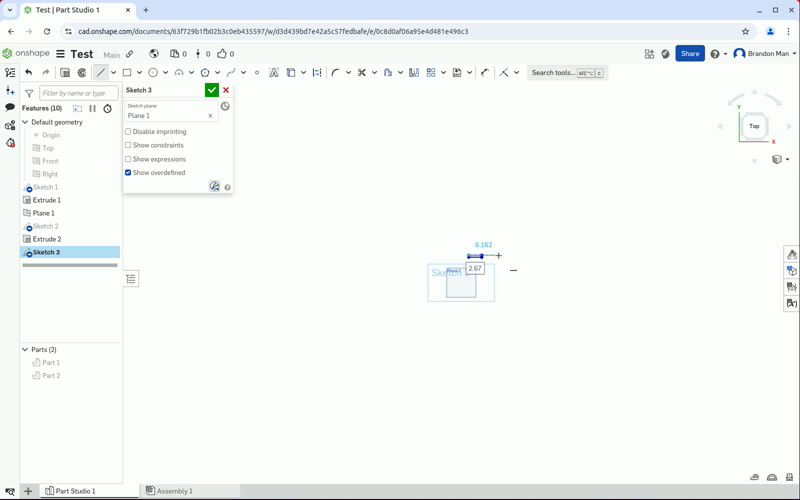
key_down(shift)
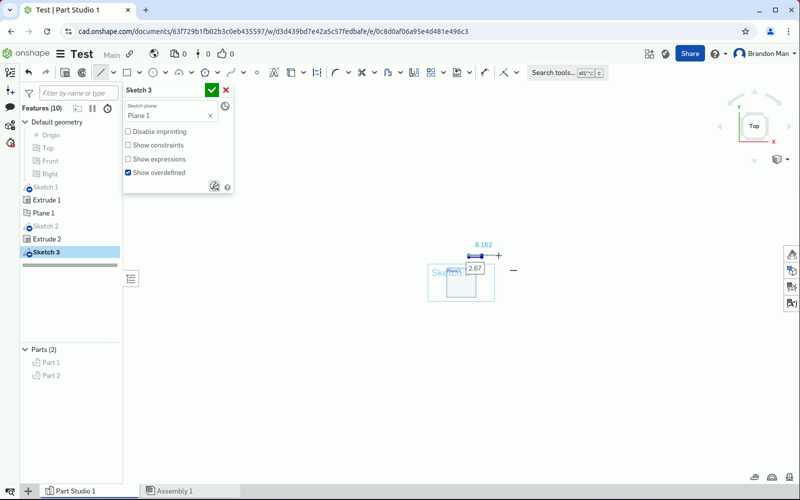
mouse_move(468, 257)
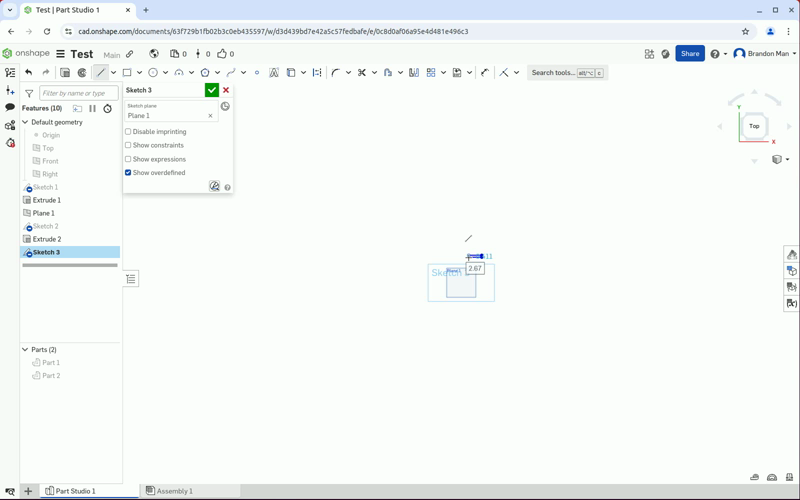
scroll(6)
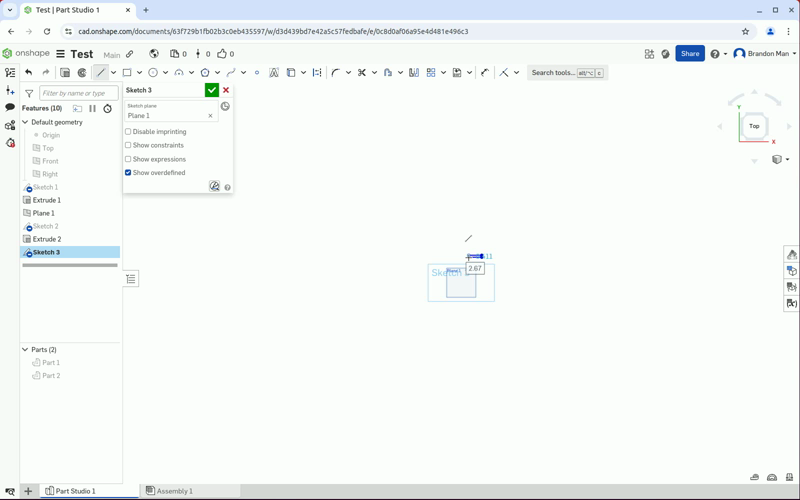
scroll(6)
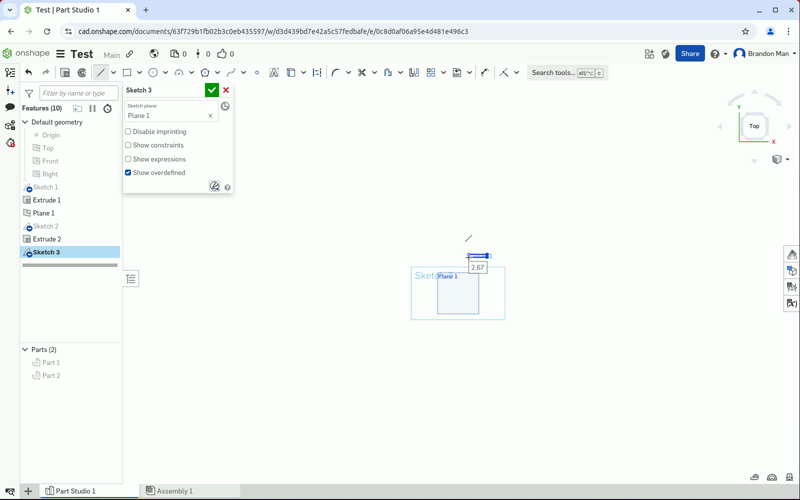
scroll(6)
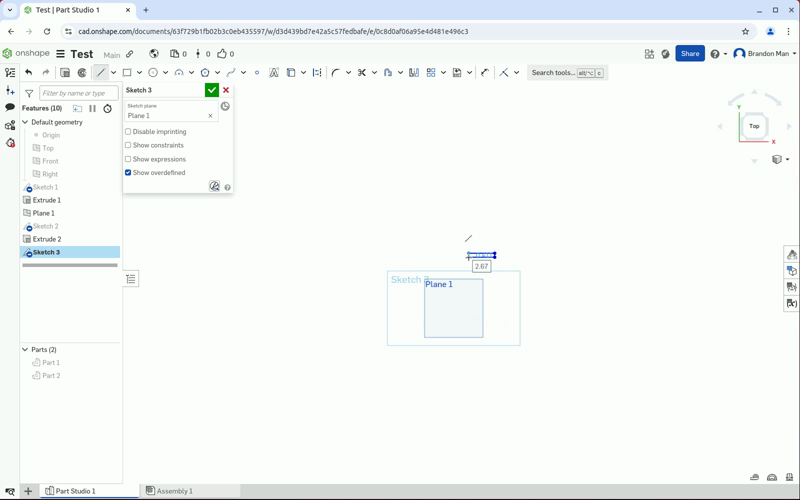
scroll(6)
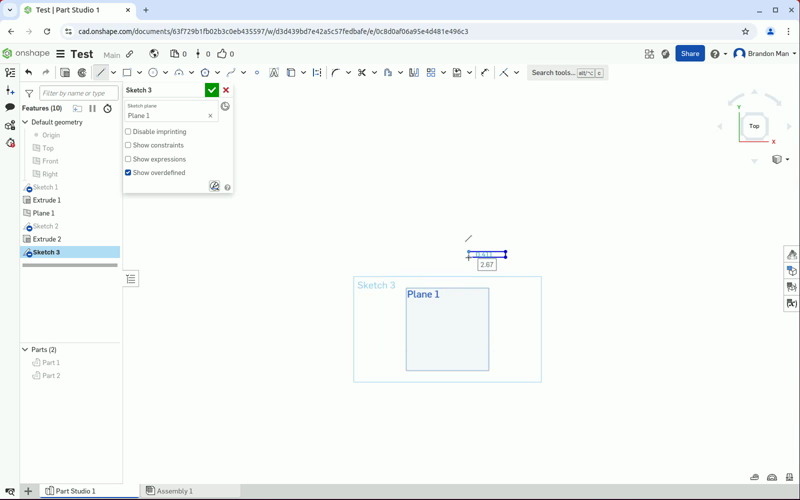
scroll(6)
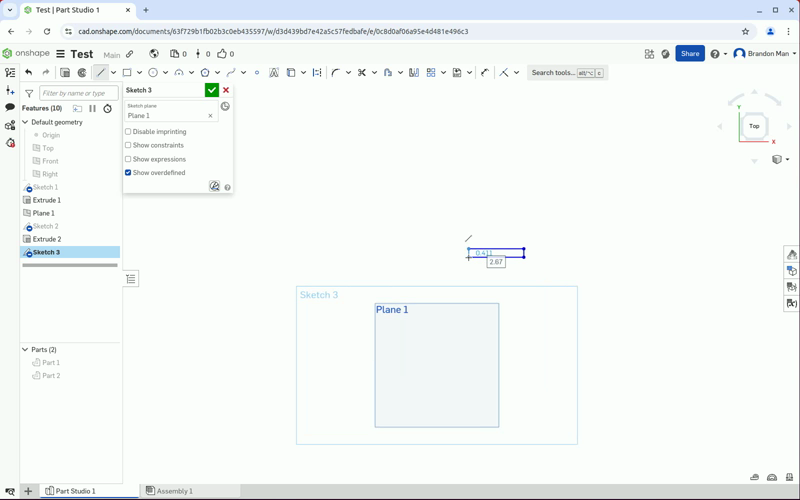
scroll(6)
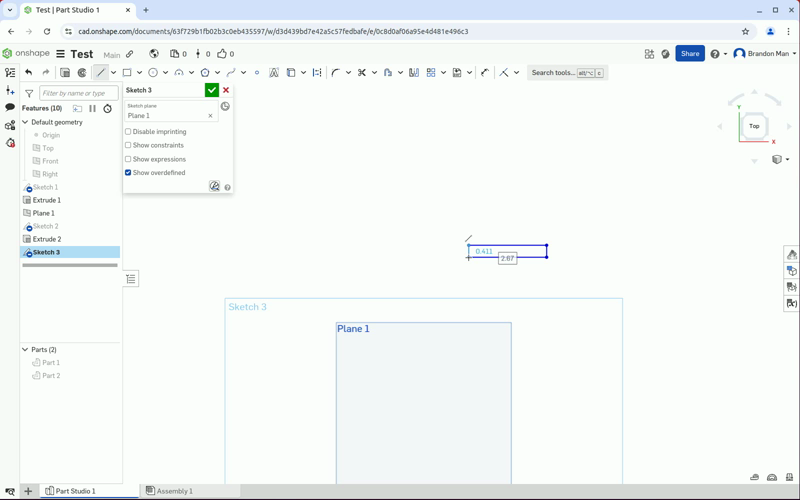
scroll(6)
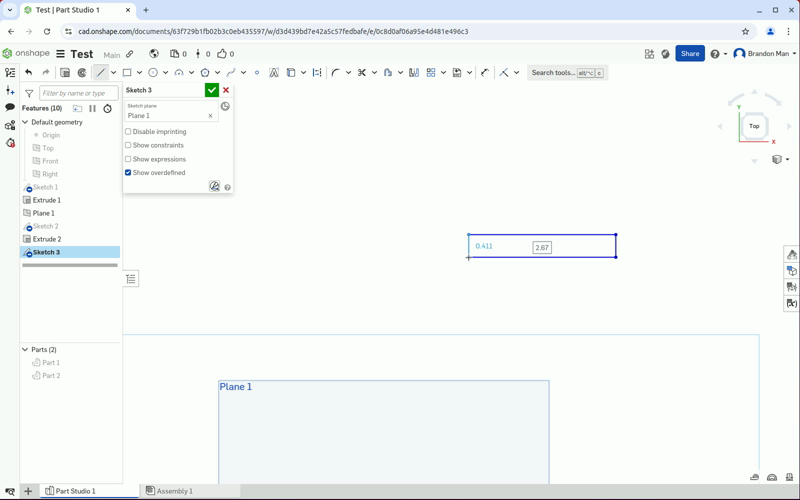
key_up(shift)
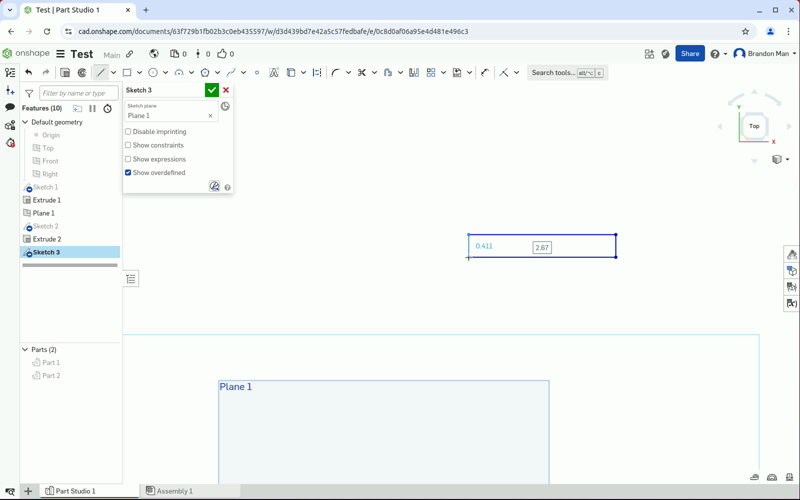
click(468, 257)
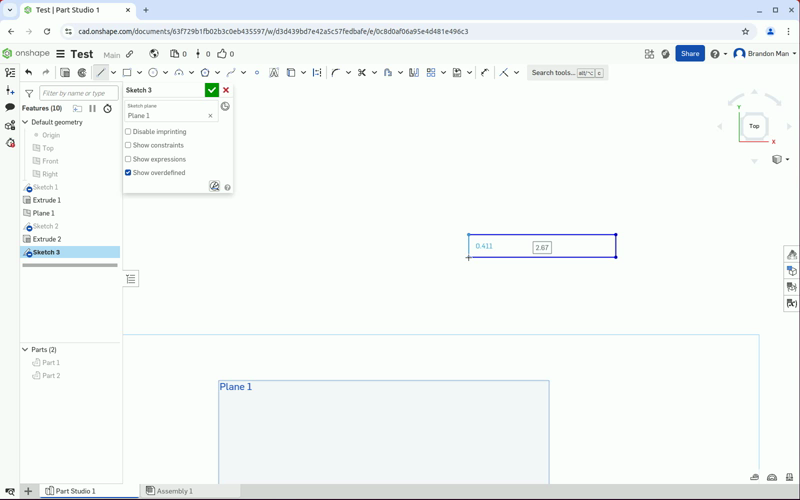
scroll(-6)
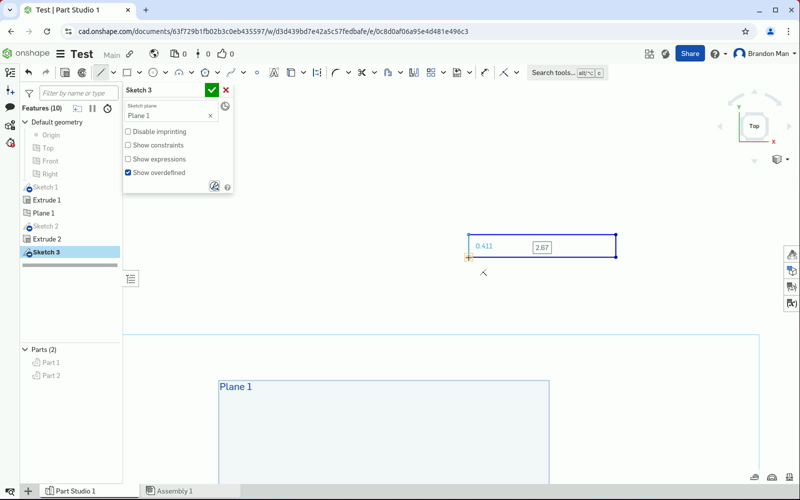
scroll(-6)
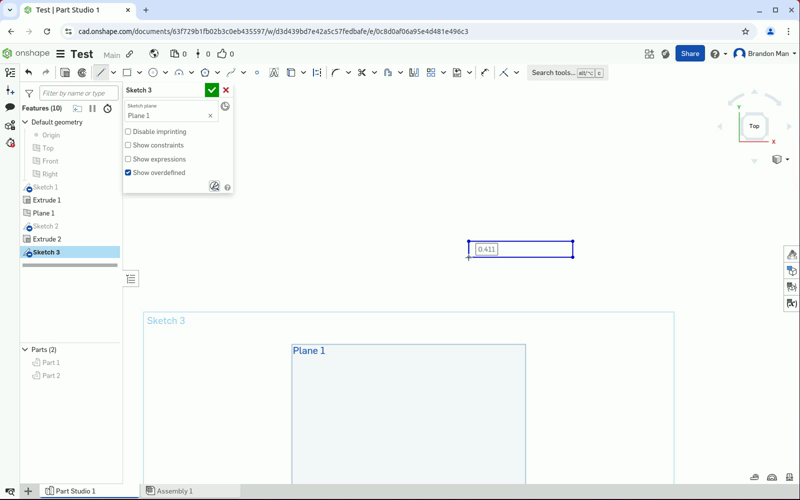
scroll(-6)
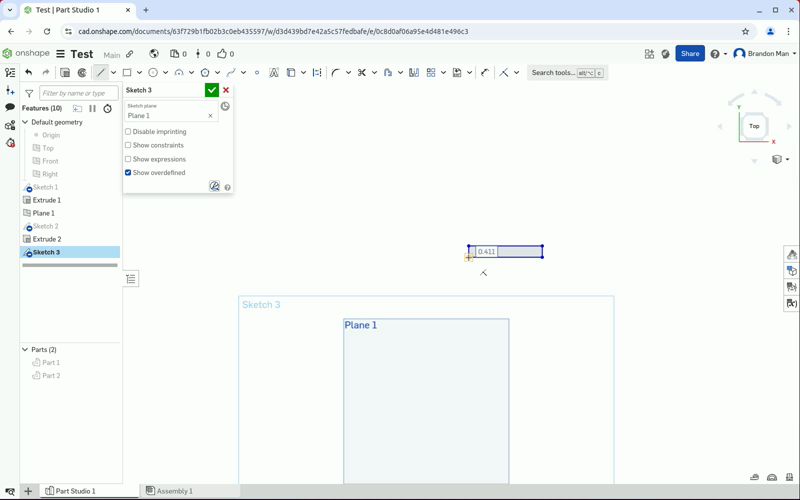
scroll(-6)
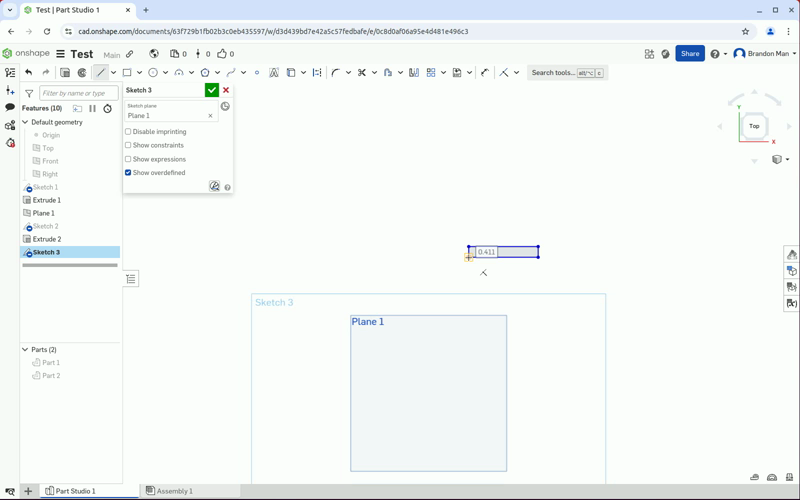
scroll(-6)
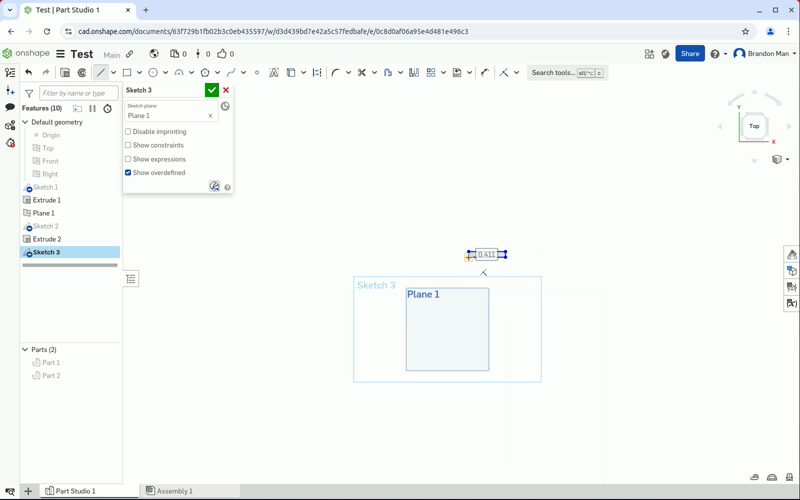
scroll(-6)
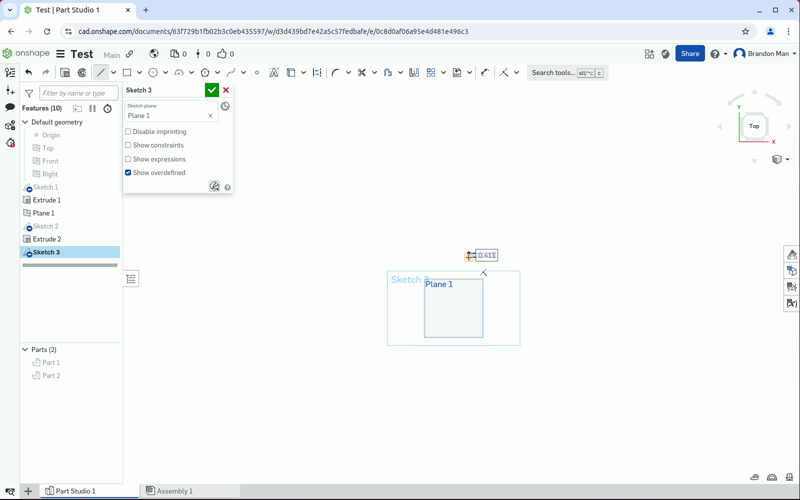
scroll(-6)
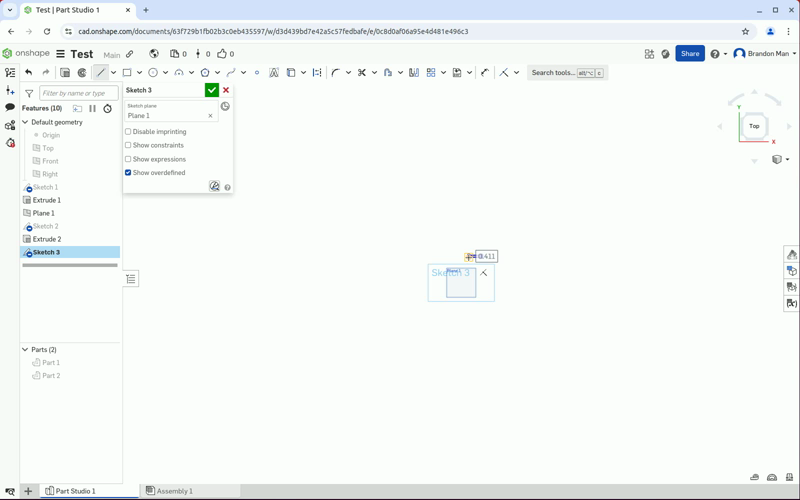
key(esc)
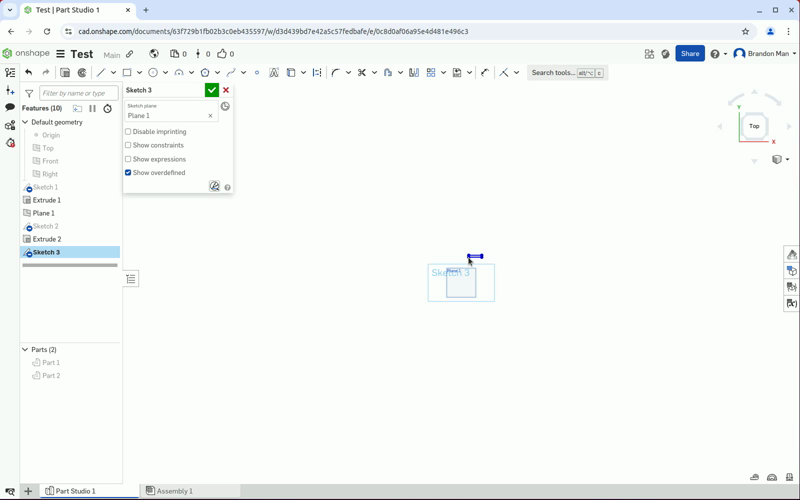
mouse_move(473, 256)
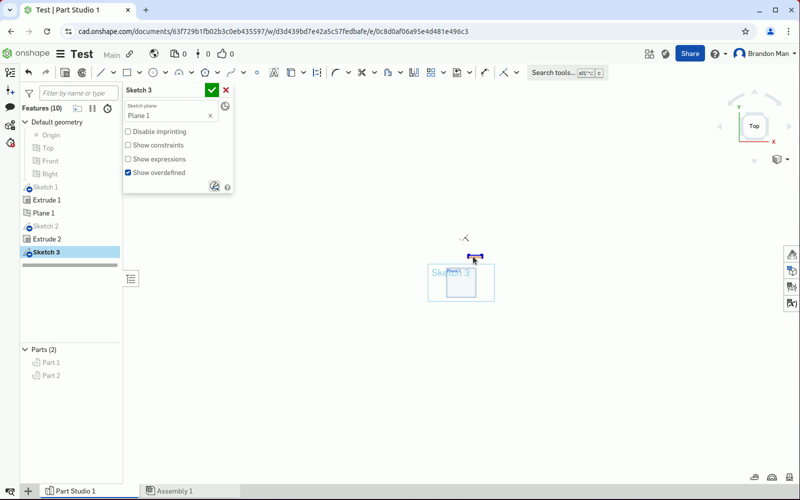
scroll(6)
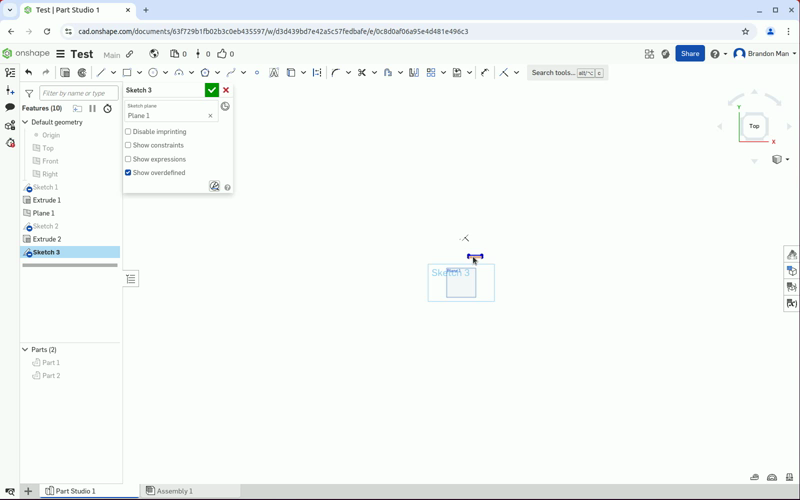
scroll(6)
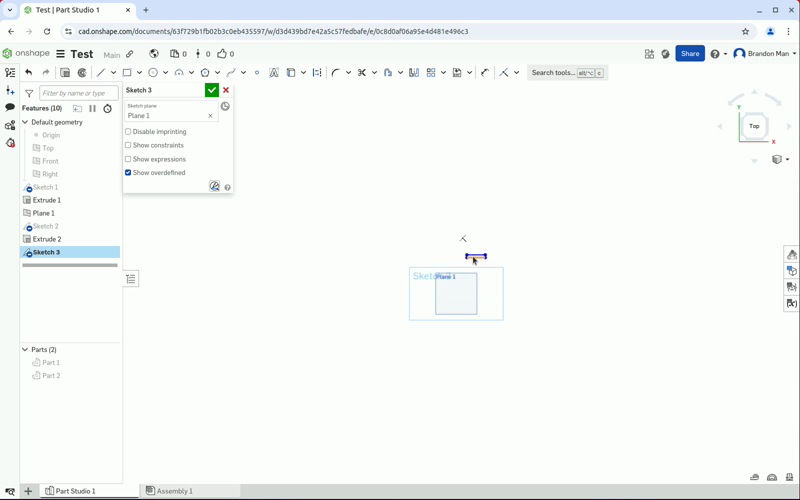
scroll(6)
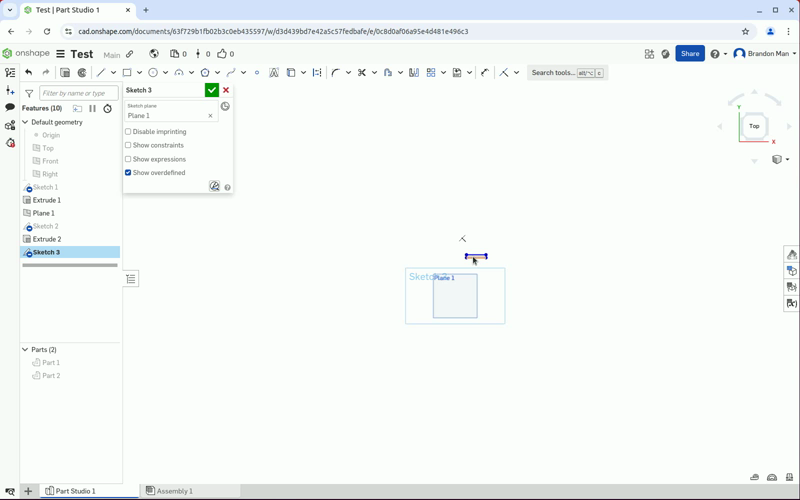
scroll(6)
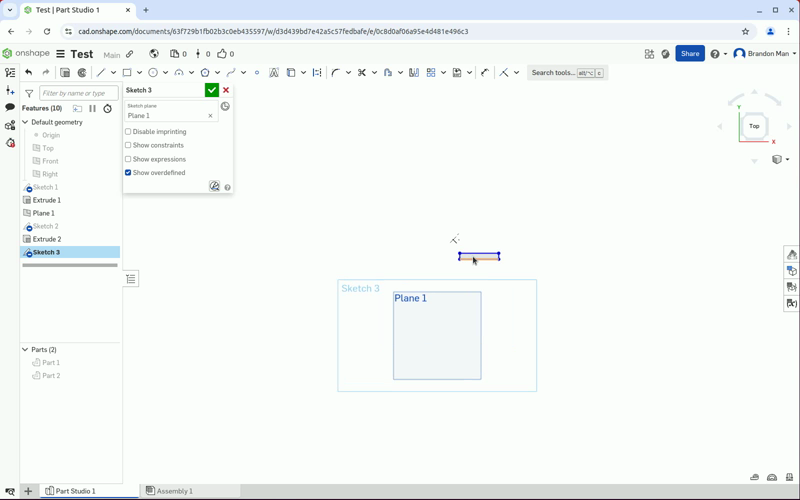
scroll(6)
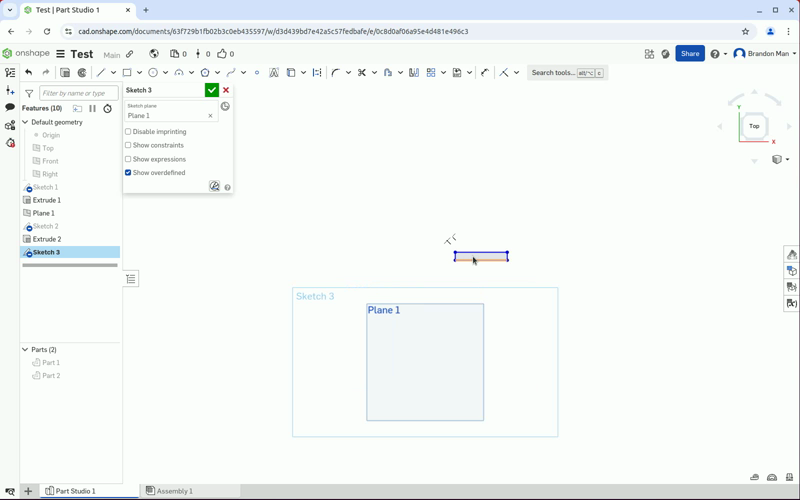
scroll(6)
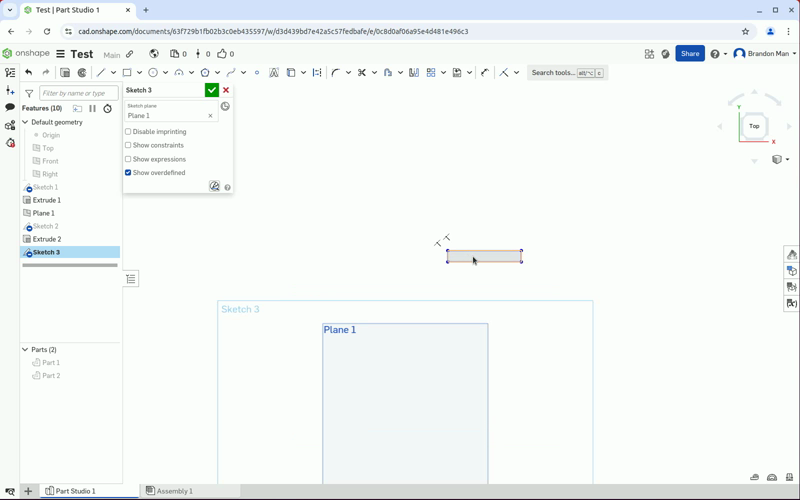
scroll(6)
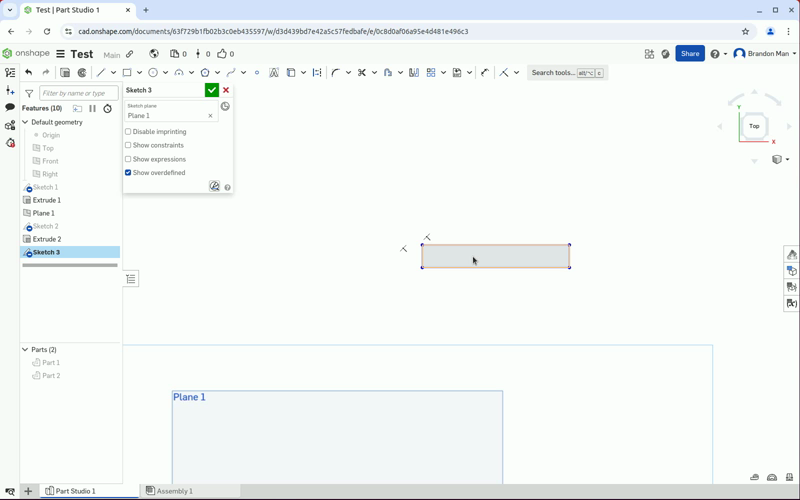
click(473, 256)
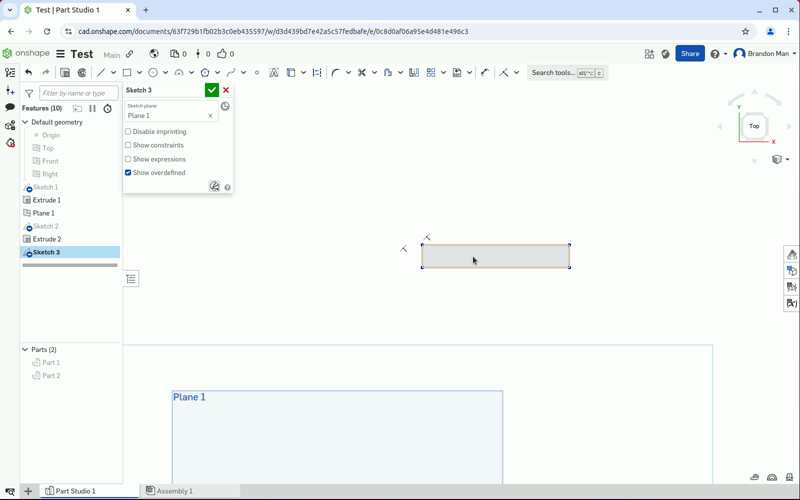
scroll(-6)
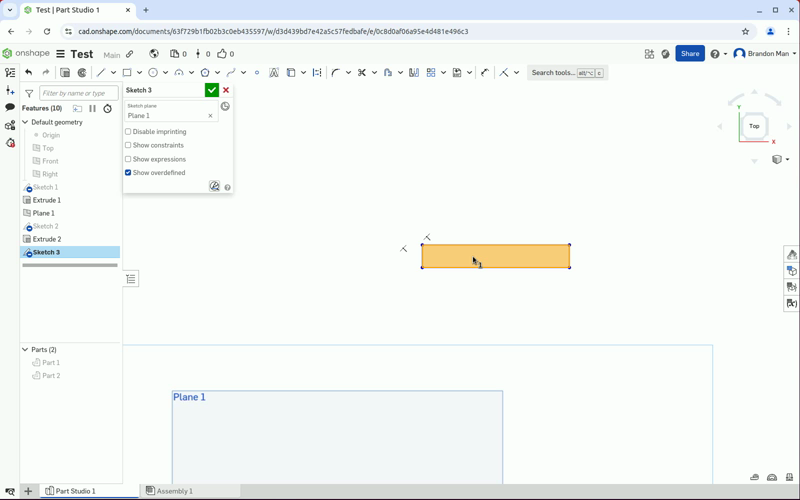
scroll(-6)
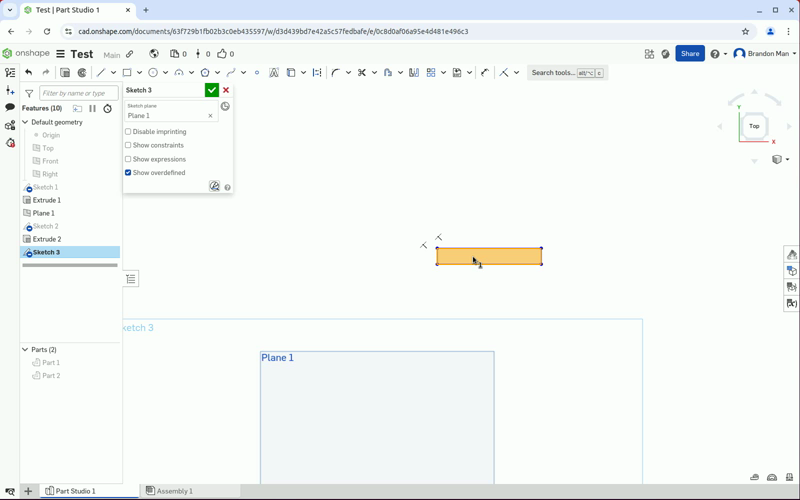
scroll(-6)
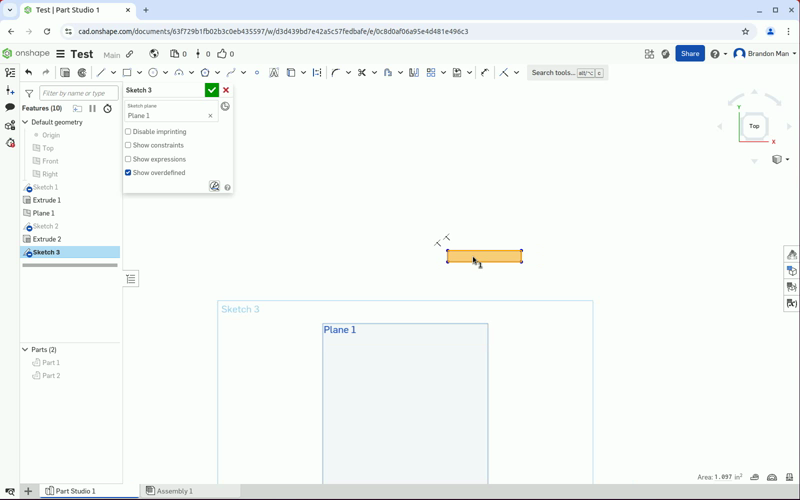
scroll(-6)
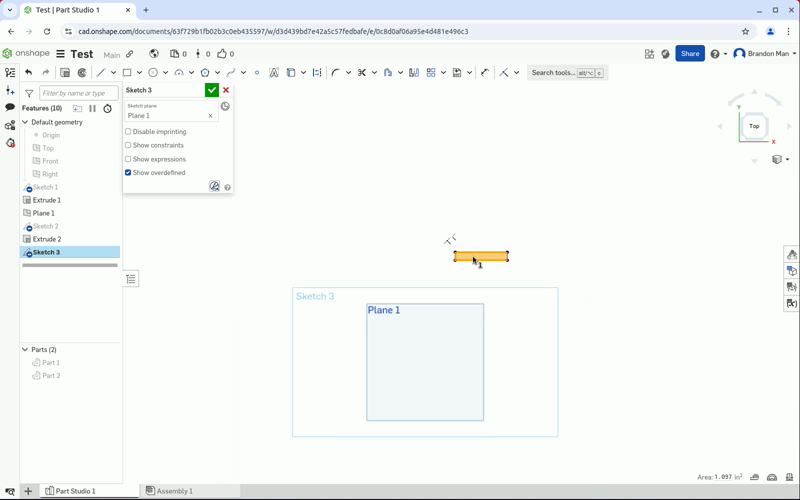
scroll(-6)
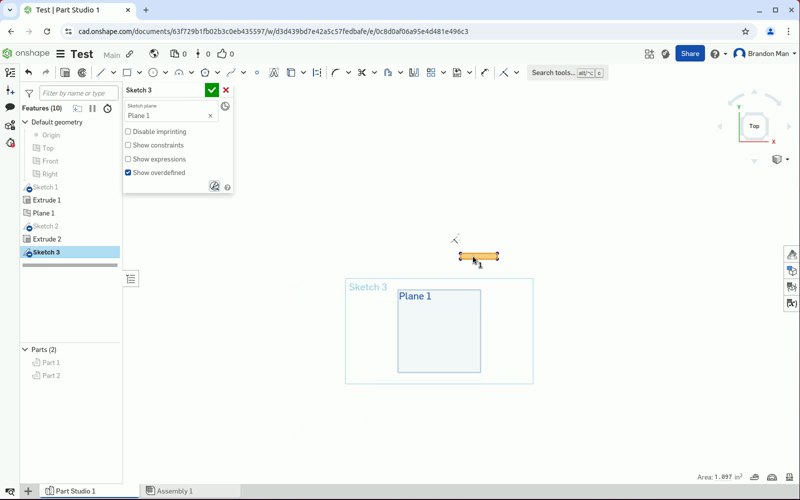
scroll(-6)
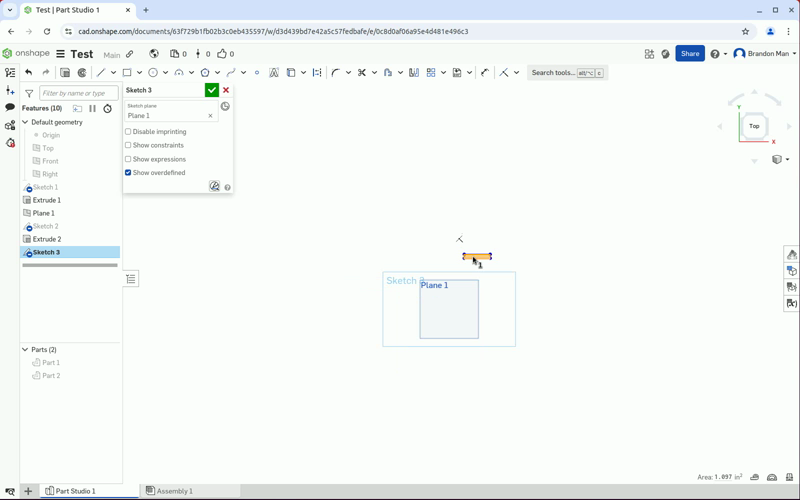
scroll(-6)
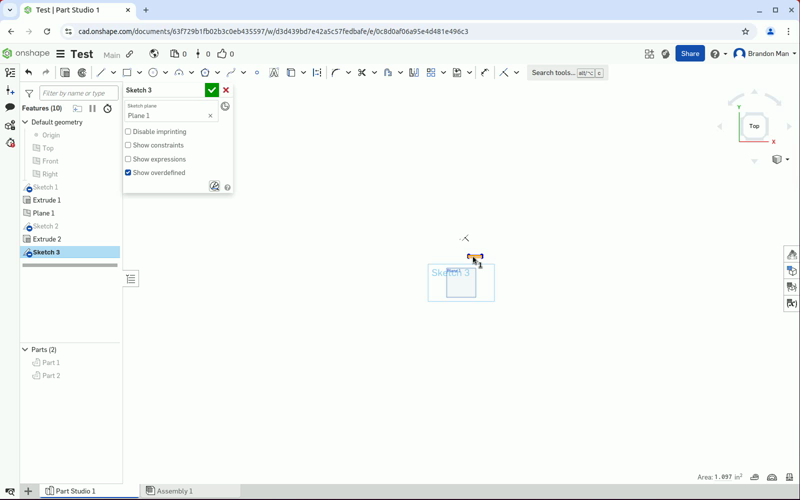
mouse_move(73, 352)
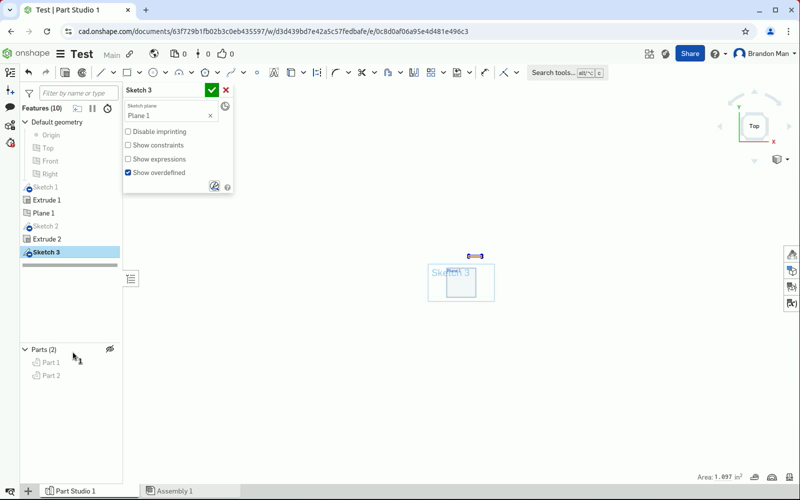
key(shift+y)
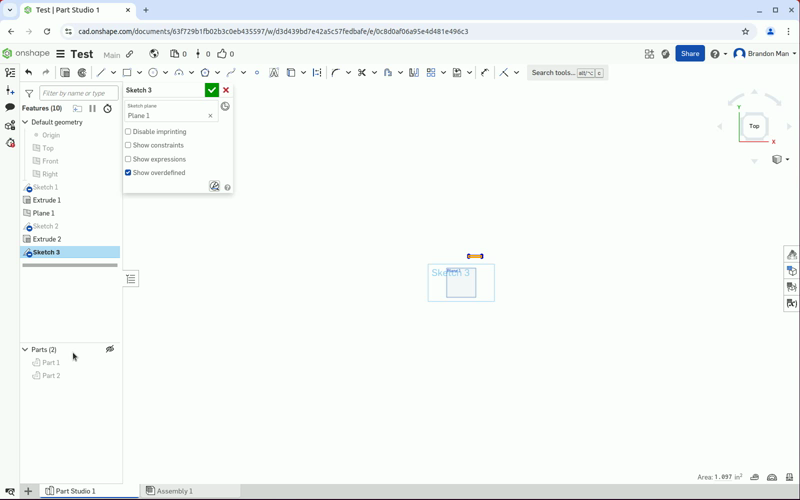
key(shift+e)
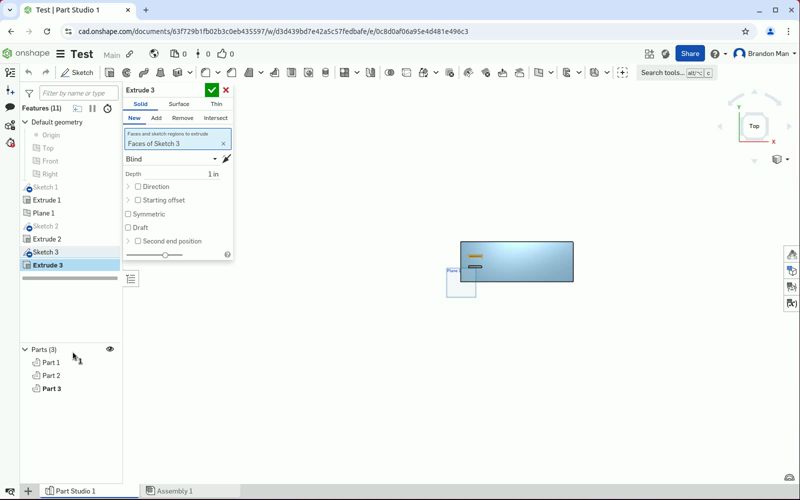
mouse_move(143, 106)
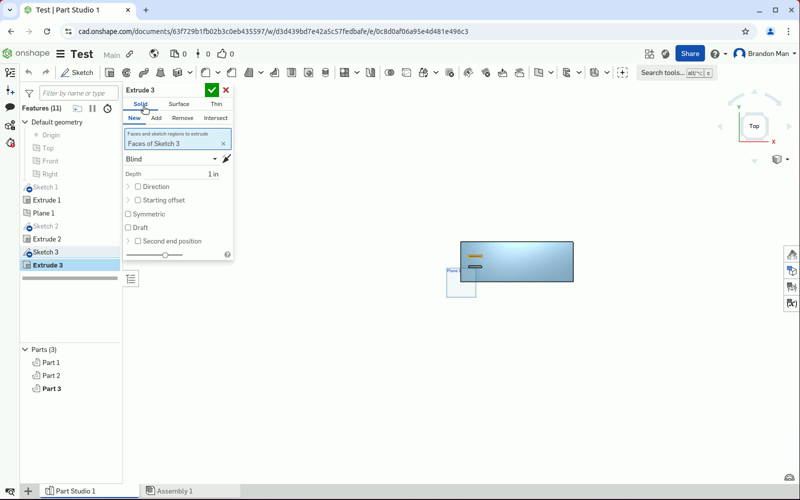
click(143, 106)
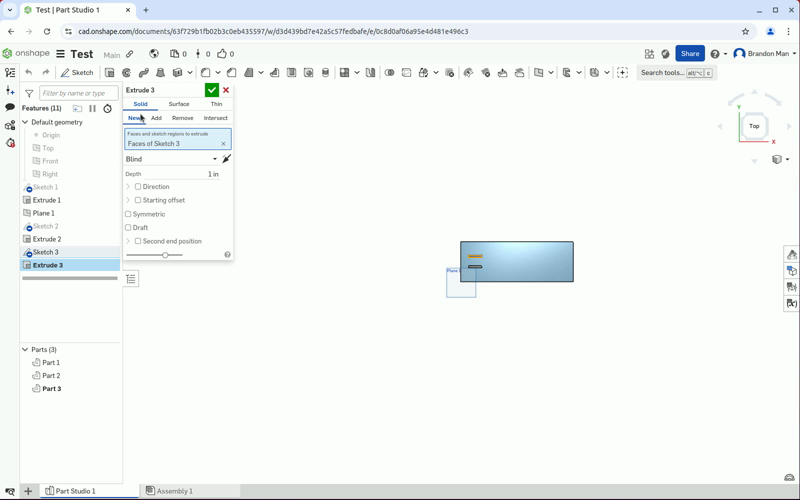
mouse_move(137, 120)
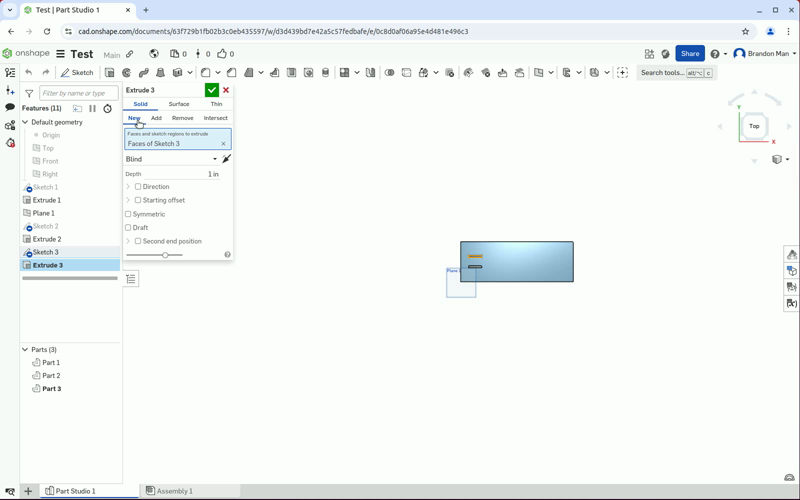
click(137, 120)
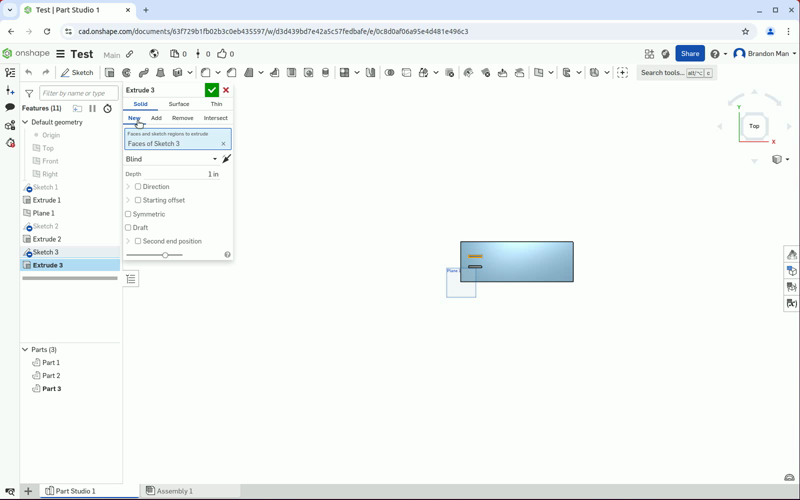
key(tab, 4)
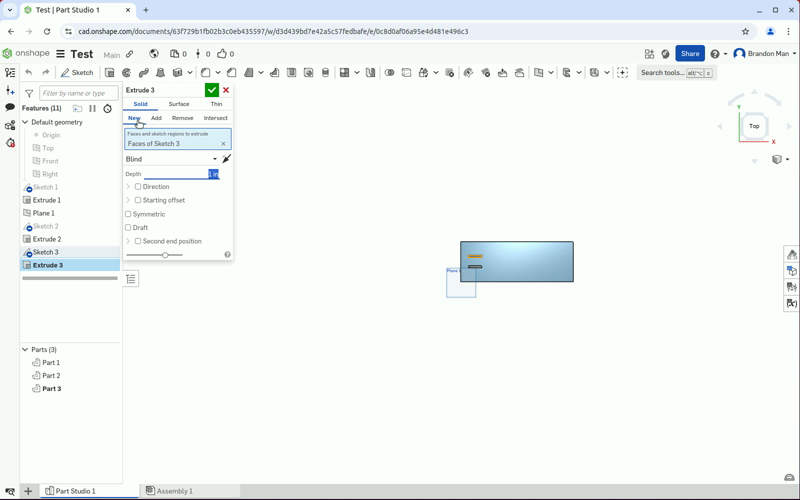
text(3.37)
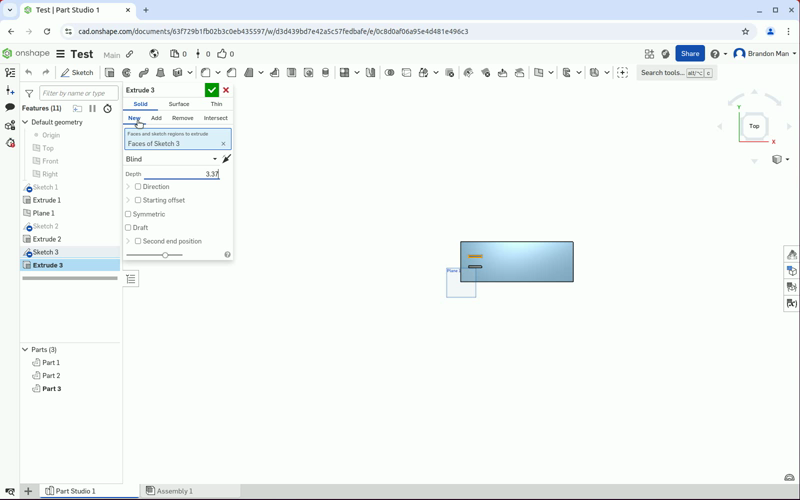
key(enter)
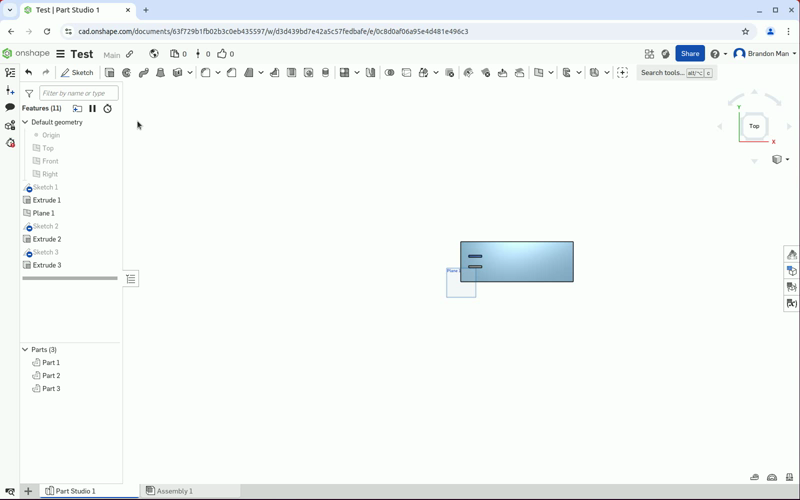
key(shift+h)
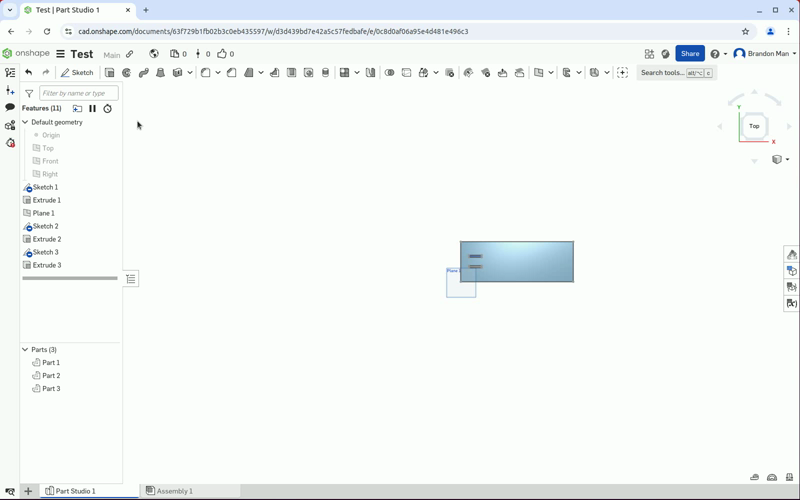
key(shift+h)
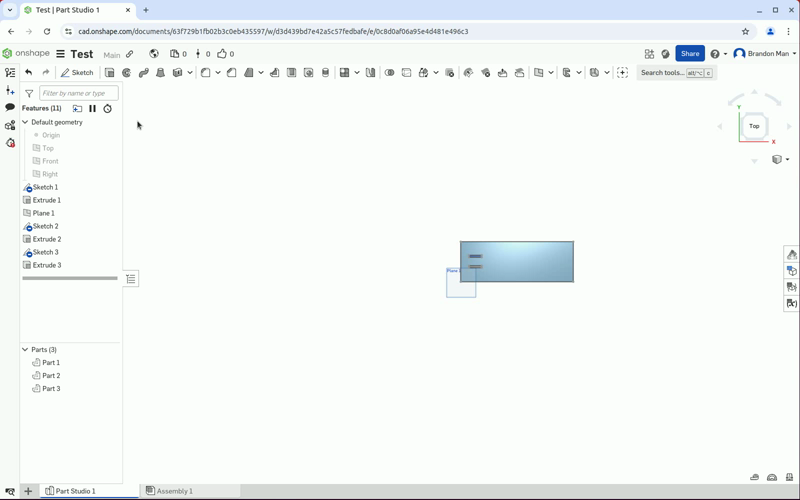
key(shift+7)
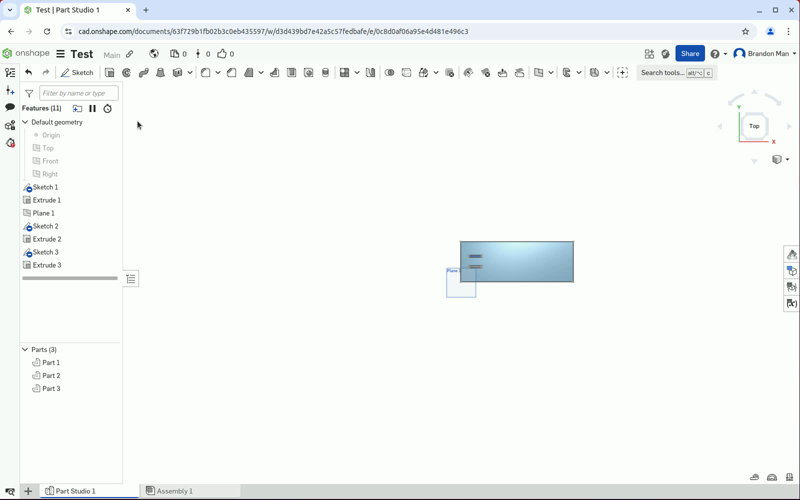
key(up, 3)
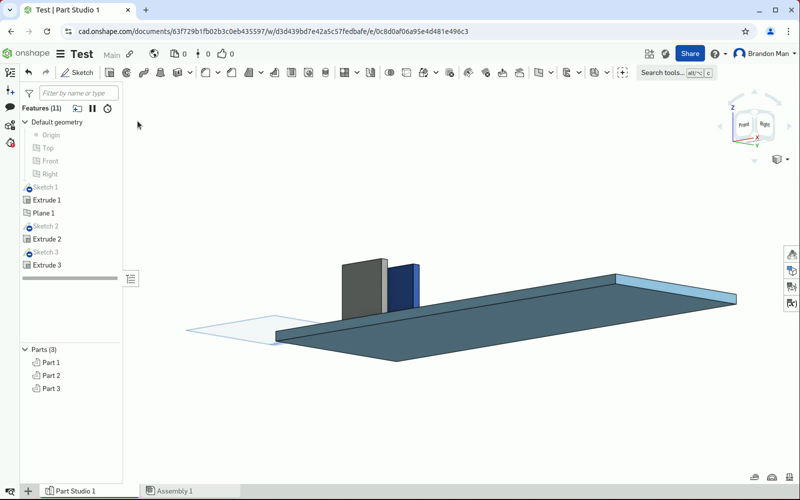
key(left, 3)
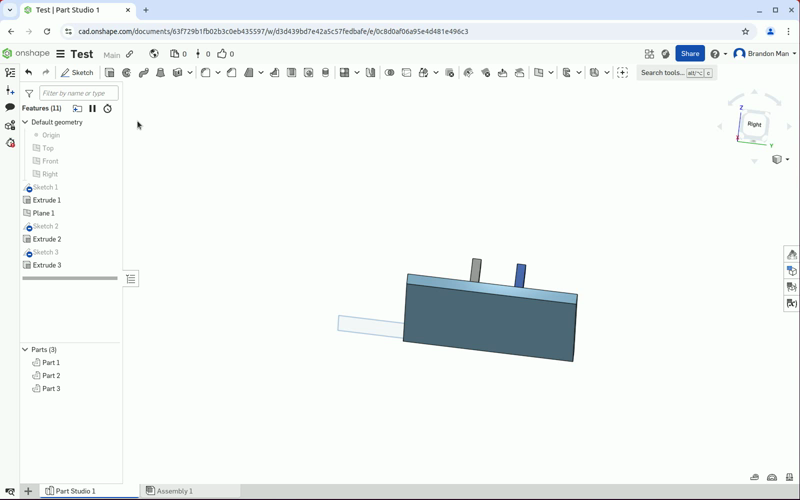
key(right, 3)
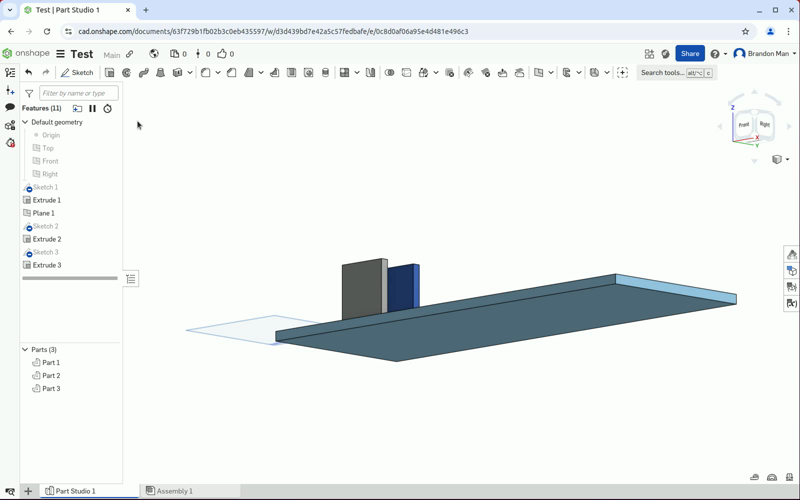
key(down, 3)
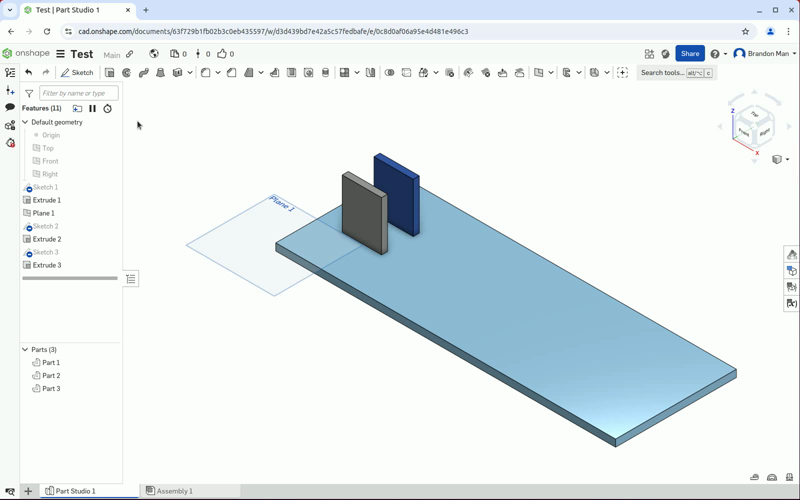
mouse_move(73, 189)
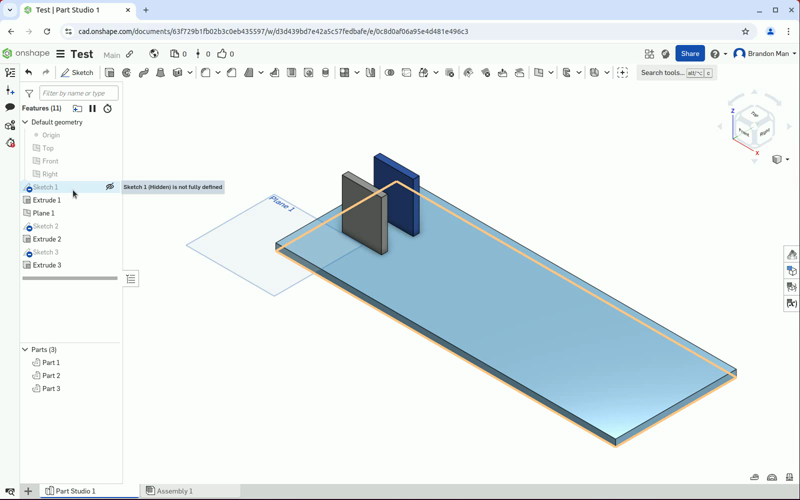
click(73, 189)